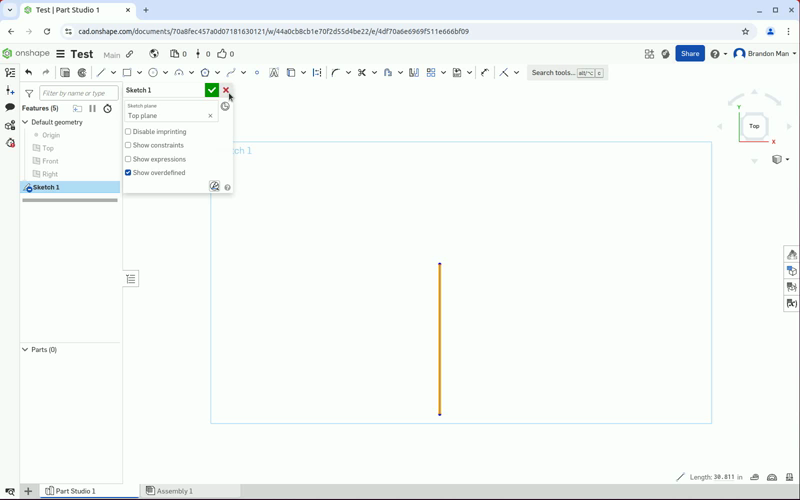
key(shift+h)
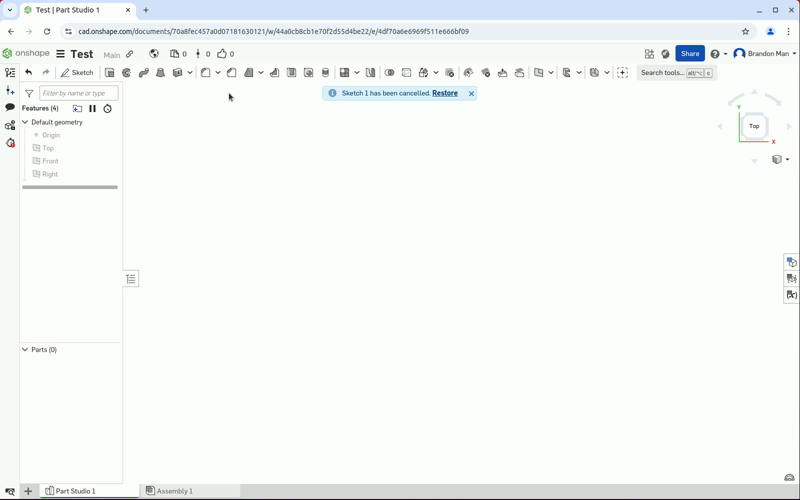
mouse_move(73, 352)
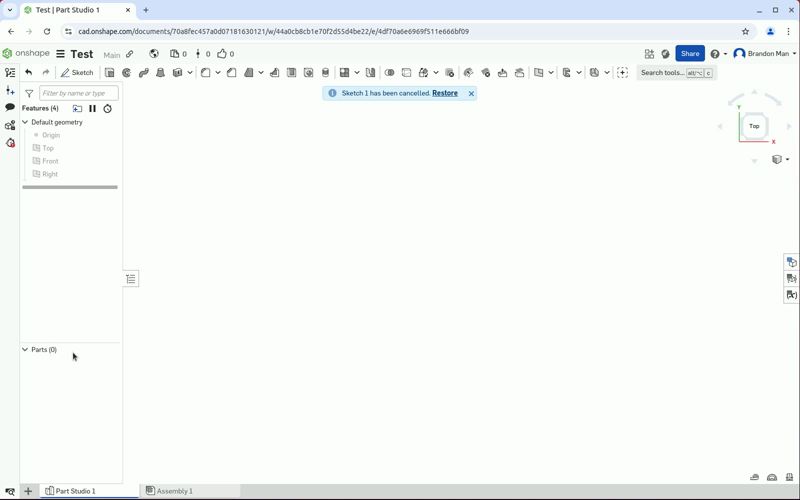
key(y)
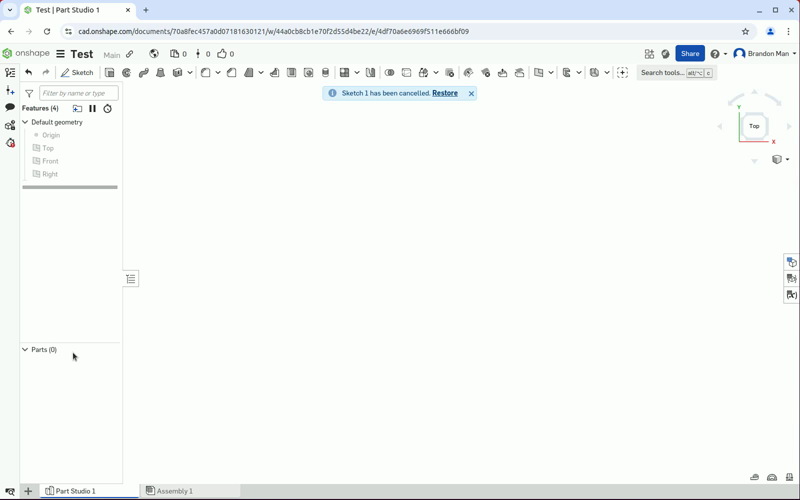
key(shift+p)
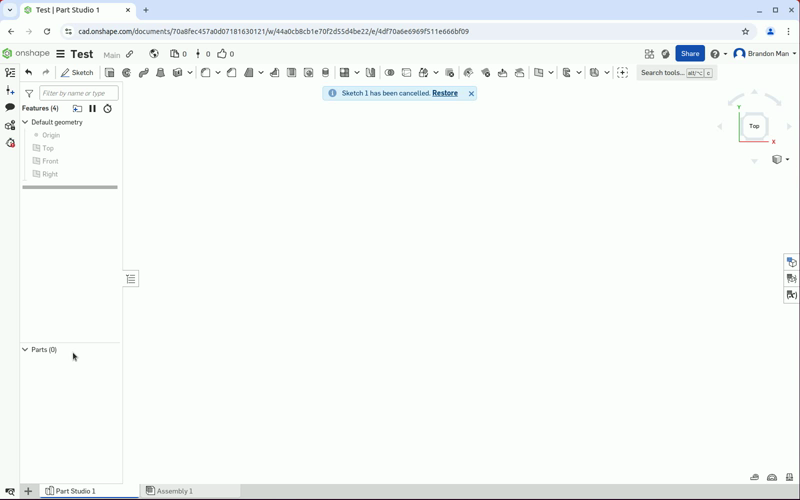
key(space)
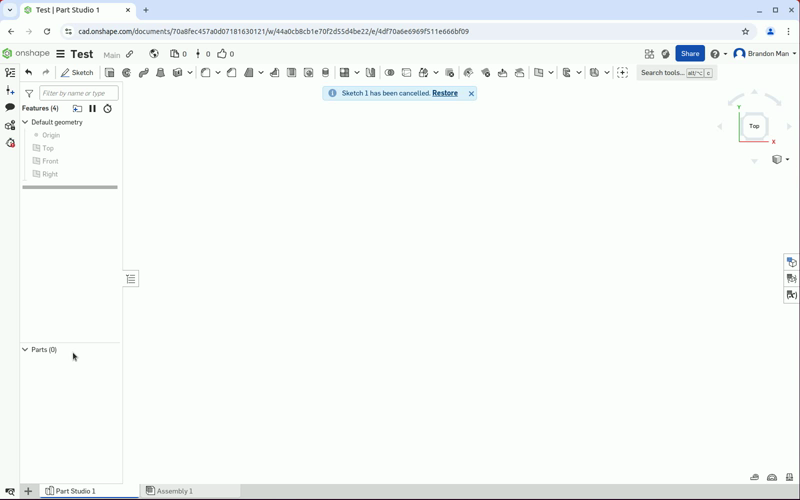
key_down(shift)
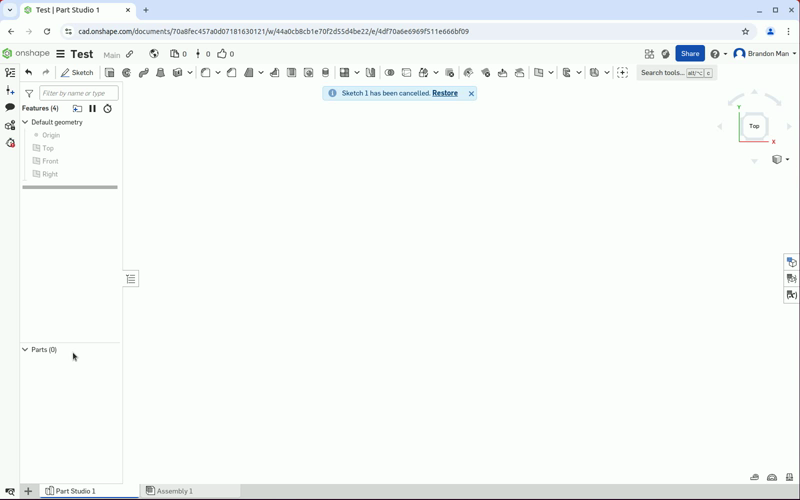
key(up)
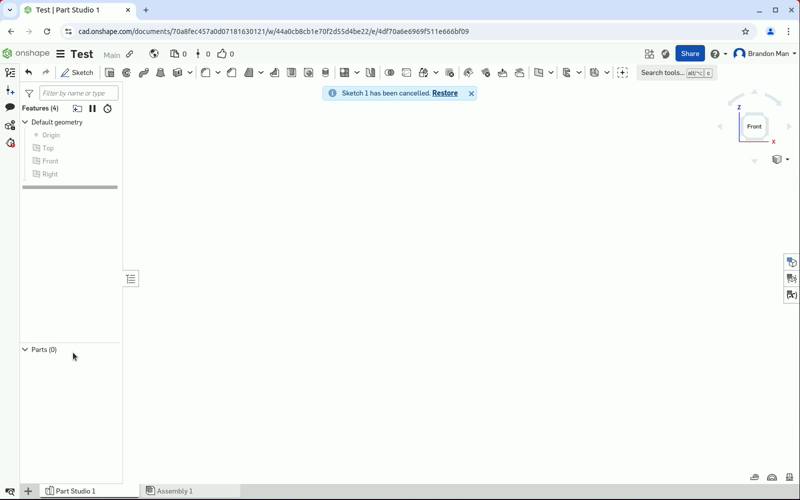
key_up(shift)
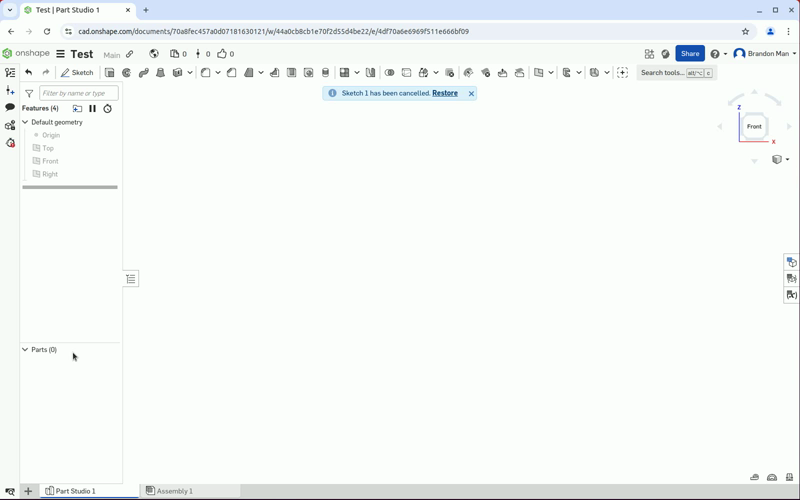
mouse_move(73, 352)
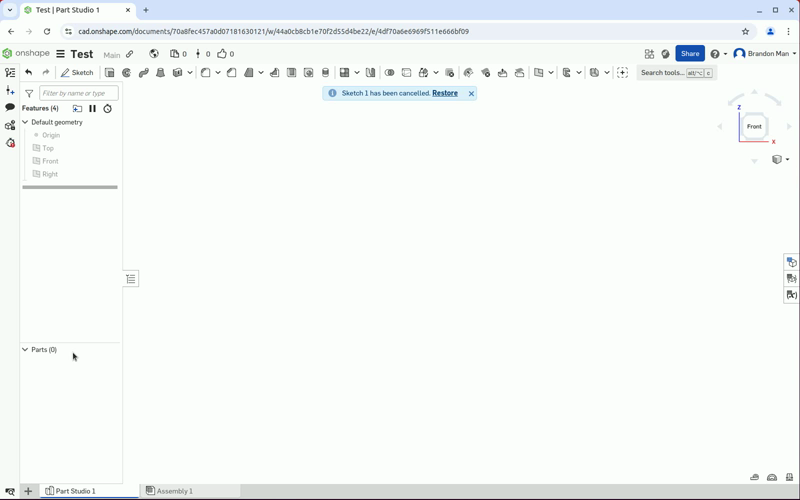
key(shift+y)
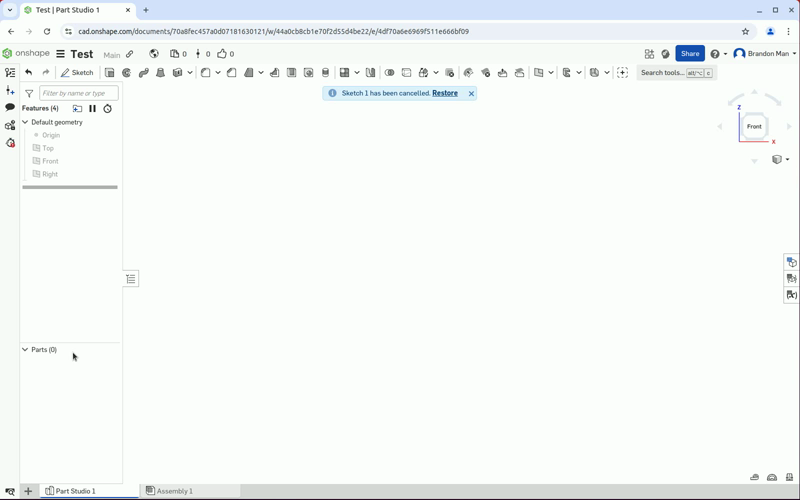
key(shift+s)
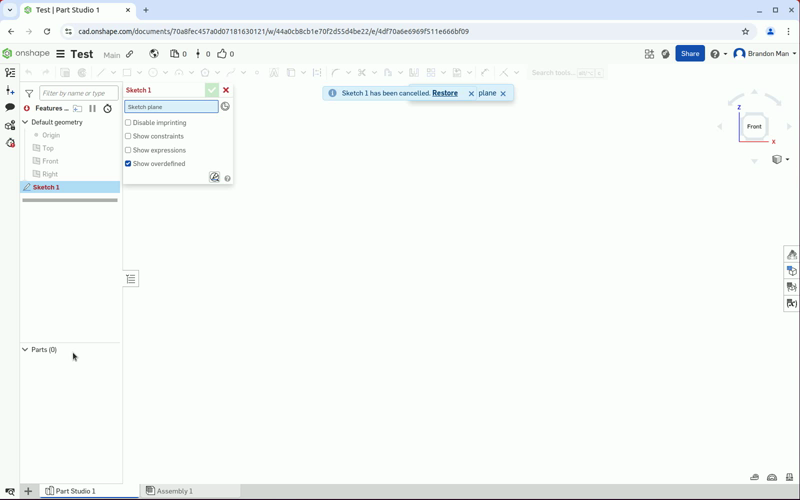
mouse_move(73, 163)
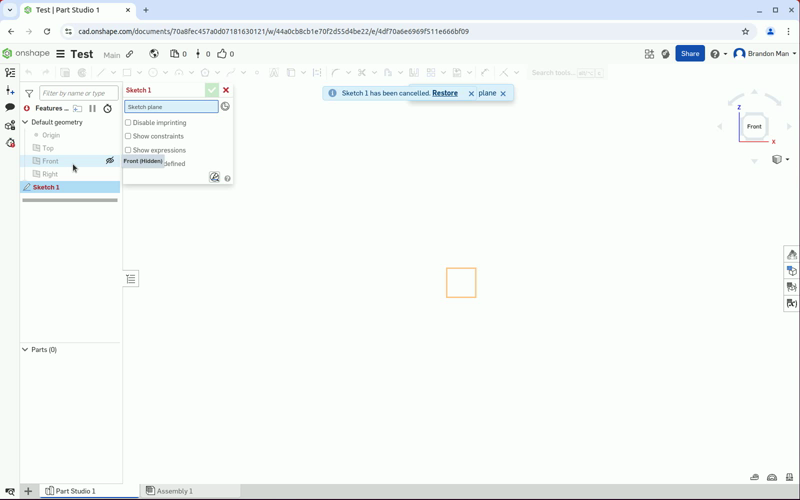
click(73, 163)
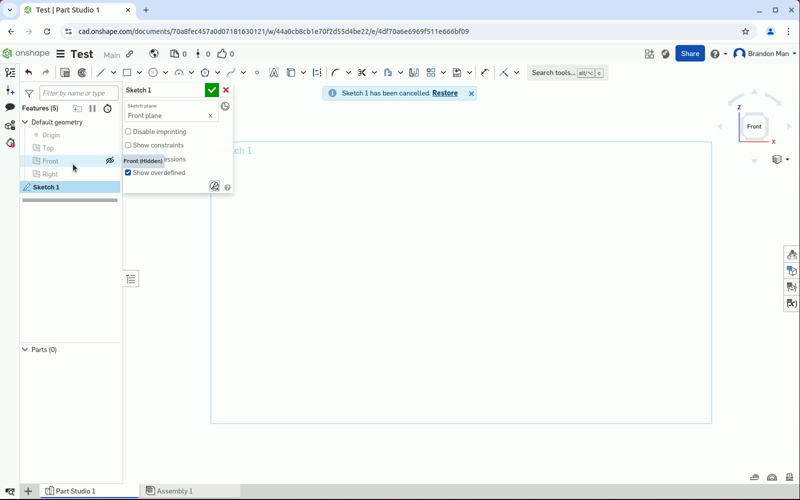
mouse_move(73, 352)
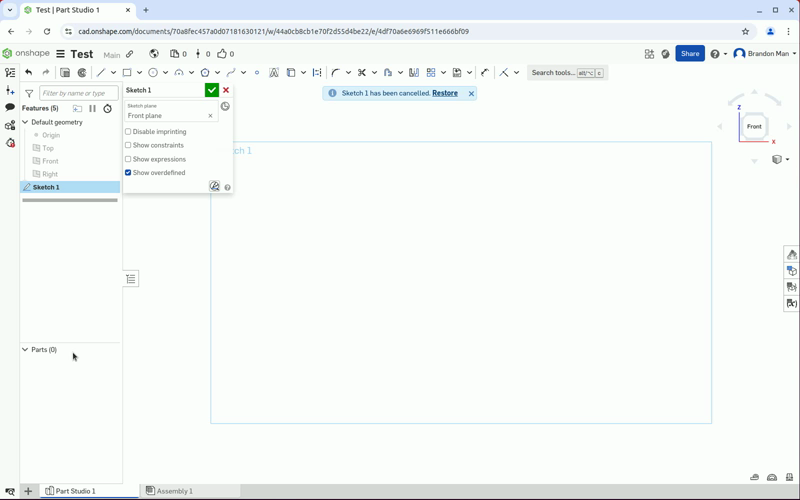
key(y)
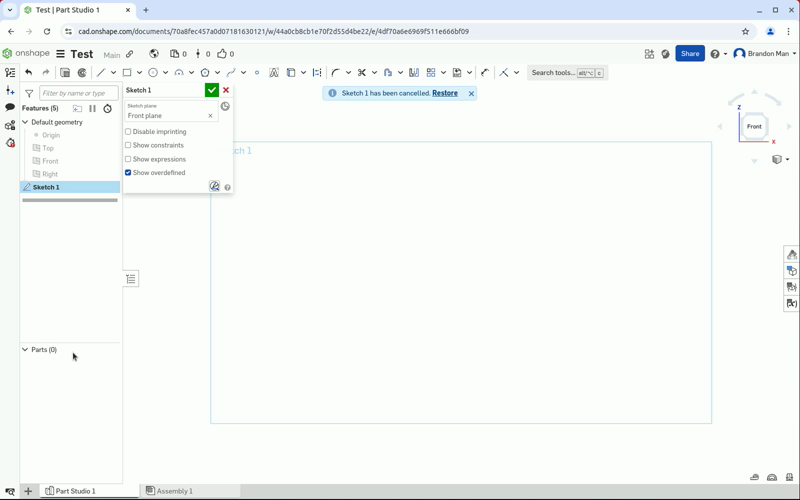
key(l)
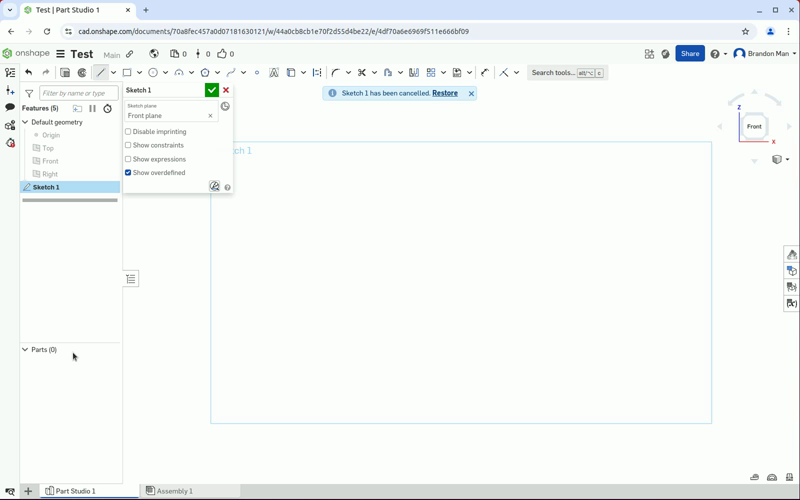
key_down(shift)
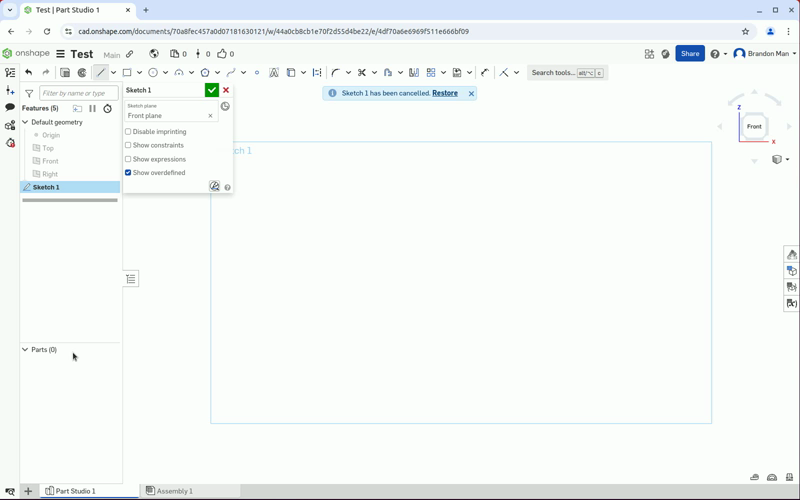
mouse_move(396, 282)
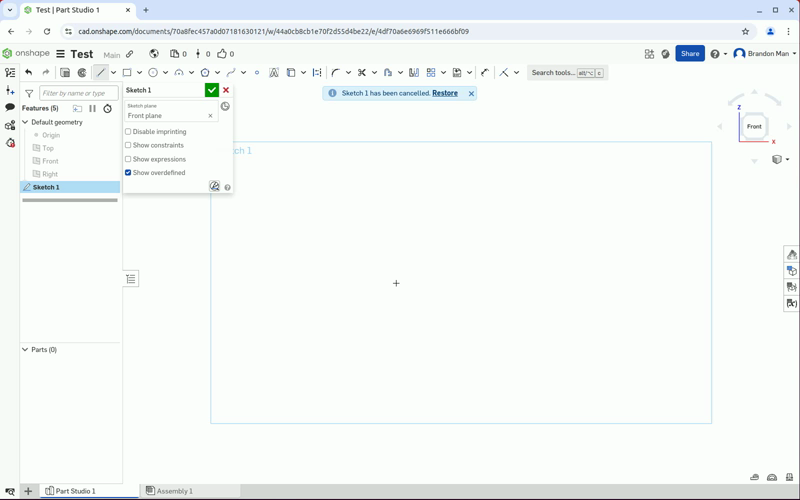
click(396, 282)
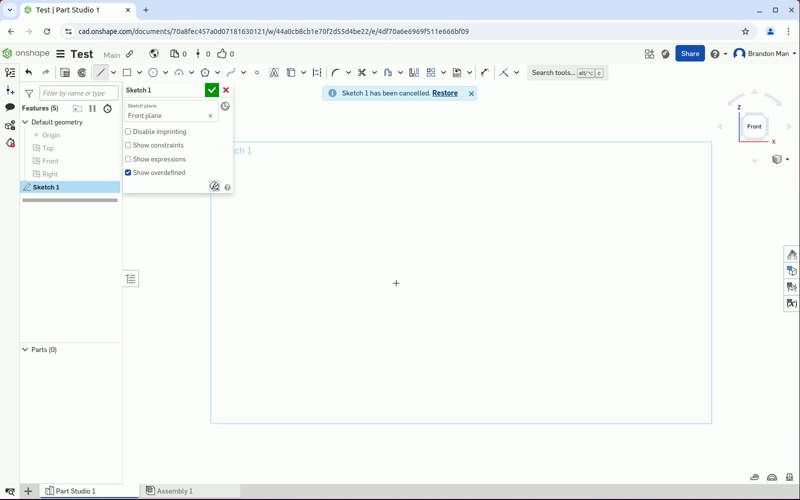
key_up(shift)
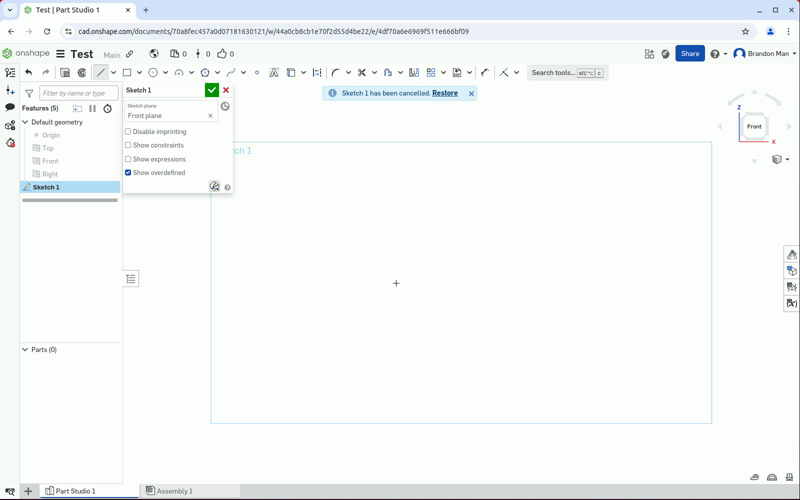
key_down(shift)
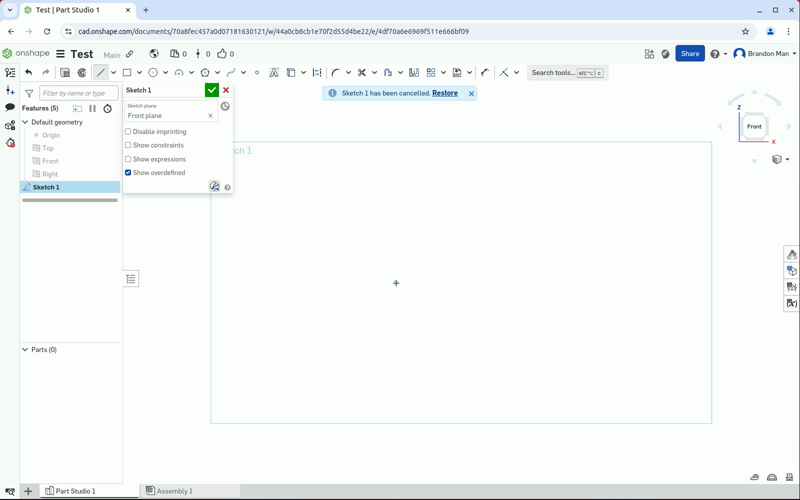
mouse_move(426, 282)
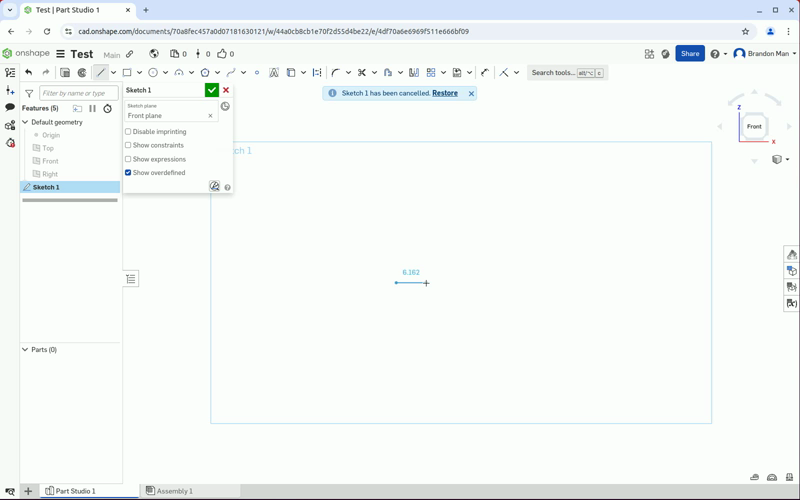
mouse_move(408, 282)
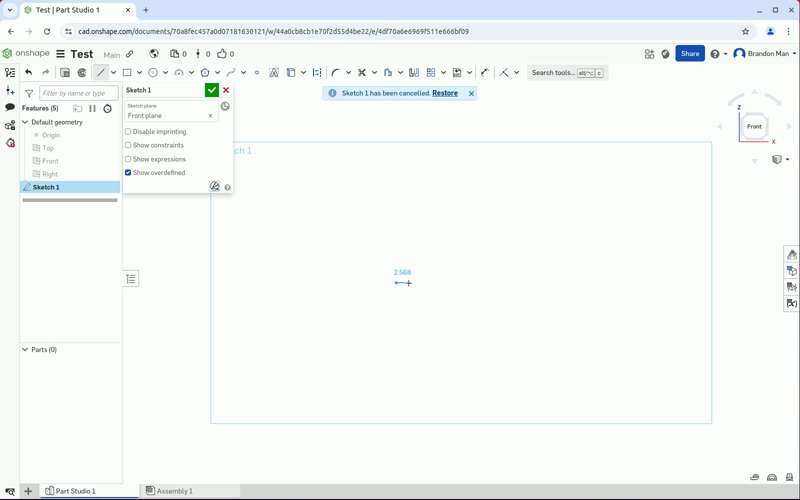
click(408, 282)
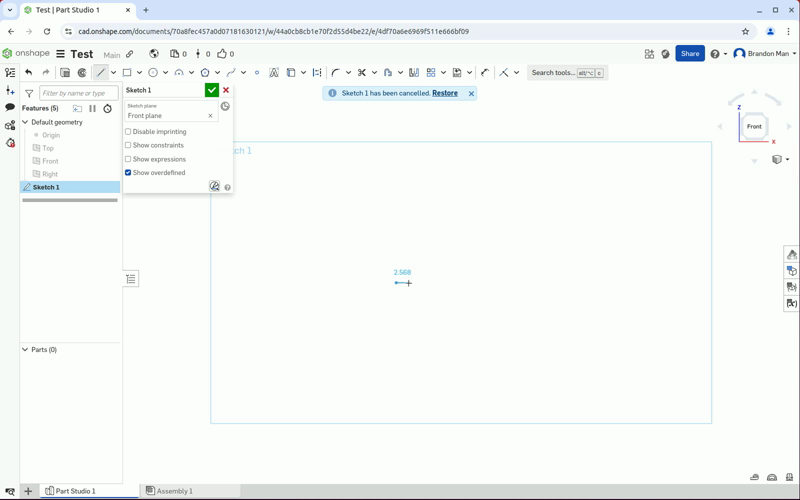
key_up(shift)
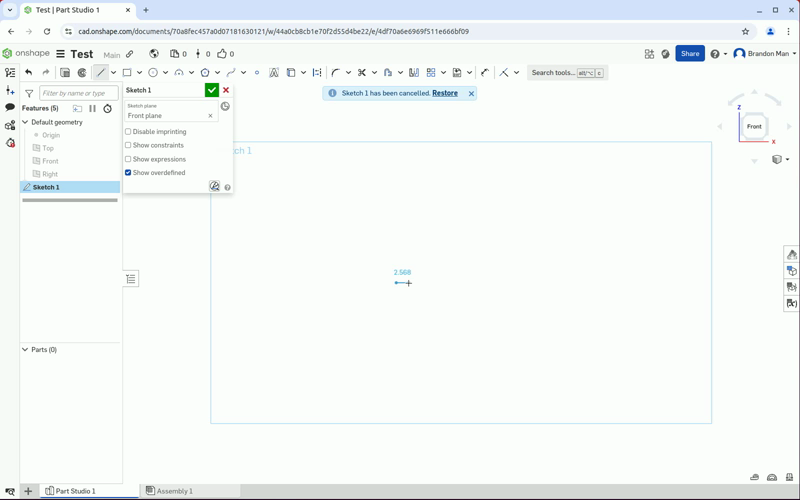
key_down(shift)
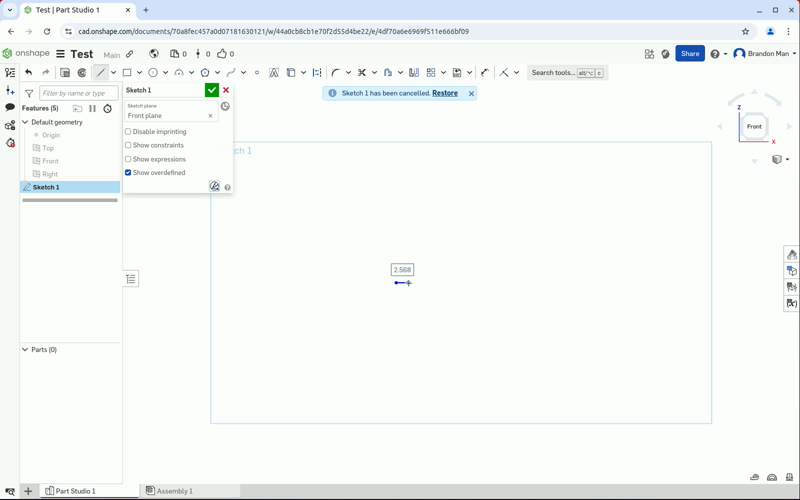
mouse_move(438, 282)
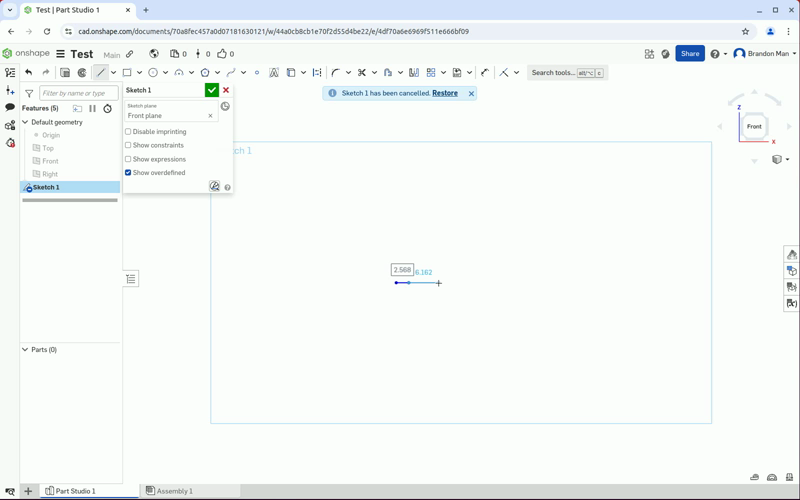
mouse_move(417, 273)
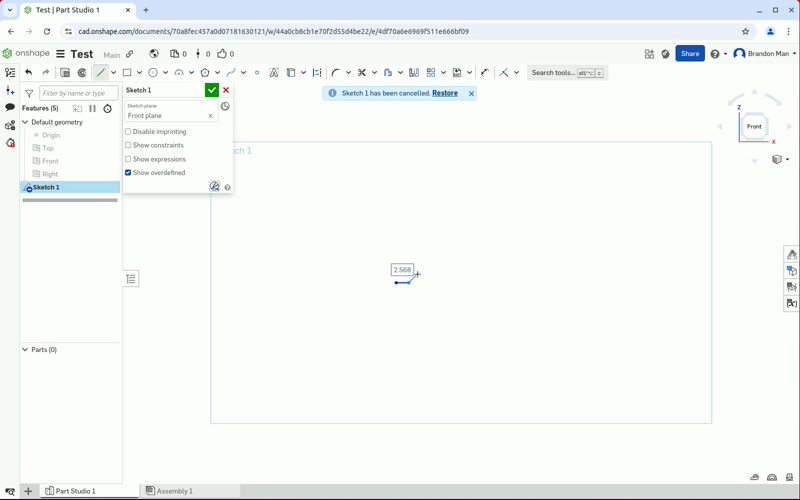
click(417, 273)
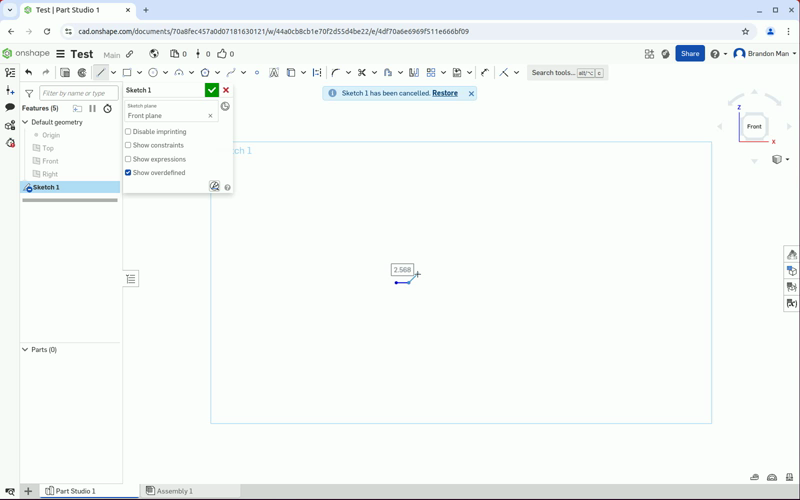
key_up(shift)
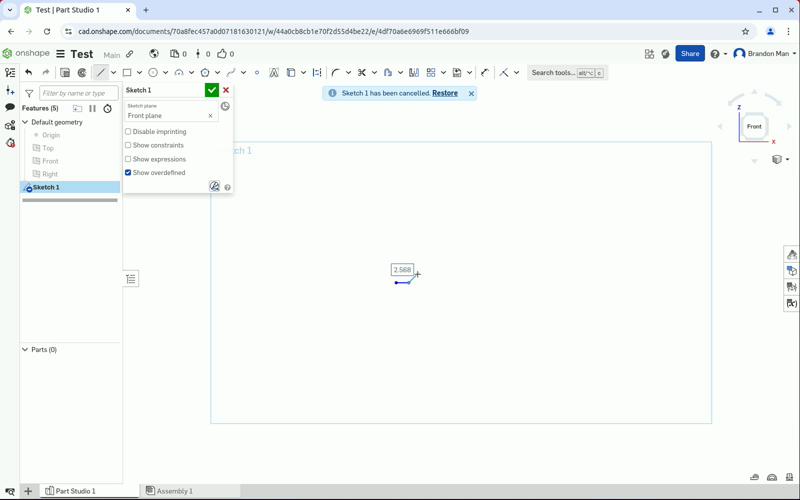
key_down(shift)
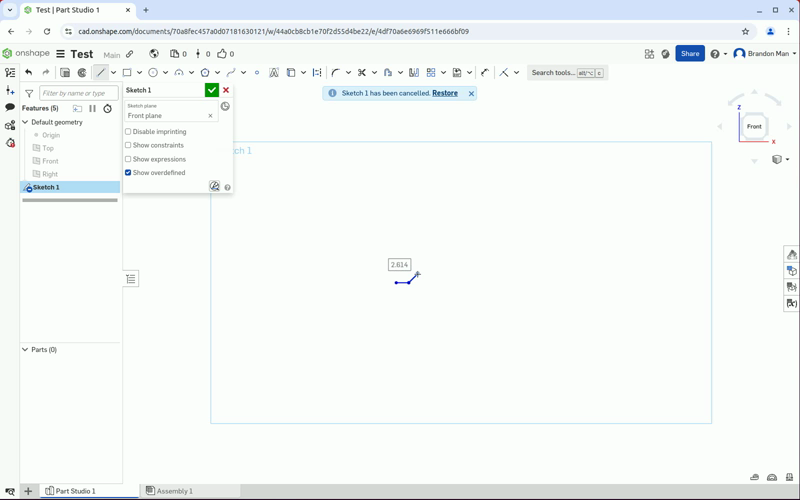
mouse_move(461, 230)
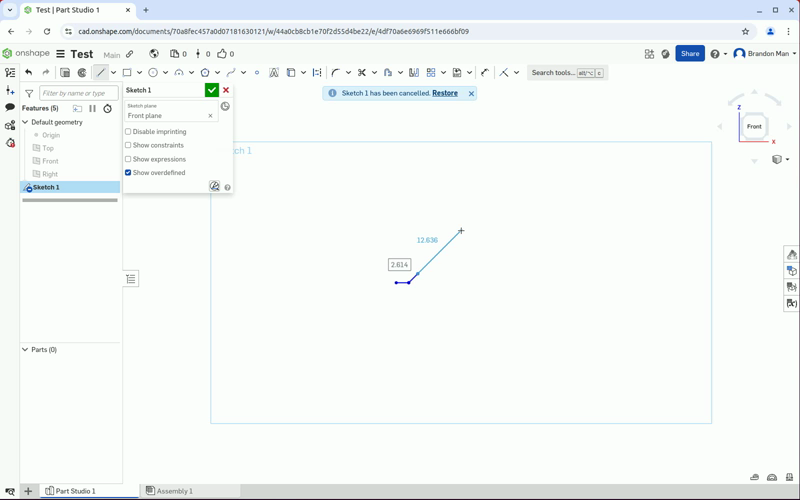
click(461, 230)
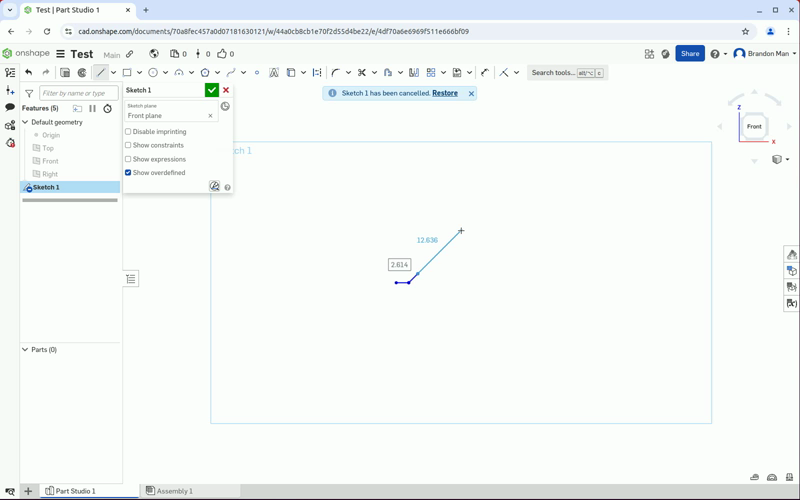
key_up(shift)
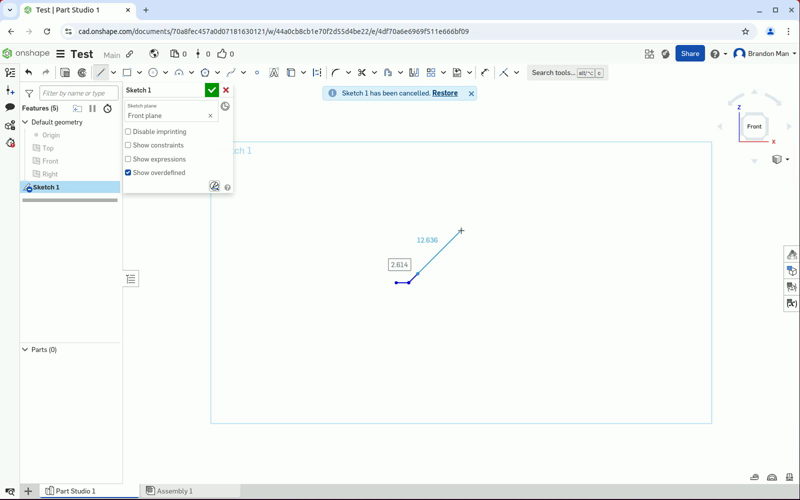
key_down(shift)
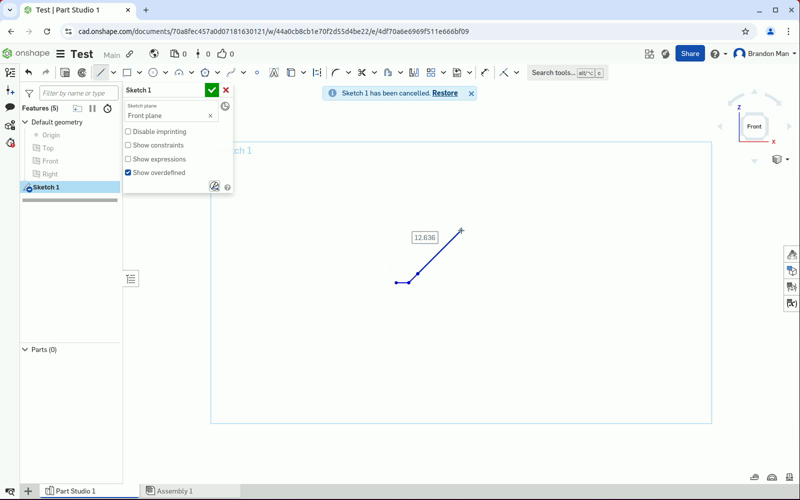
mouse_move(491, 230)
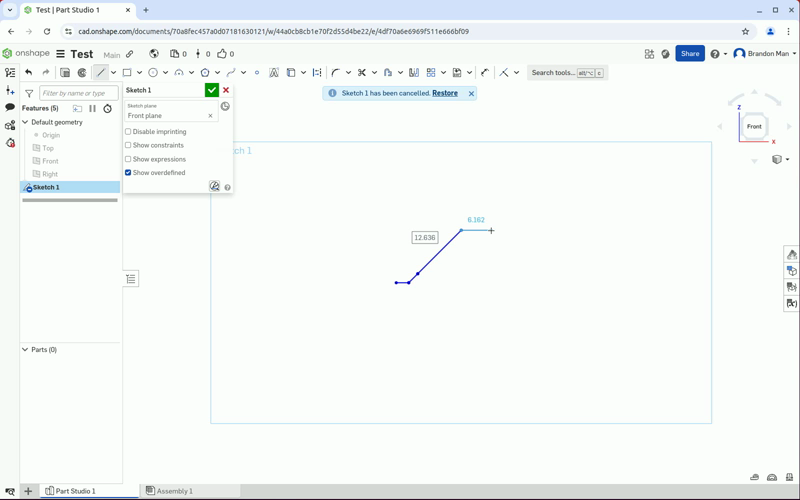
mouse_move(461, 218)
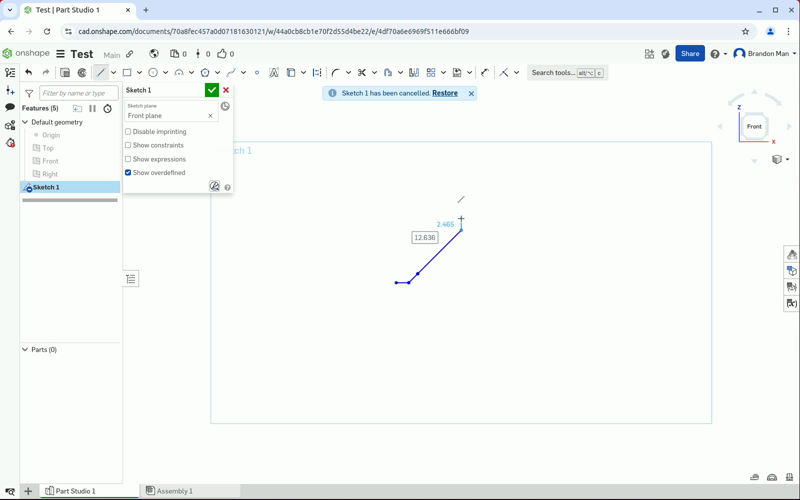
click(461, 218)
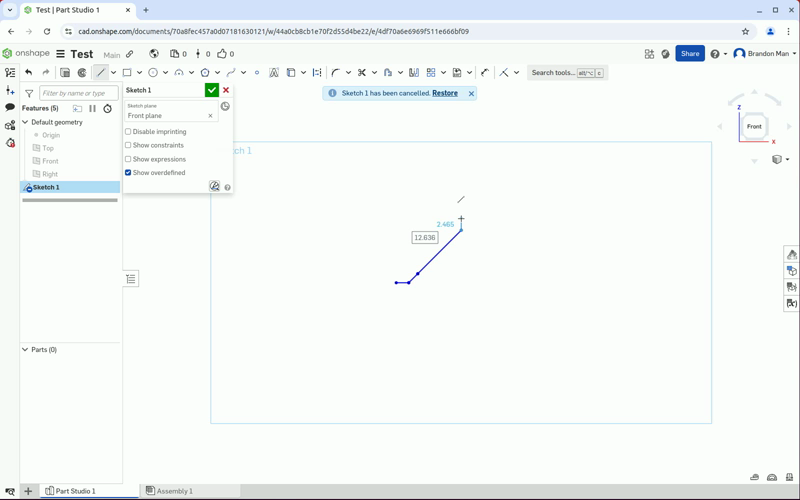
key_up(shift)
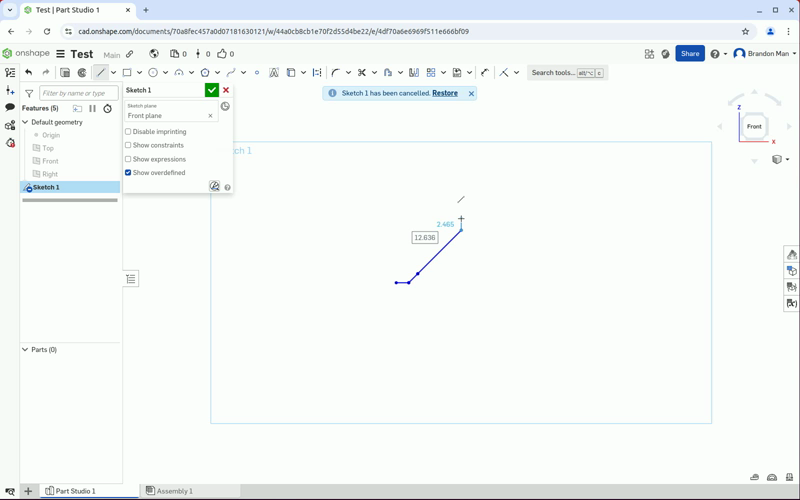
key_down(shift)
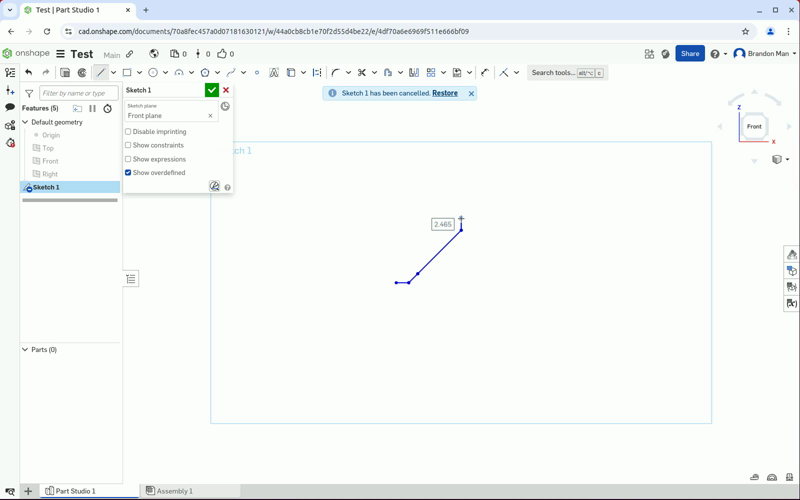
mouse_move(396, 282)
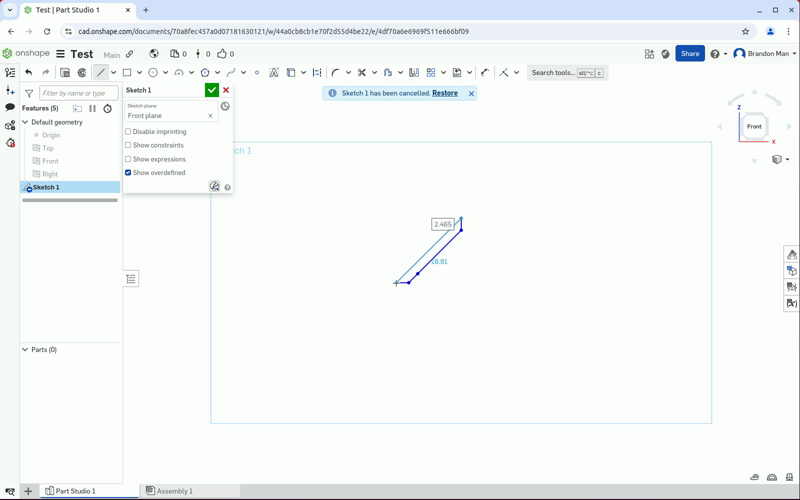
key_up(shift)
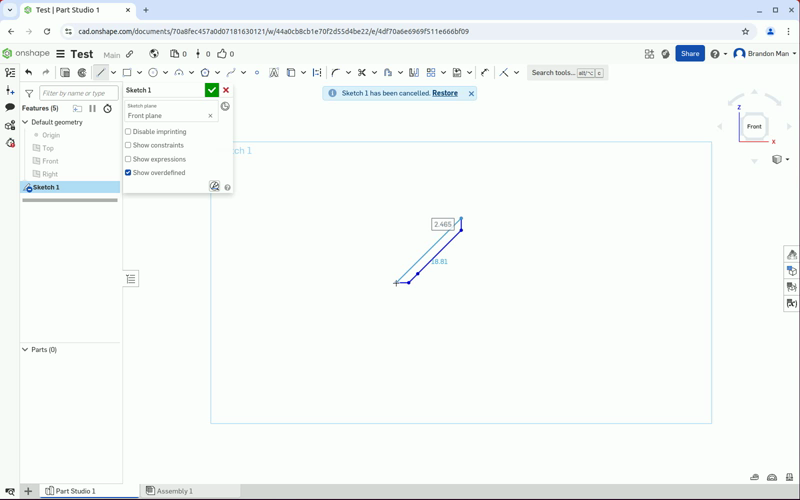
click(396, 282)
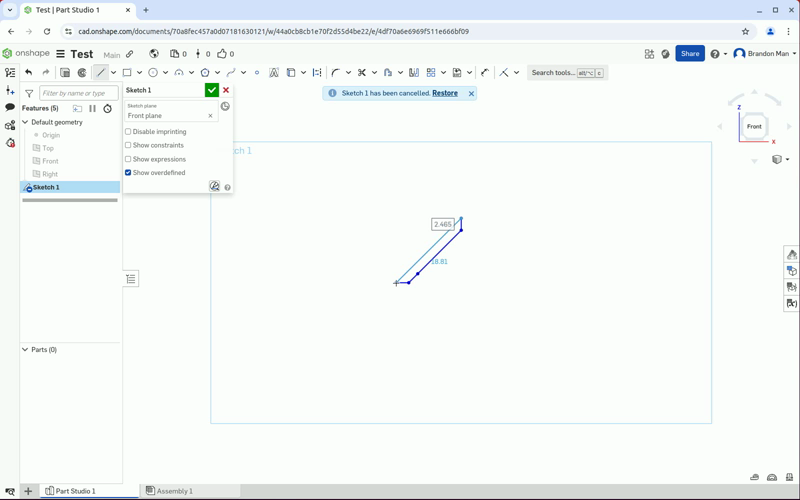
key(esc)
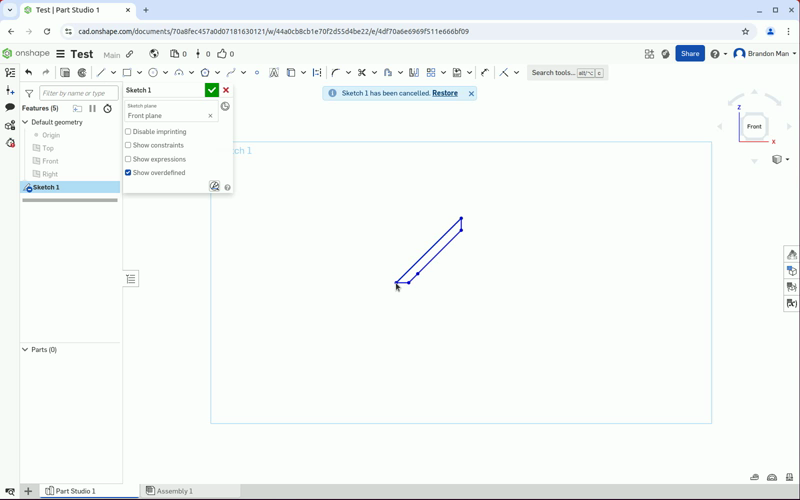
mouse_move(407, 275)
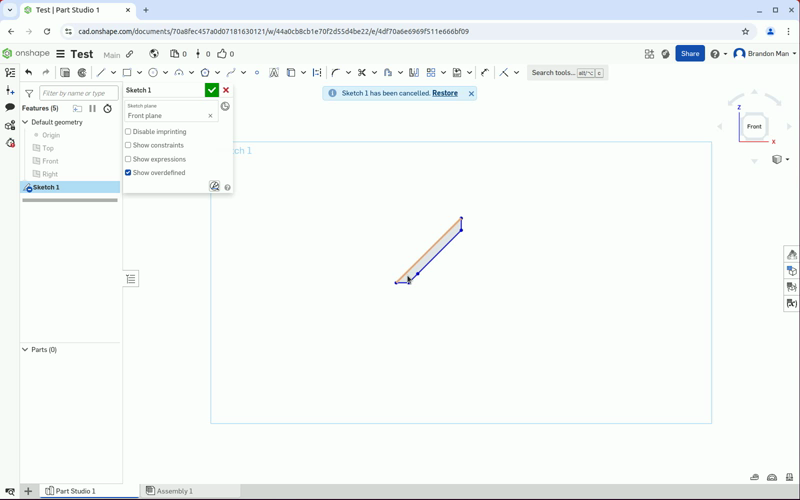
scroll(6)
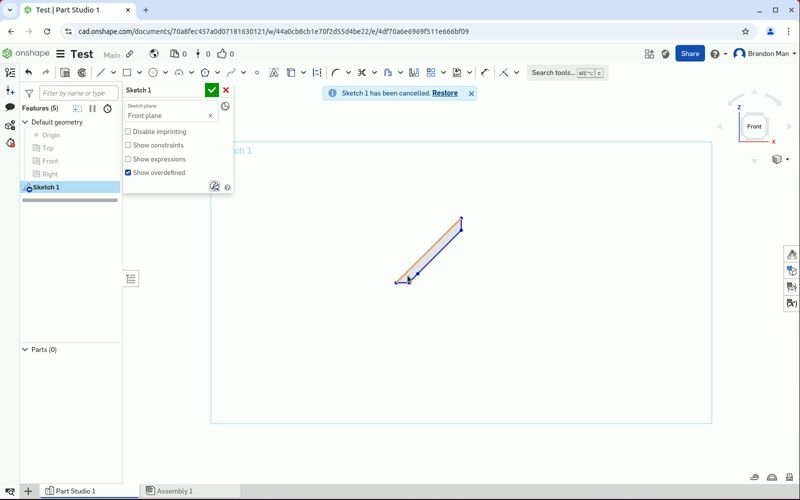
scroll(6)
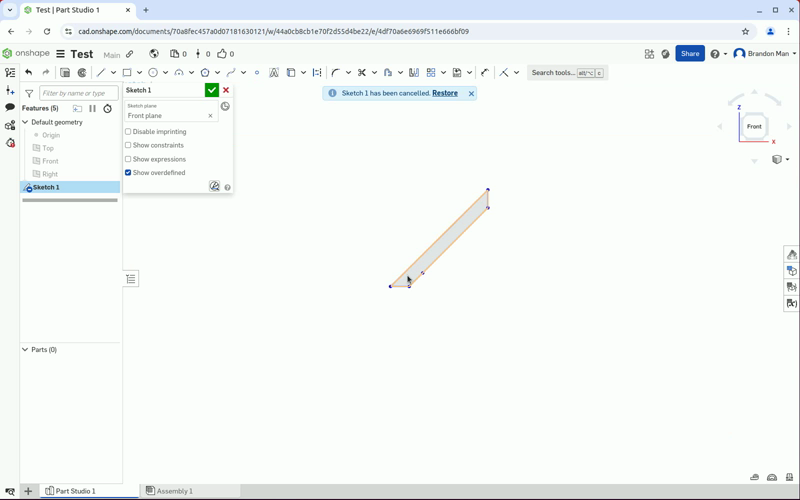
scroll(6)
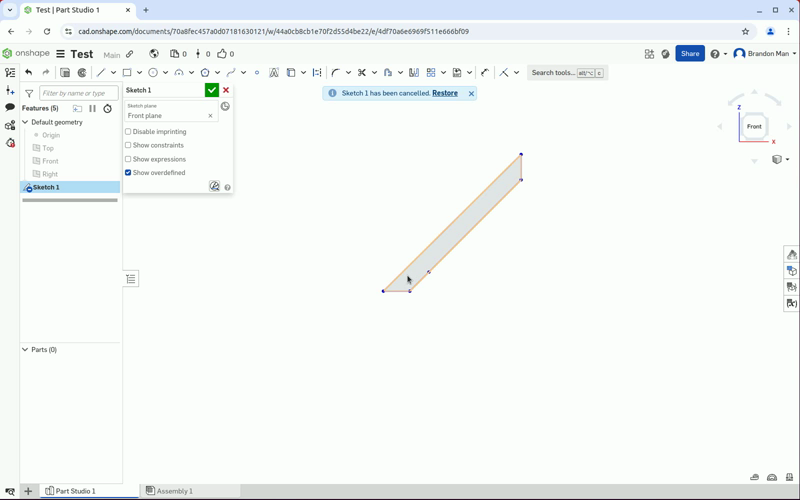
scroll(6)
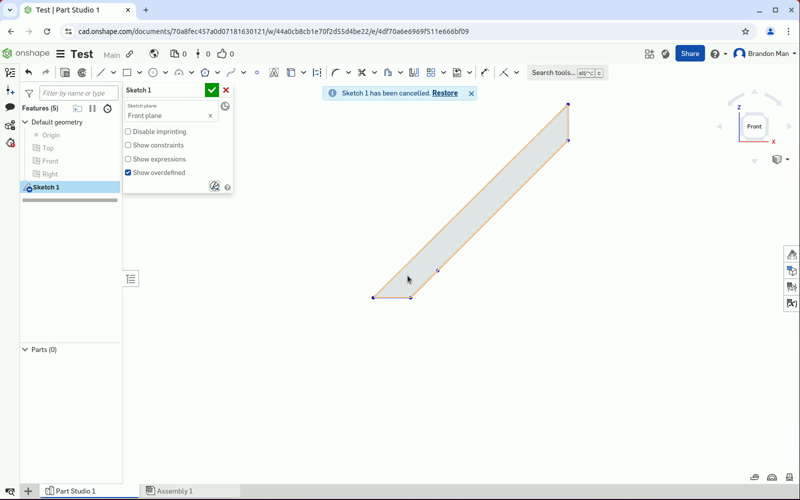
scroll(6)
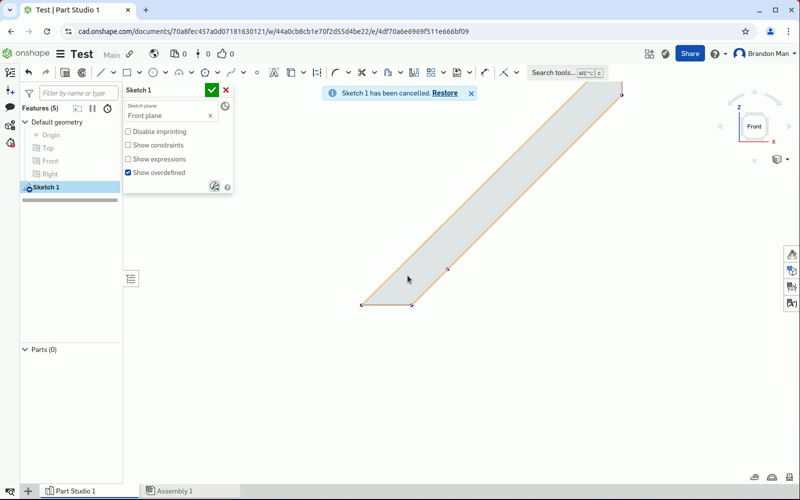
scroll(6)
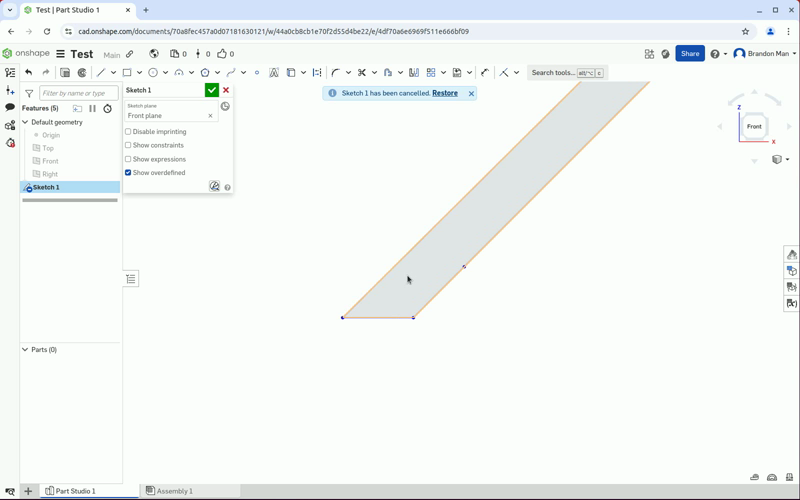
scroll(6)
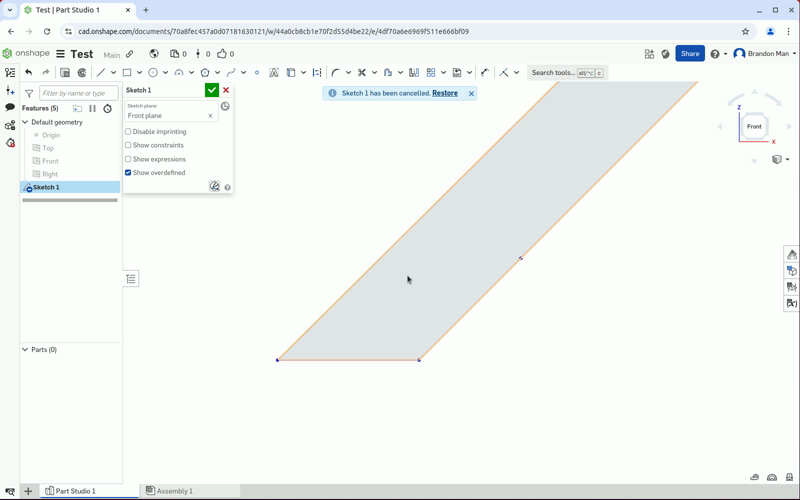
click(407, 275)
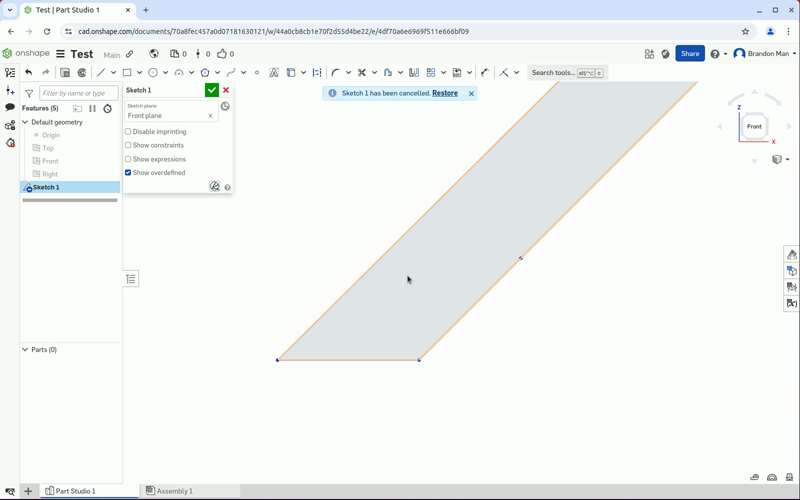
scroll(-6)
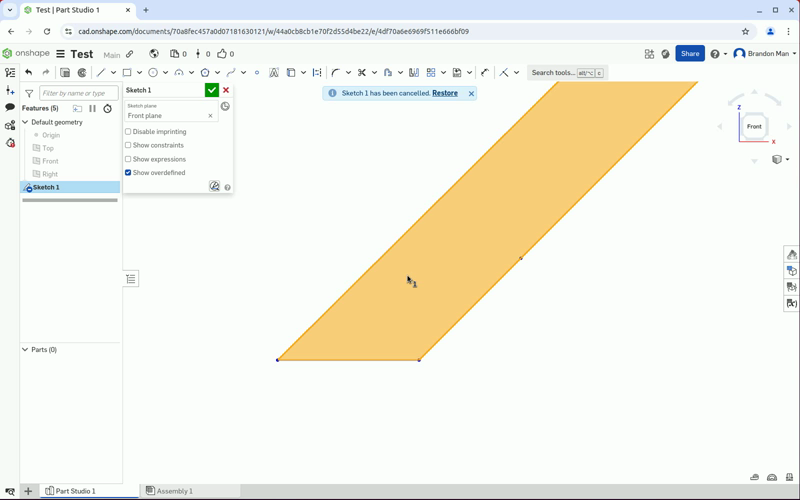
scroll(-6)
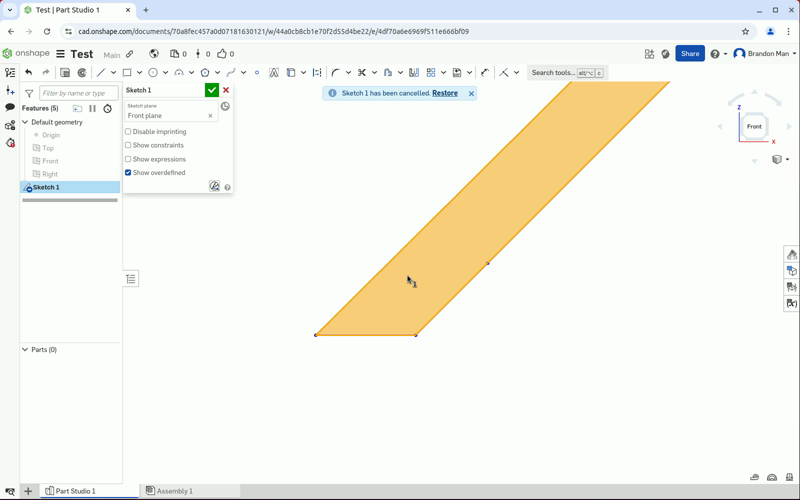
scroll(-6)
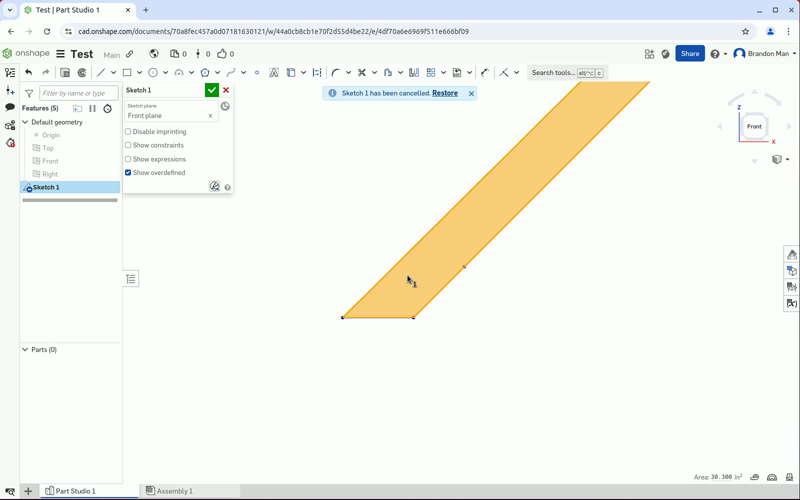
scroll(-6)
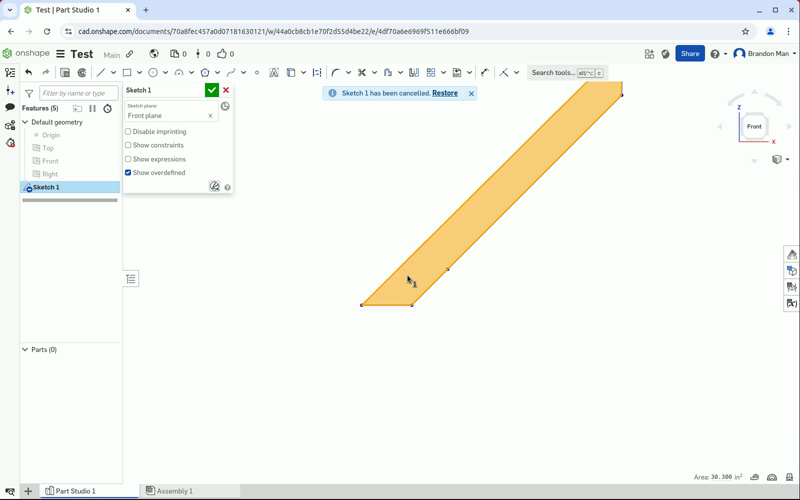
scroll(-6)
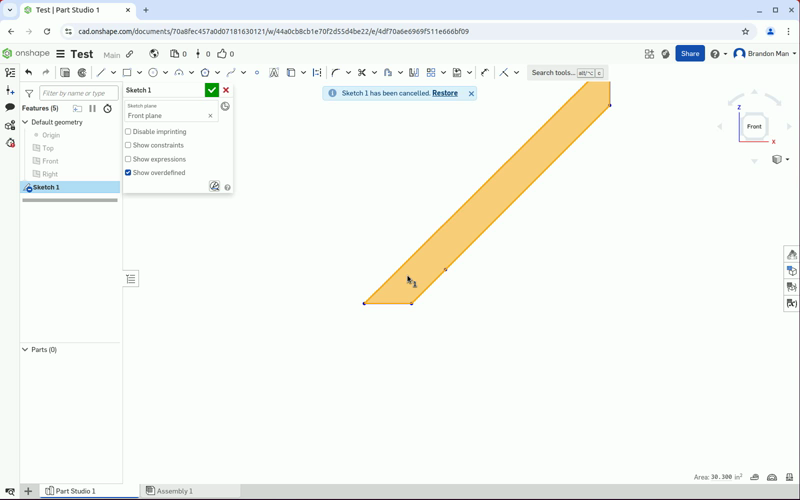
scroll(-6)
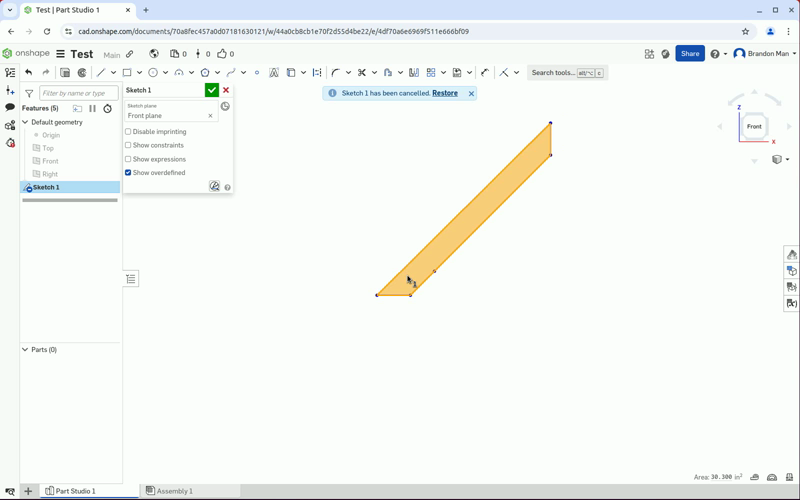
scroll(-6)
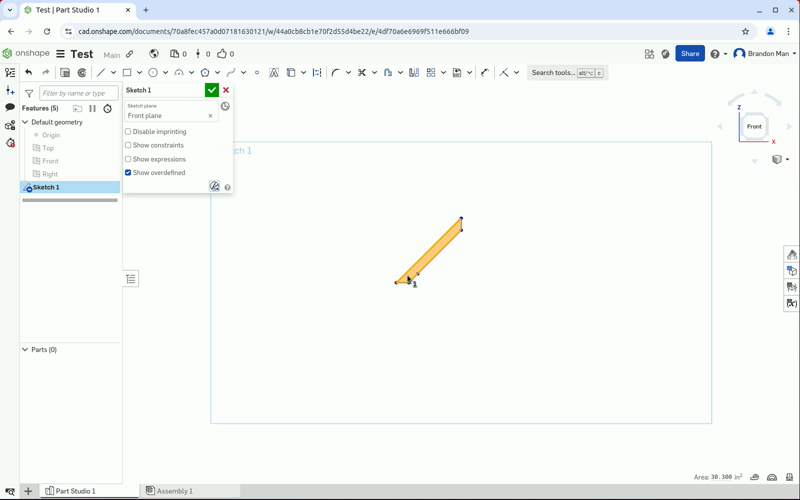
mouse_move(73, 352)
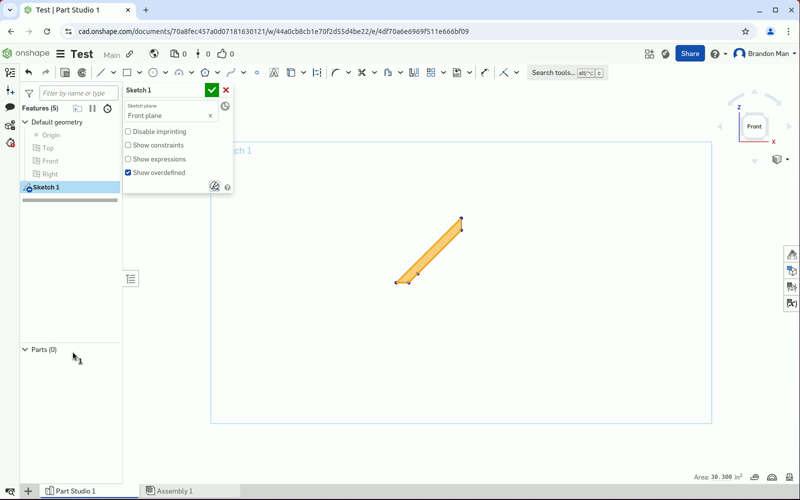
key(shift+y)
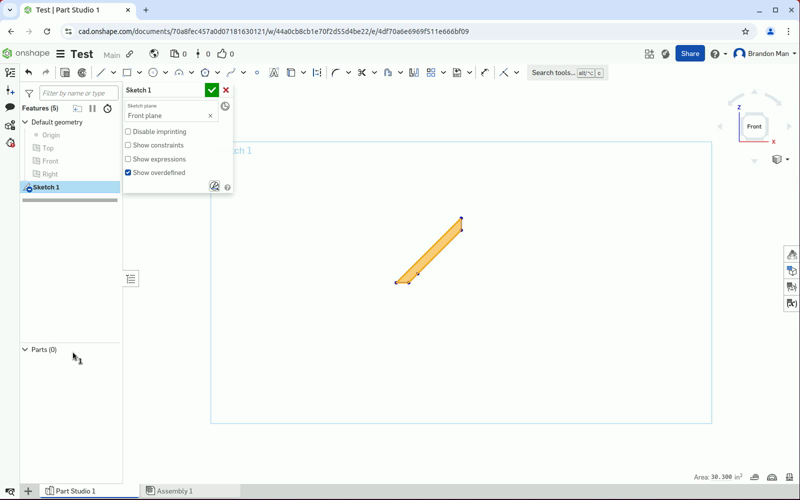
key(shift+e)
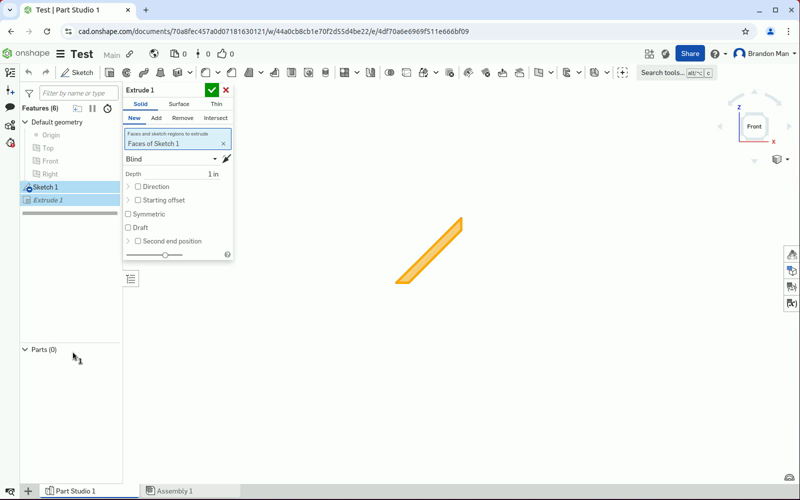
mouse_move(143, 106)
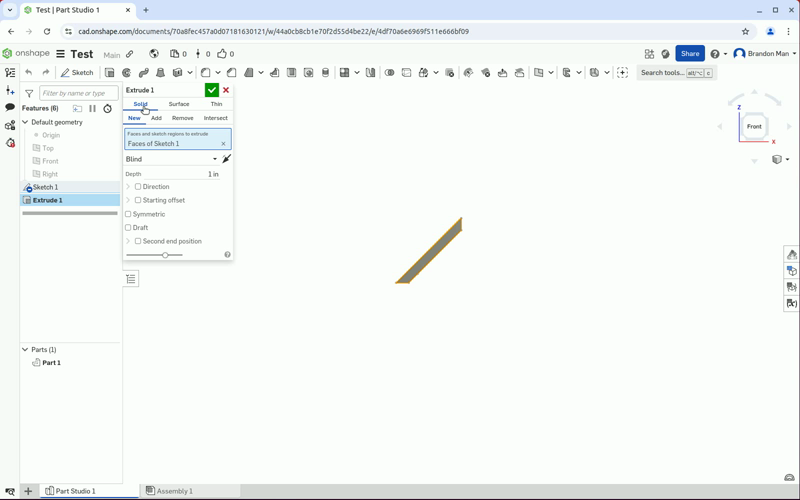
click(143, 106)
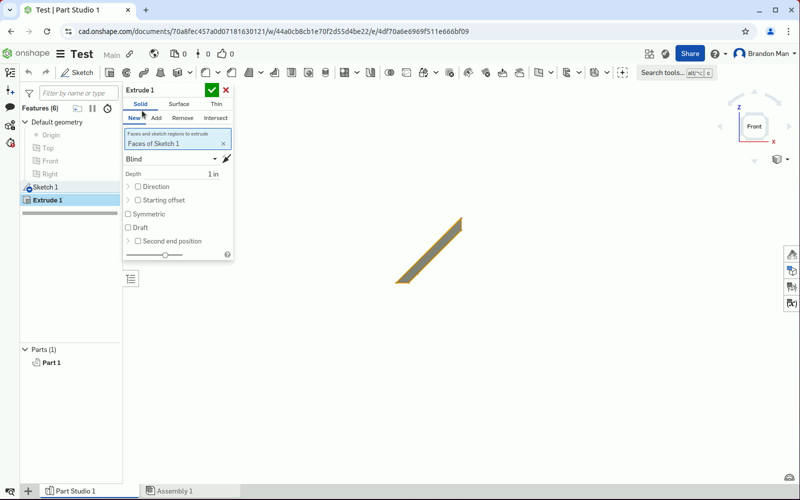
mouse_move(137, 120)
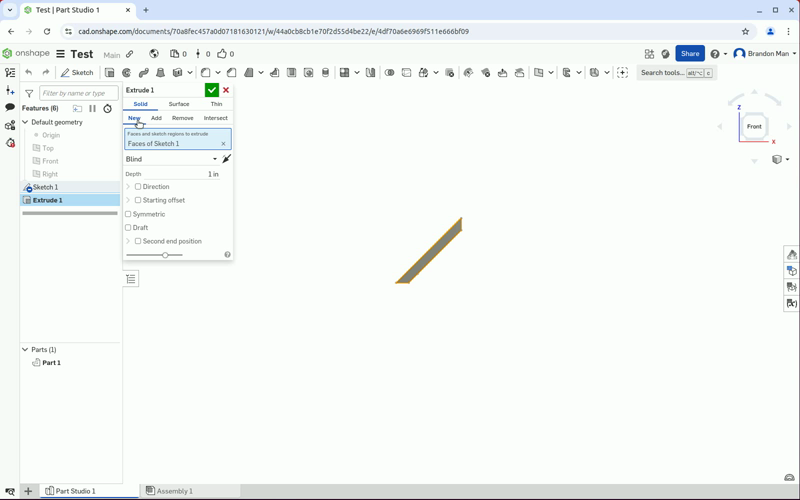
click(137, 120)
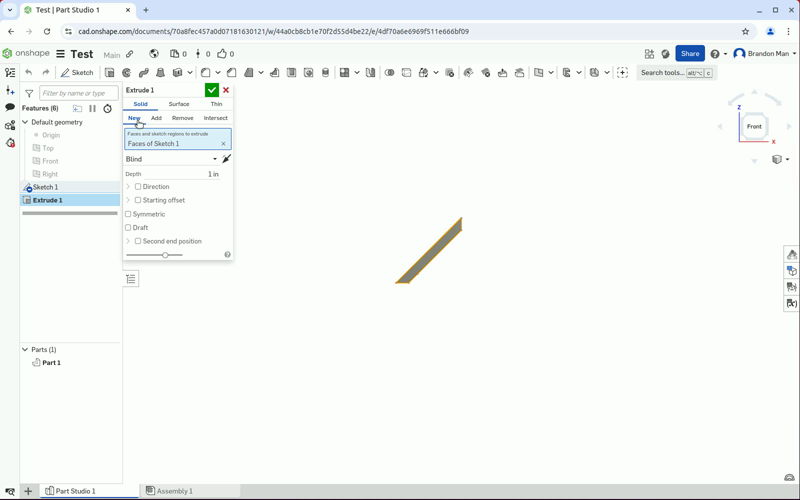
key(tab, 4)
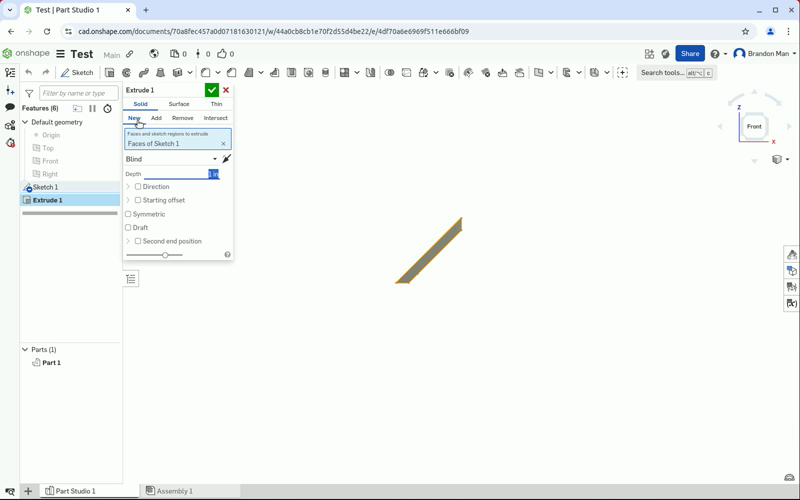
text(2.648)
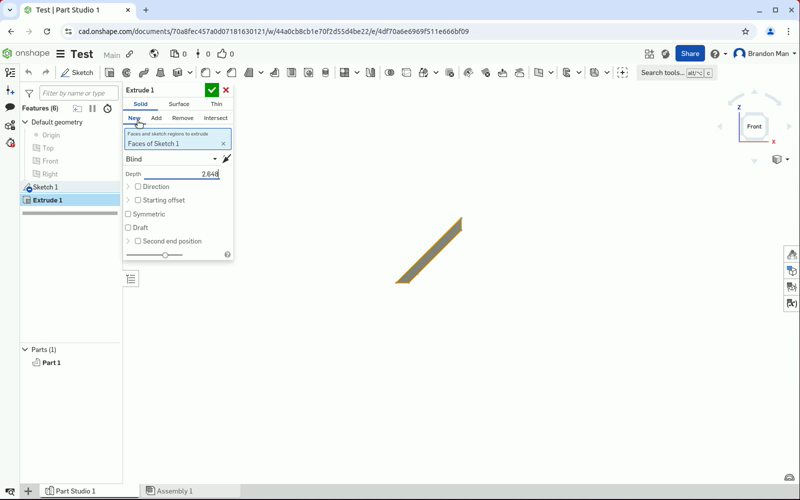
key(enter)
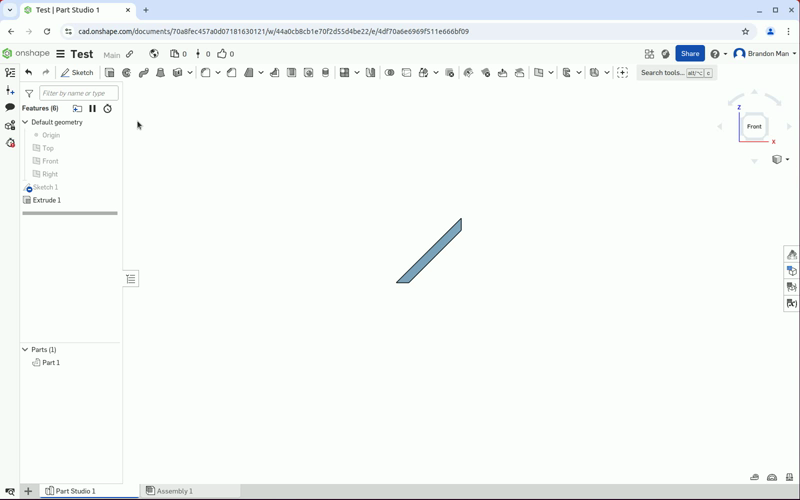
key(shift+h)
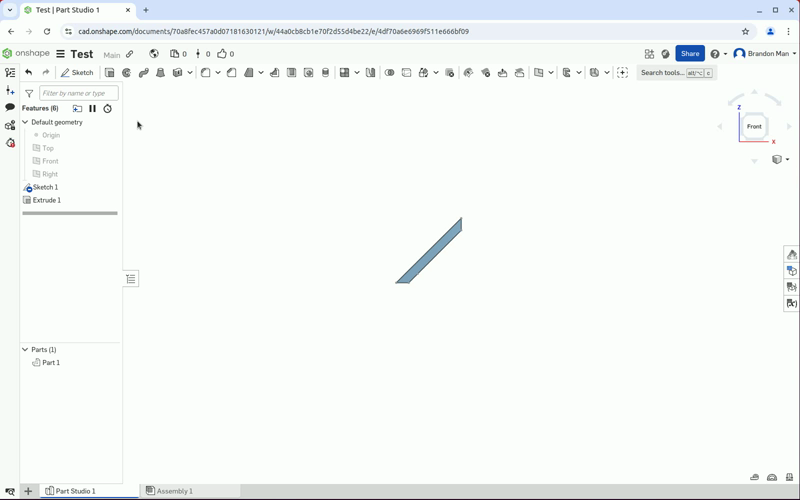
key(shift+h)
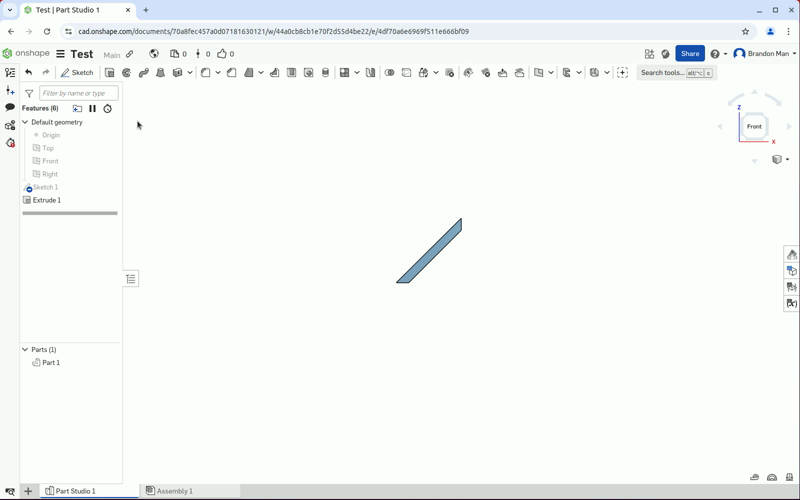
mouse_move(73, 189)
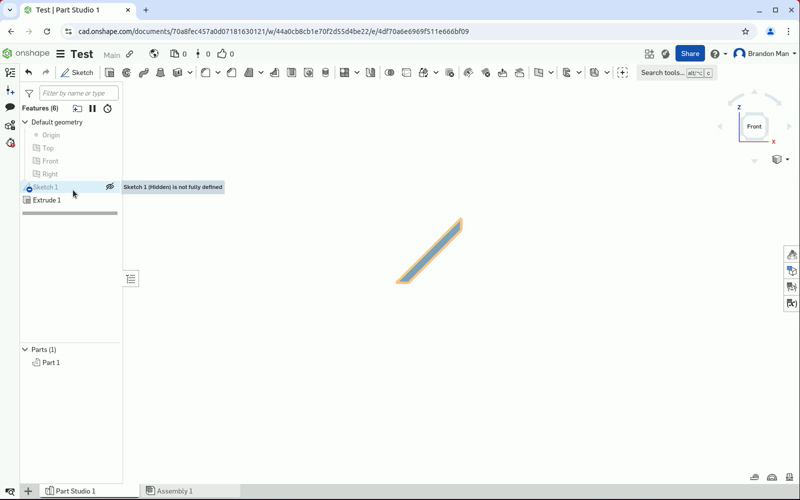
click(73, 189)
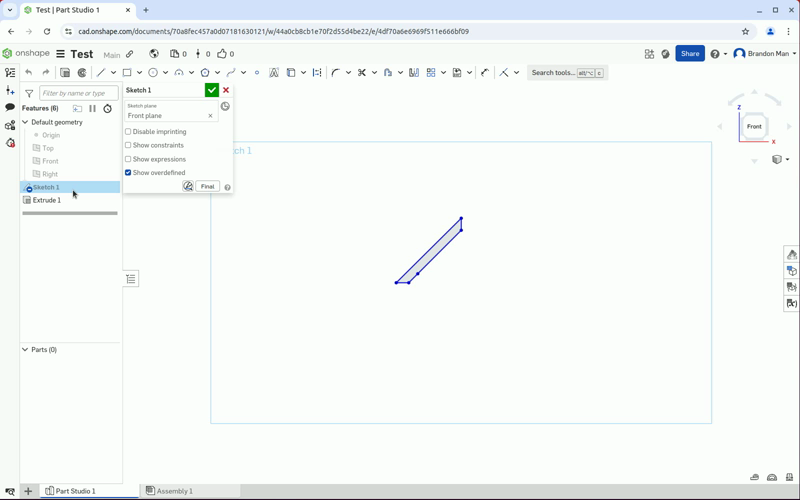
mouse_move(229, 92)
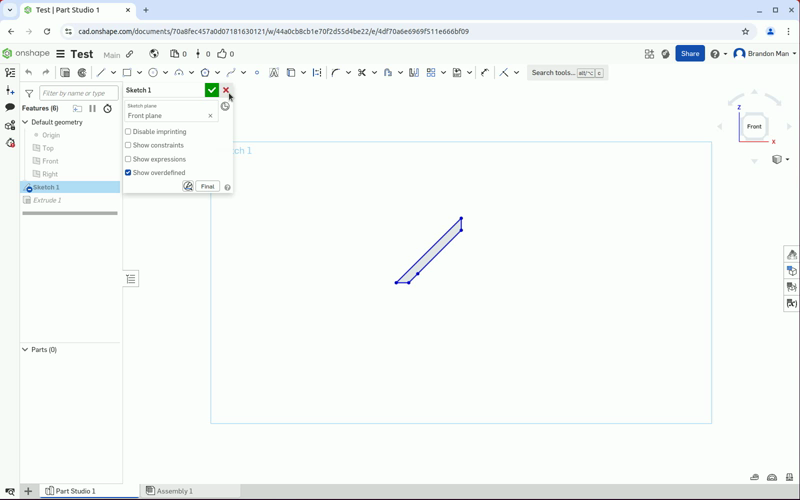
click(229, 92)
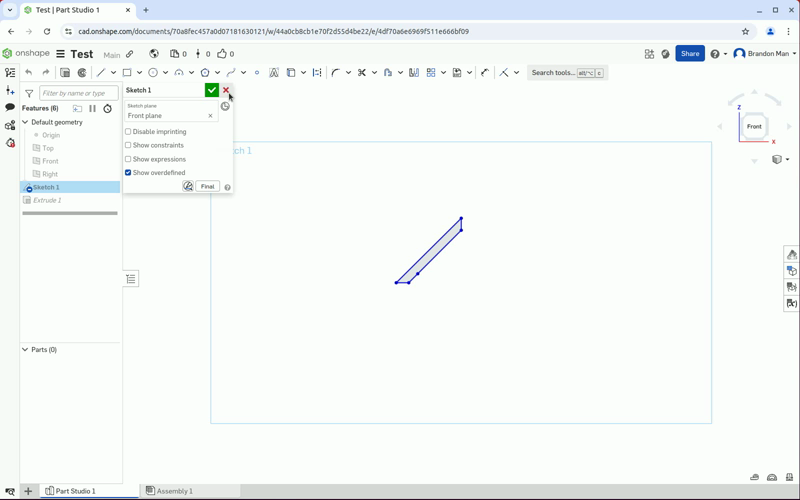
key(shift+s)
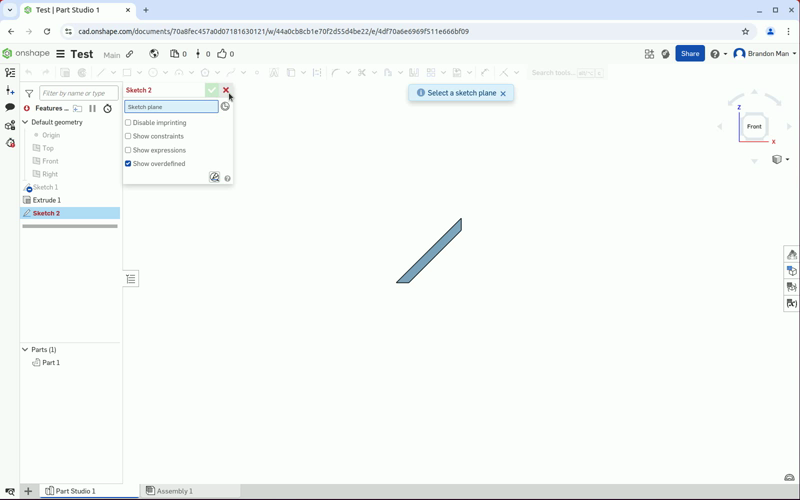
mouse_move(73, 163)
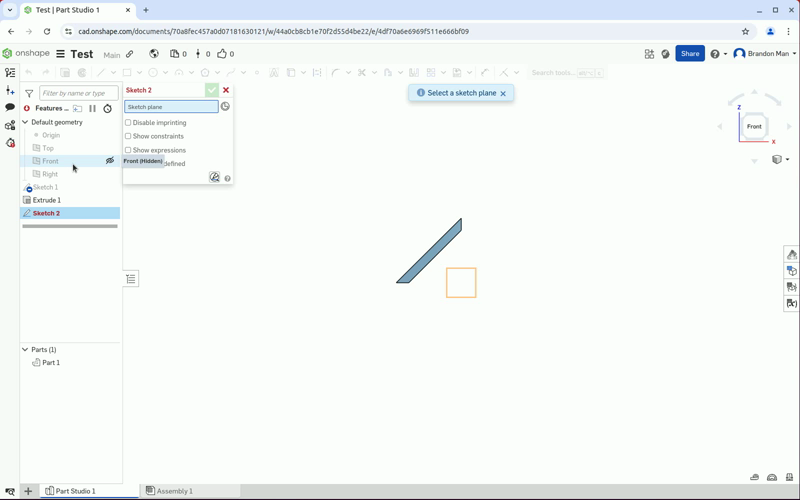
click(73, 163)
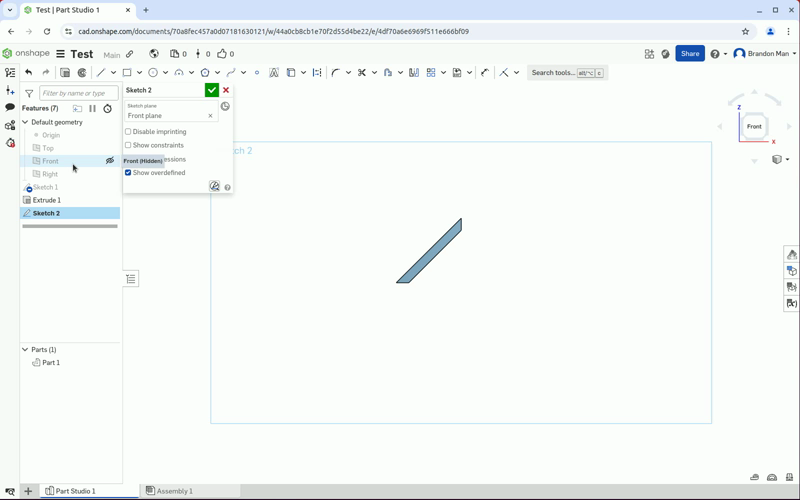
mouse_move(73, 352)
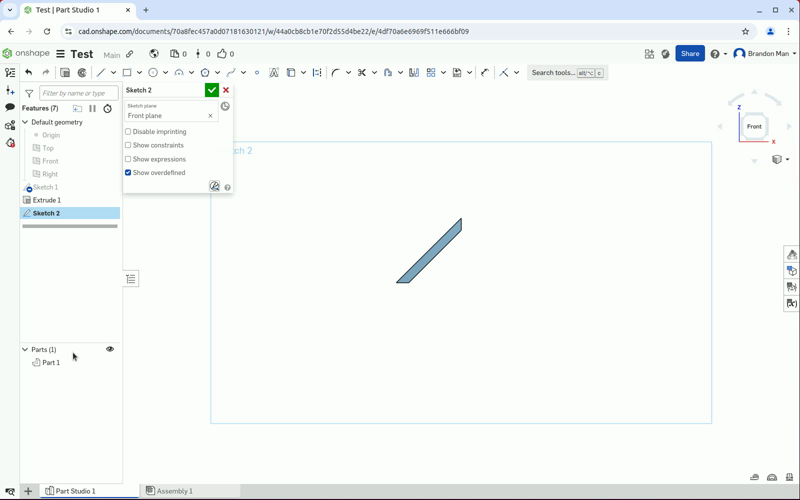
key(y)
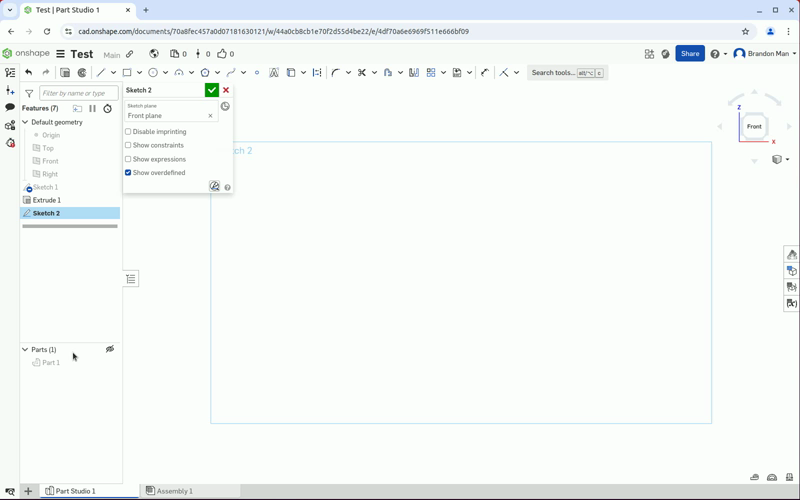
key(l)
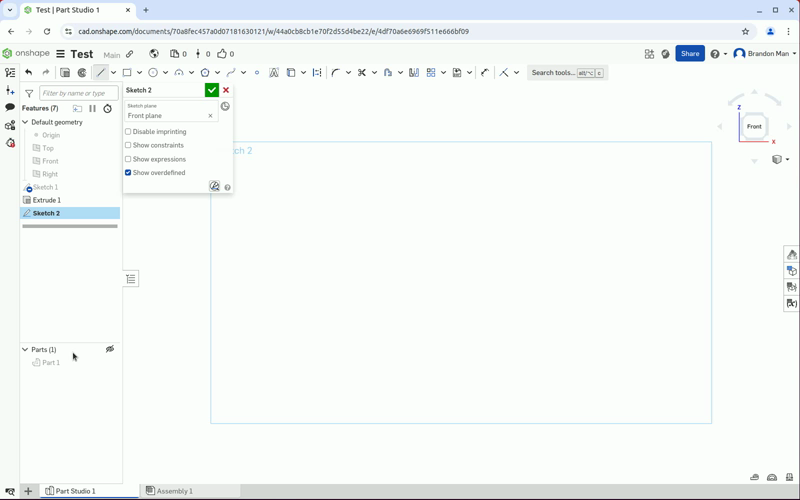
key_down(shift)
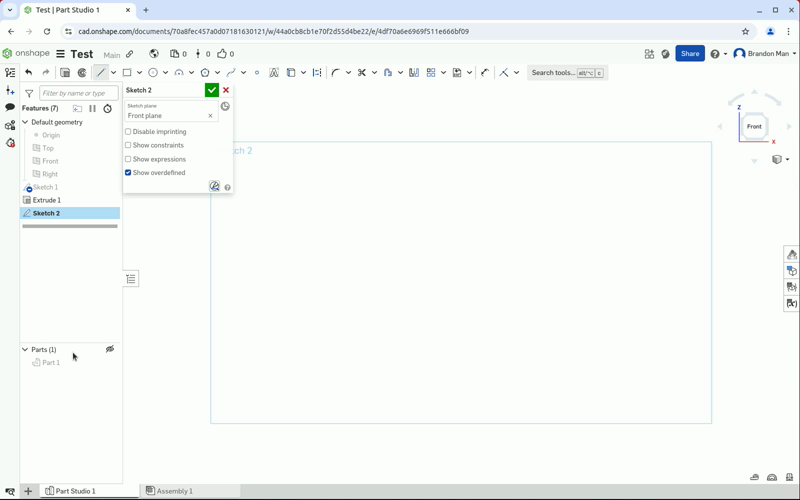
mouse_move(473, 231)
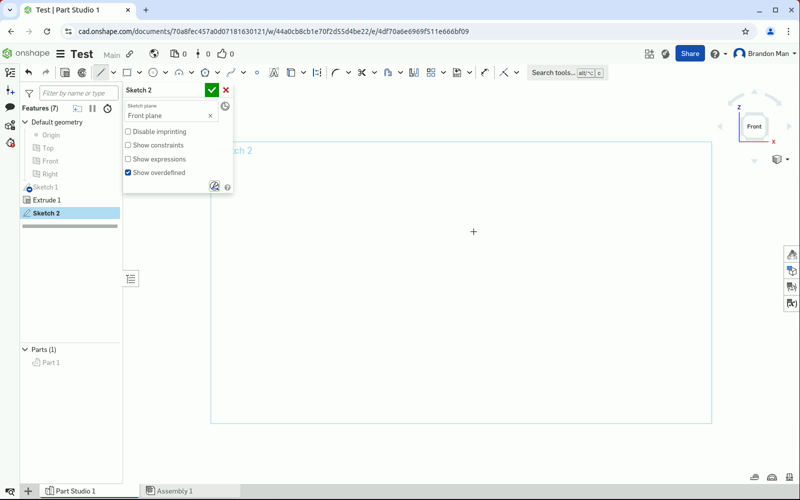
click(473, 231)
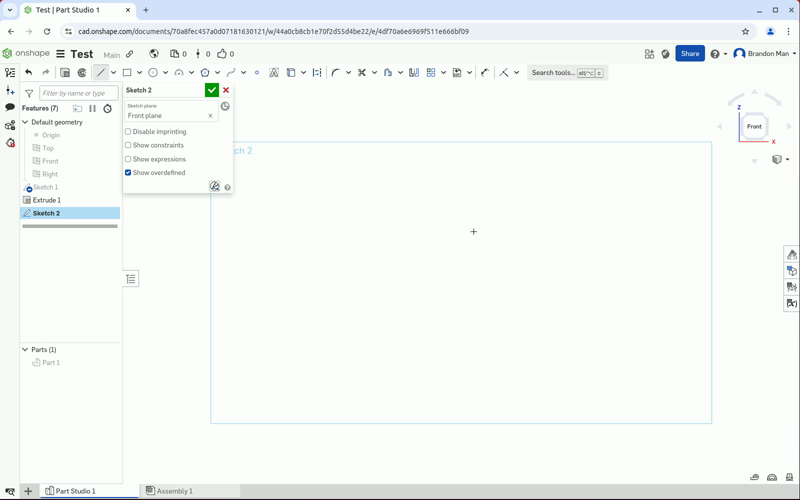
key_up(shift)
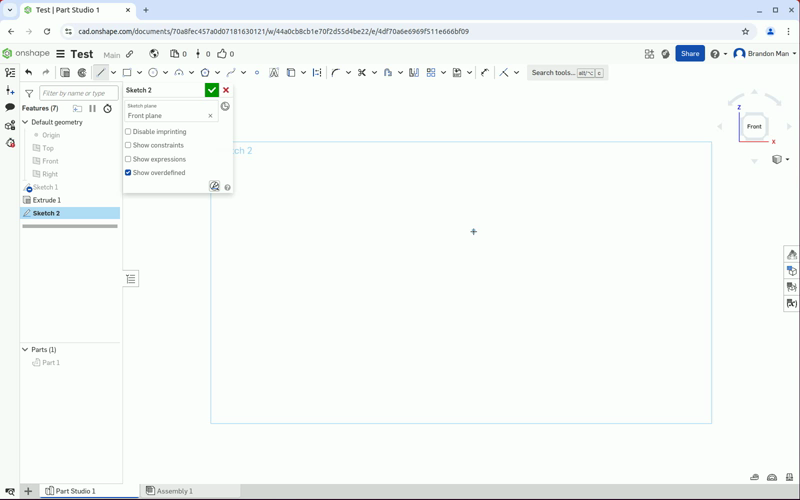
key_down(shift)
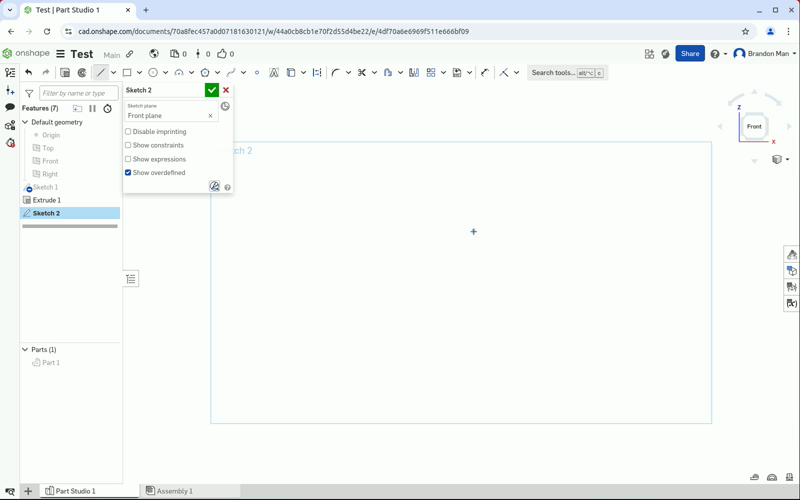
mouse_move(517, 275)
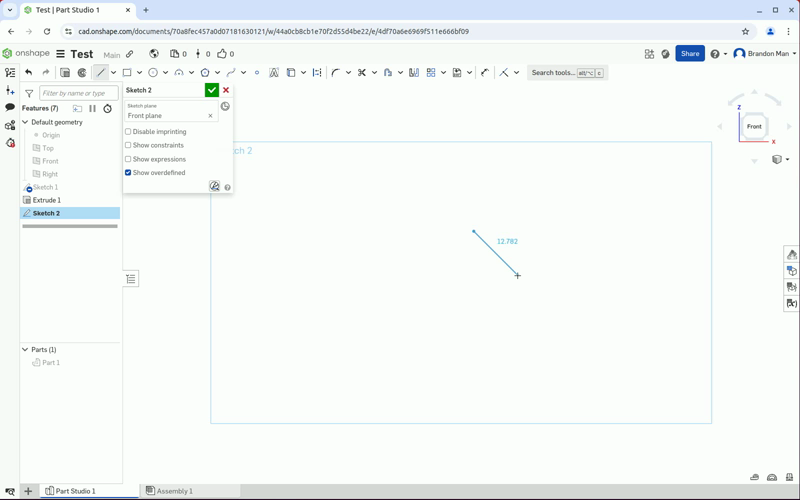
click(517, 275)
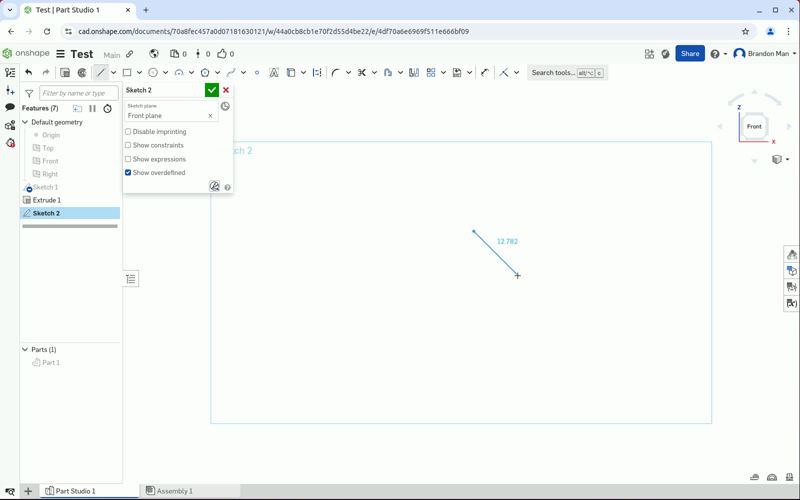
key_up(shift)
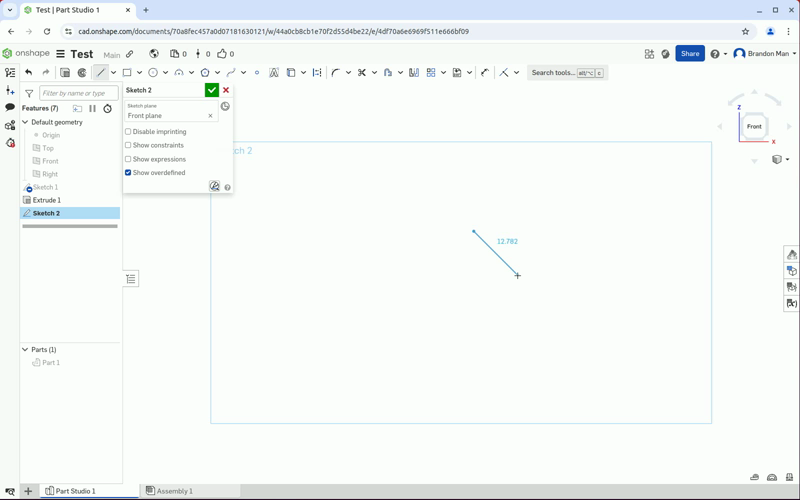
key_down(shift)
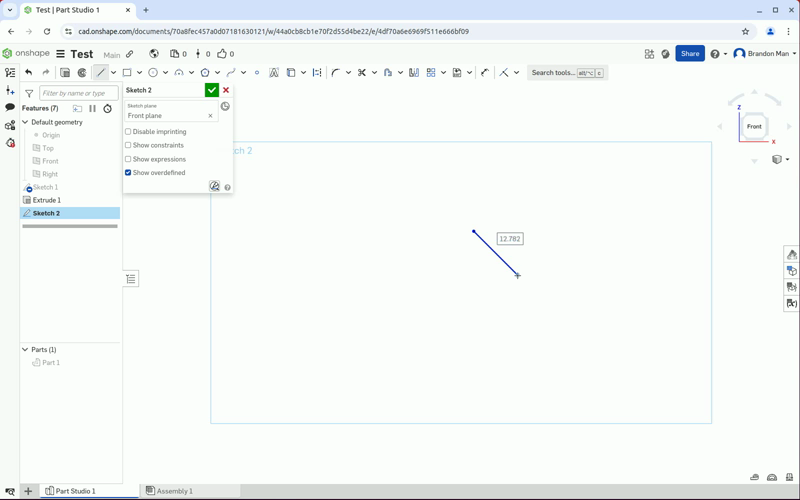
mouse_move(547, 275)
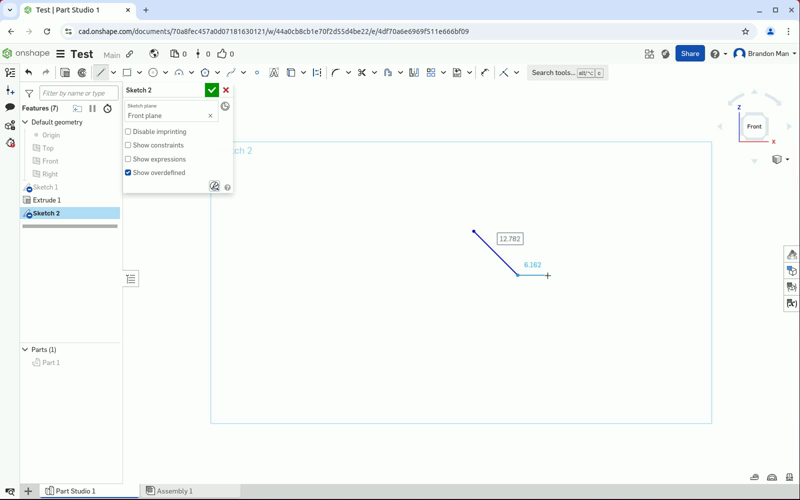
mouse_move(526, 283)
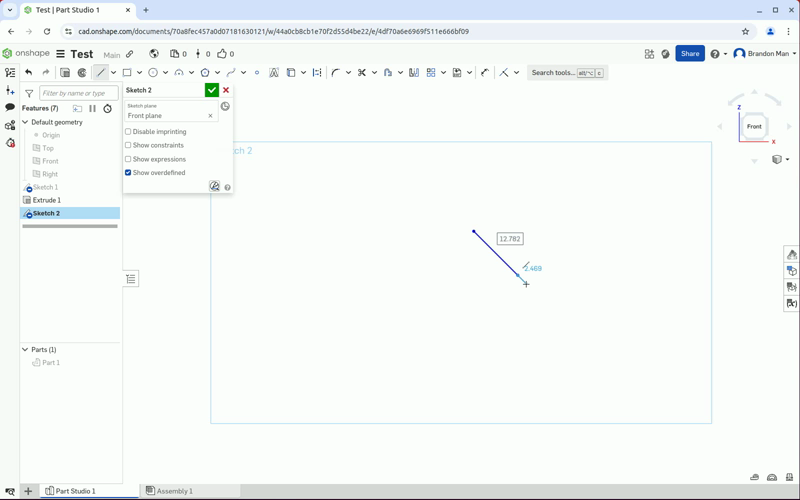
click(526, 283)
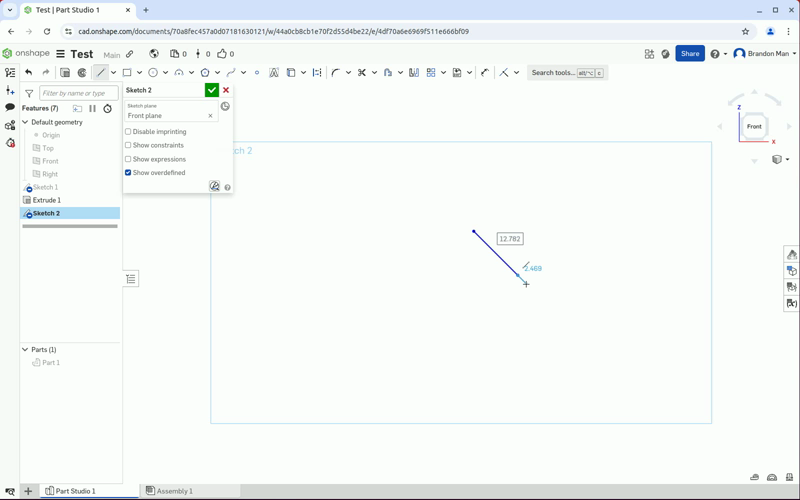
key_up(shift)
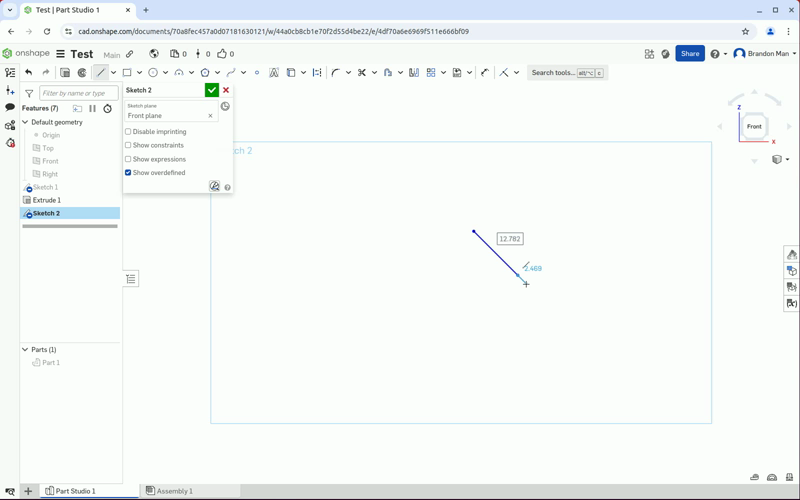
key_down(shift)
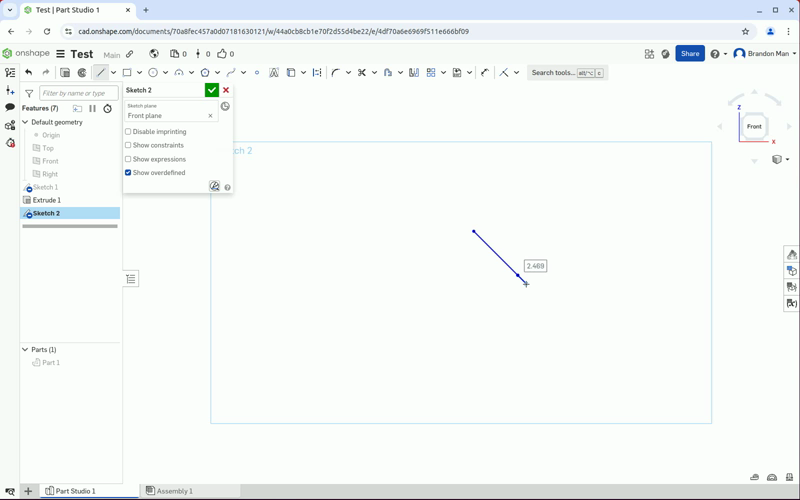
mouse_move(556, 283)
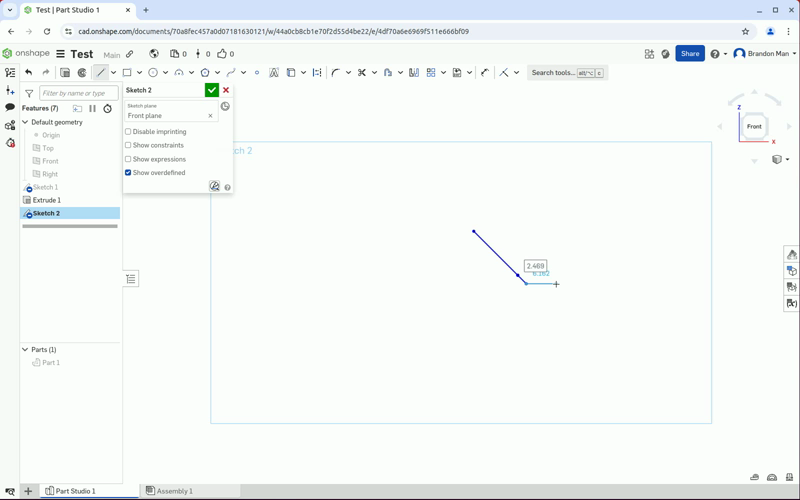
mouse_move(538, 283)
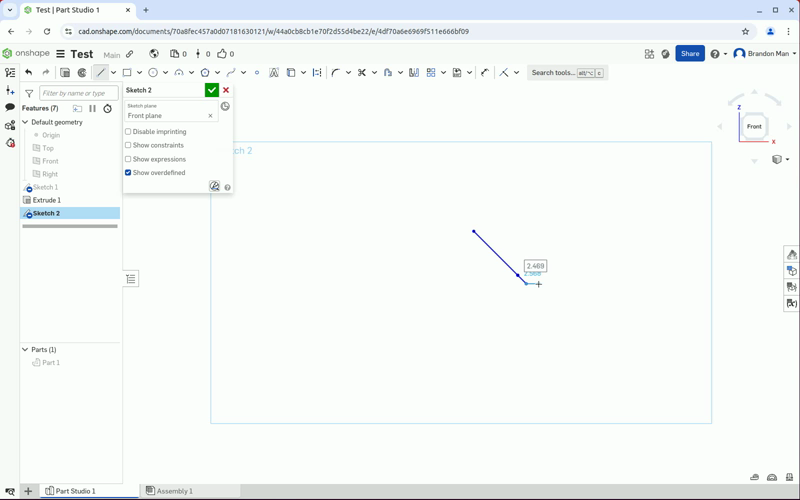
click(538, 283)
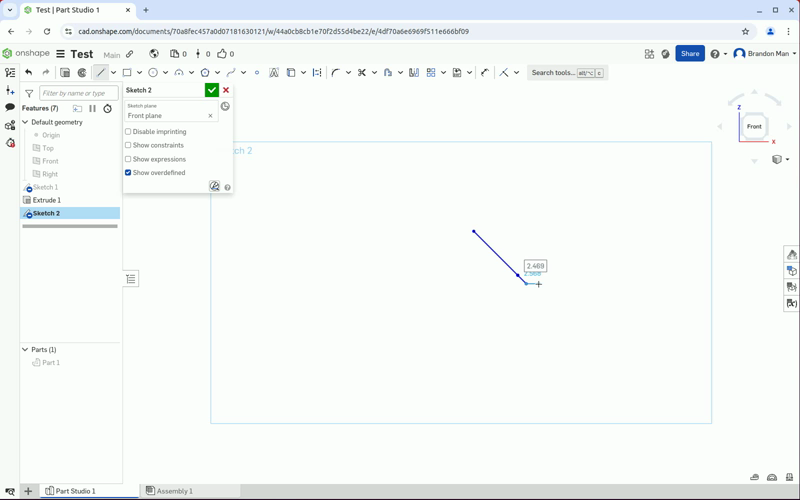
key_up(shift)
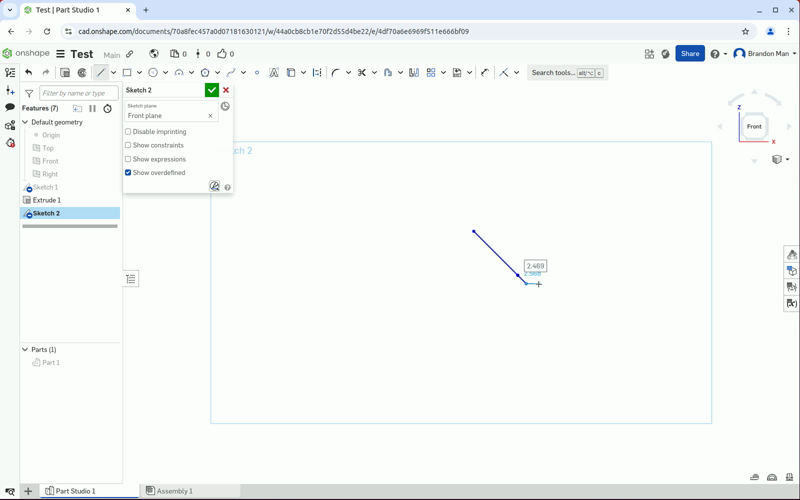
key_down(shift)
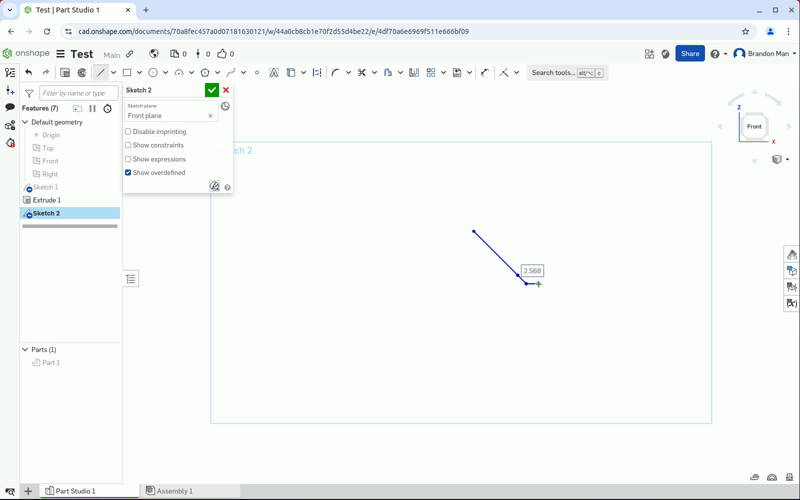
mouse_move(473, 219)
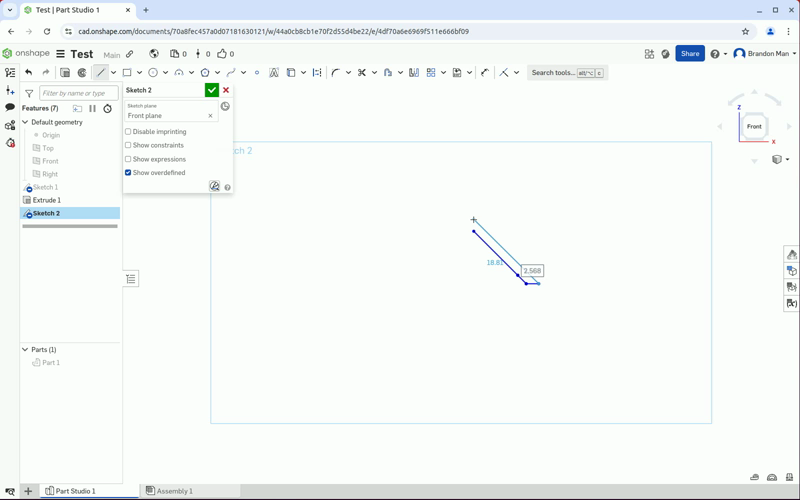
click(473, 219)
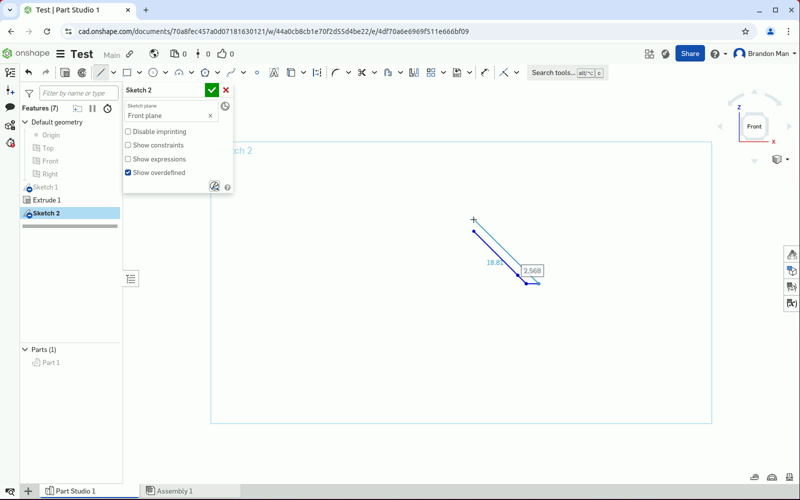
key_up(shift)
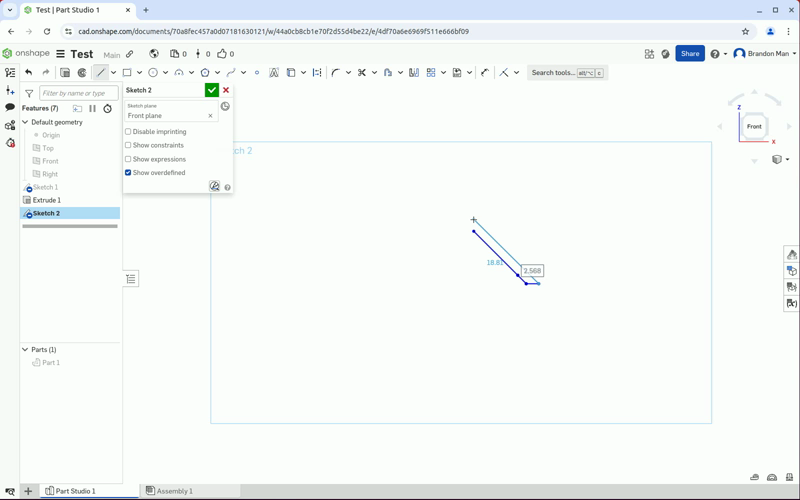
mouse_move(503, 219)
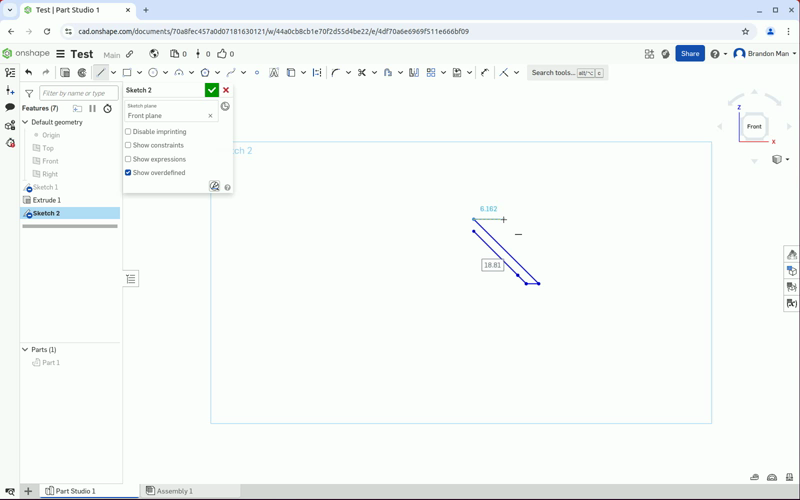
key_down(shift)
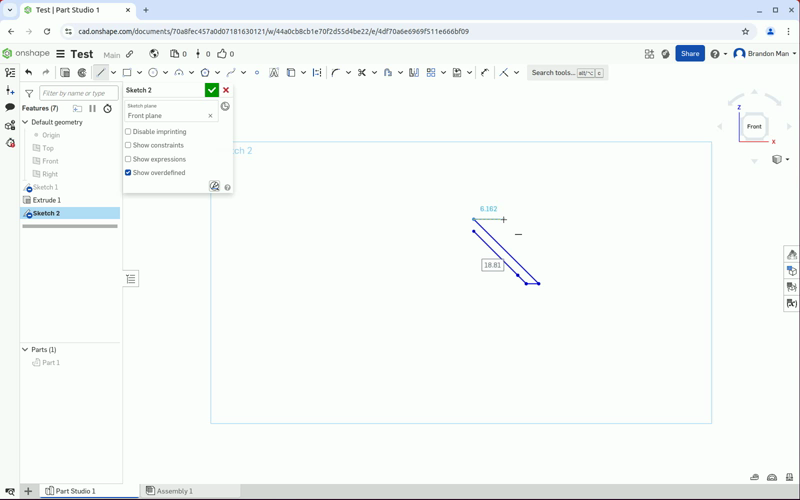
mouse_move(473, 231)
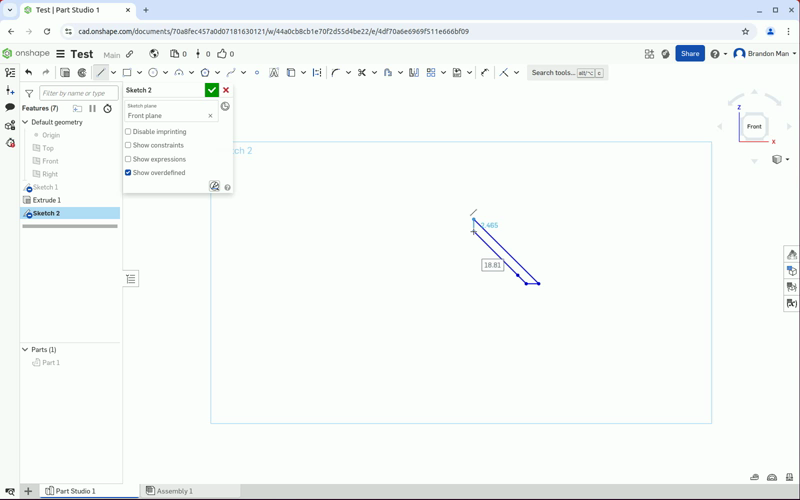
key_up(shift)
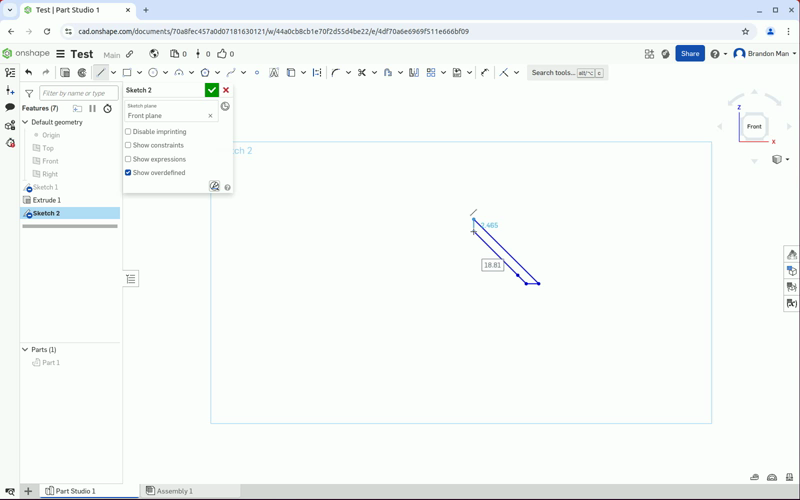
click(473, 231)
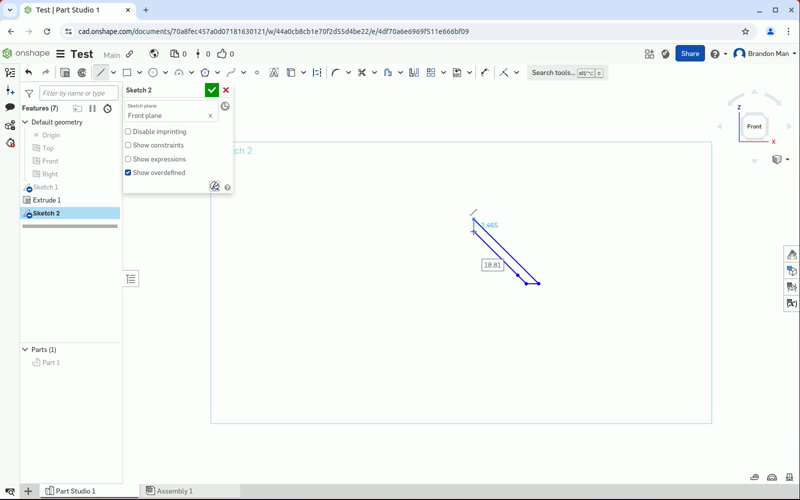
key(esc)
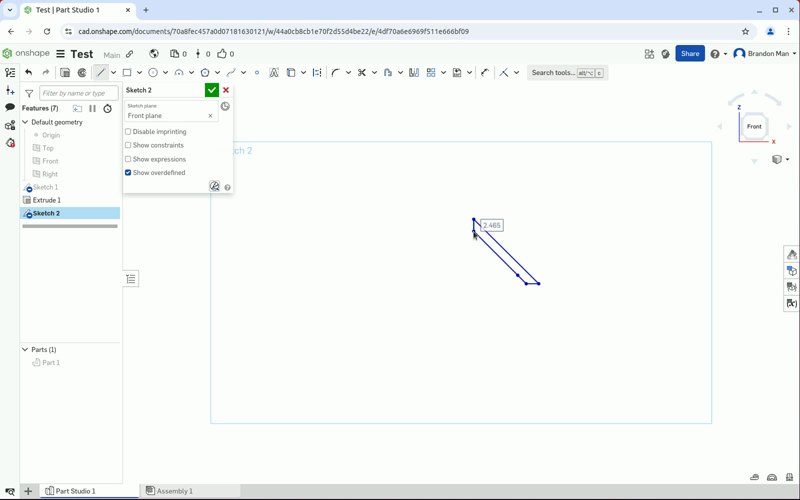
mouse_move(532, 282)
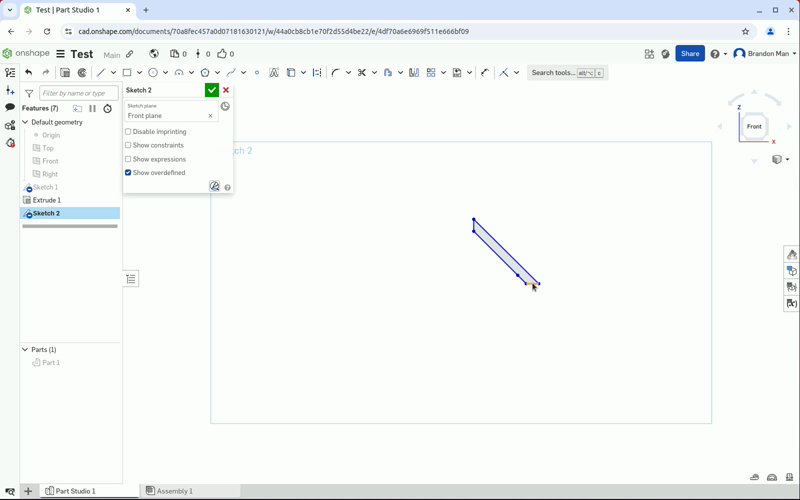
scroll(6)
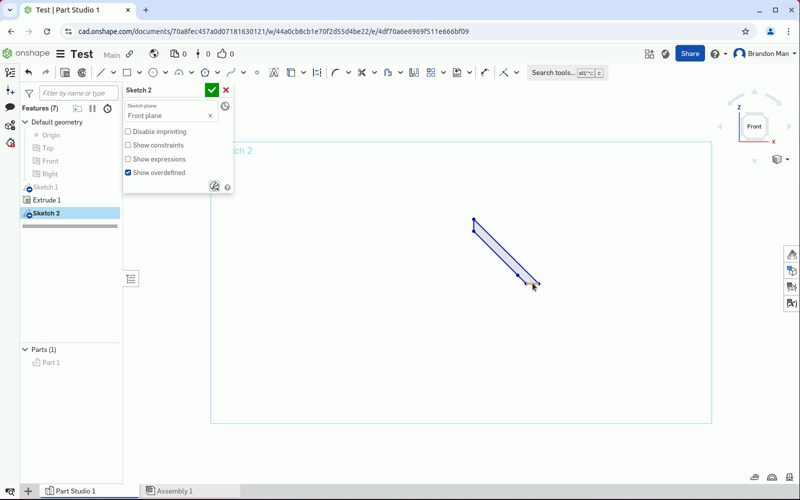
scroll(6)
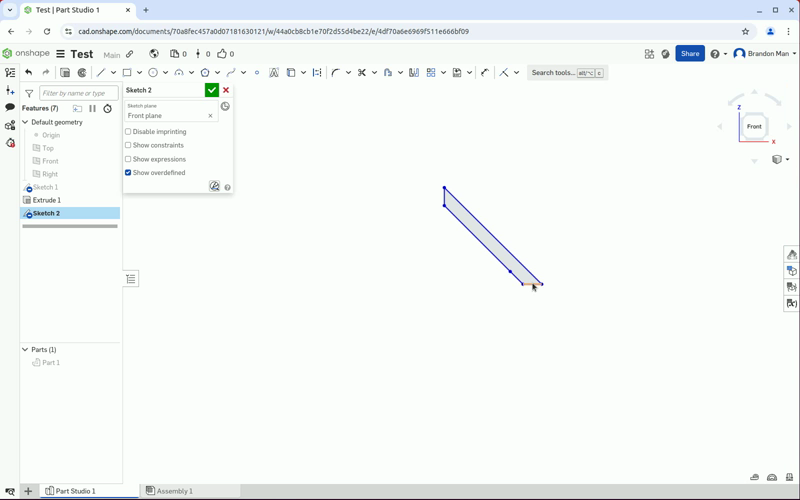
scroll(6)
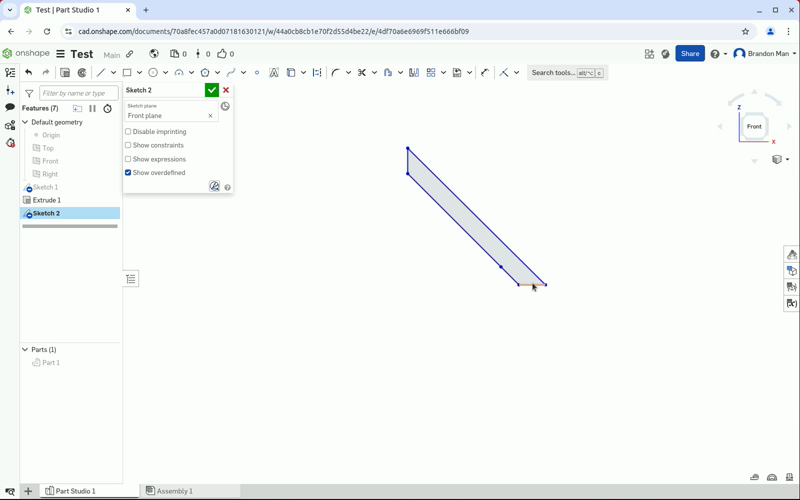
scroll(6)
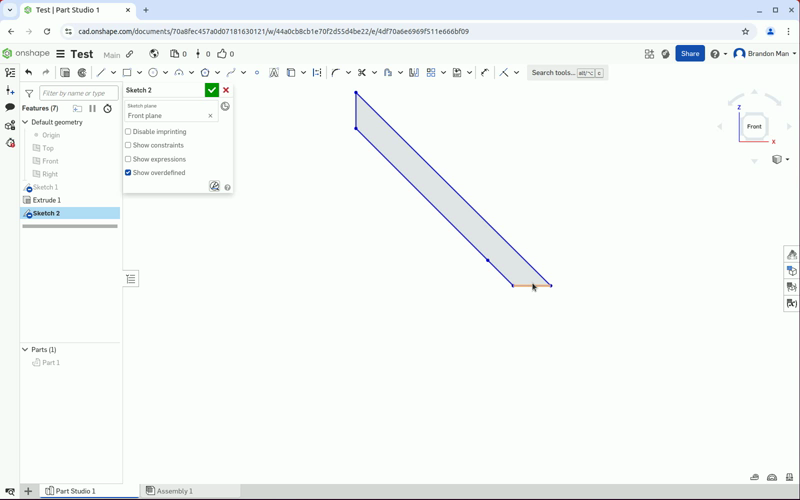
scroll(6)
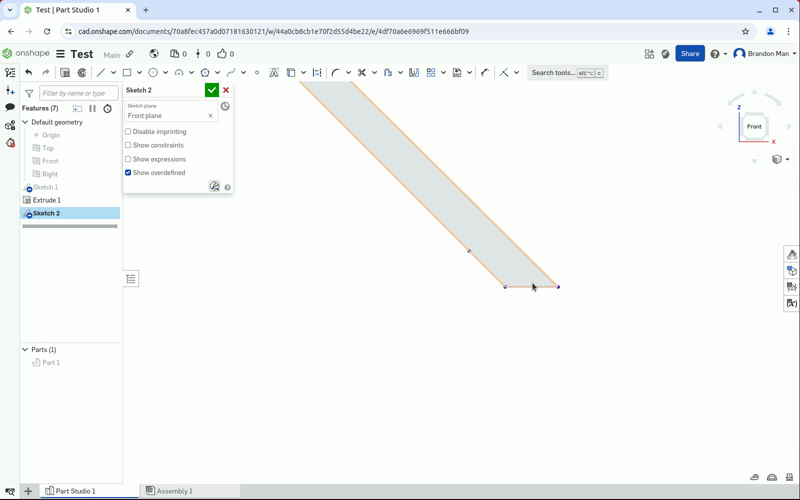
scroll(6)
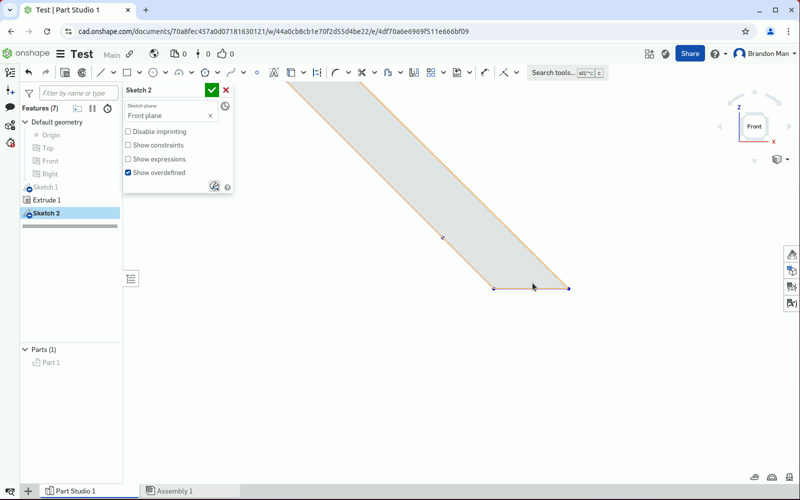
scroll(6)
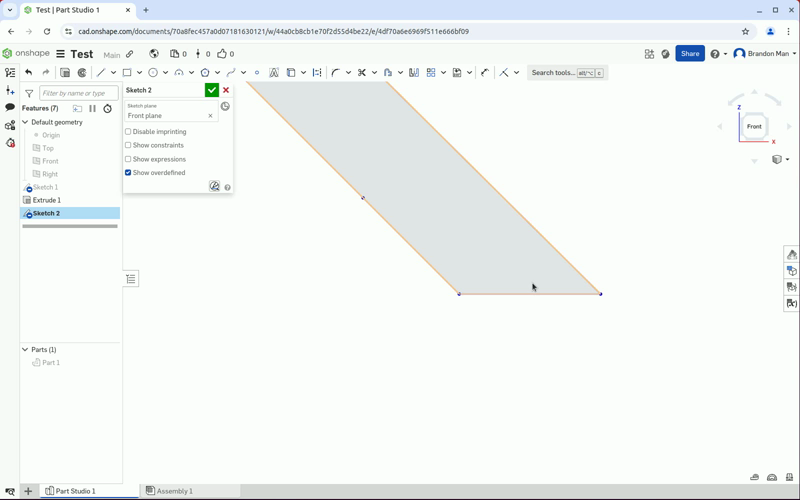
click(532, 282)
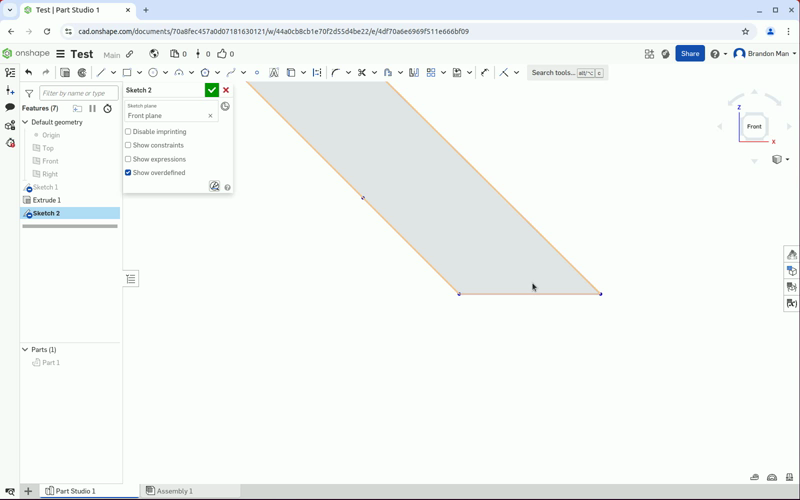
scroll(-6)
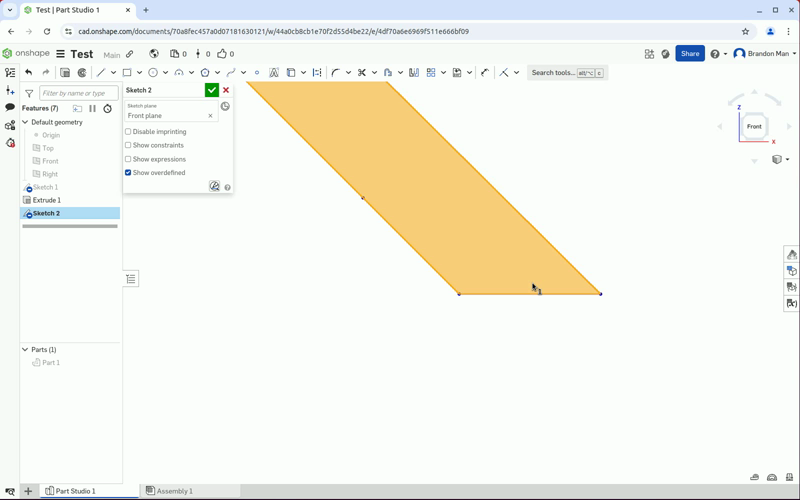
scroll(-6)
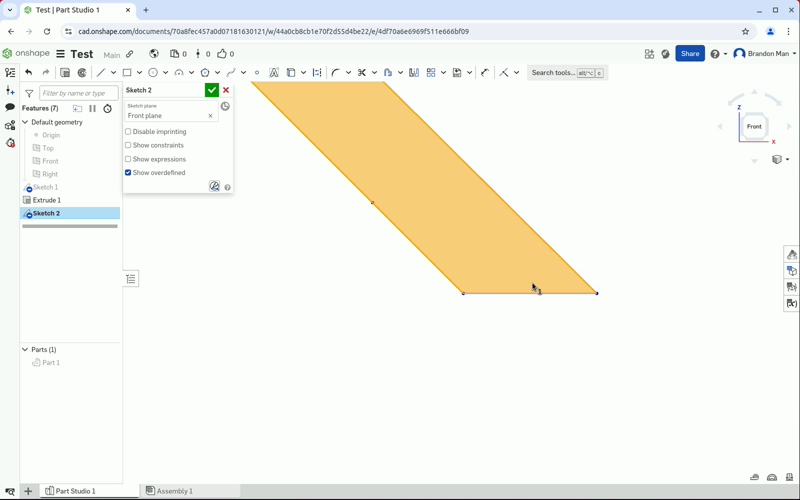
scroll(-6)
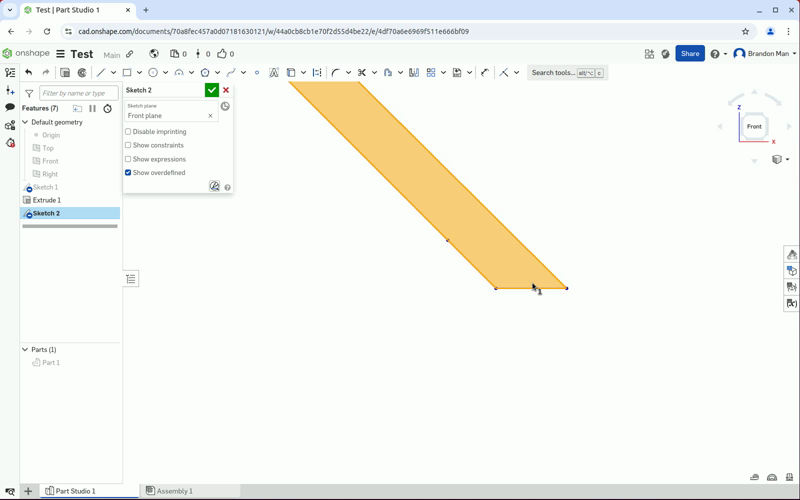
scroll(-6)
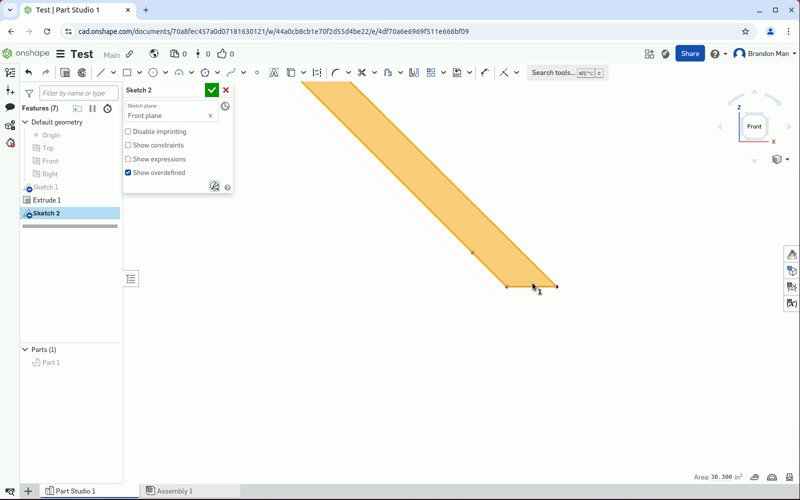
scroll(-6)
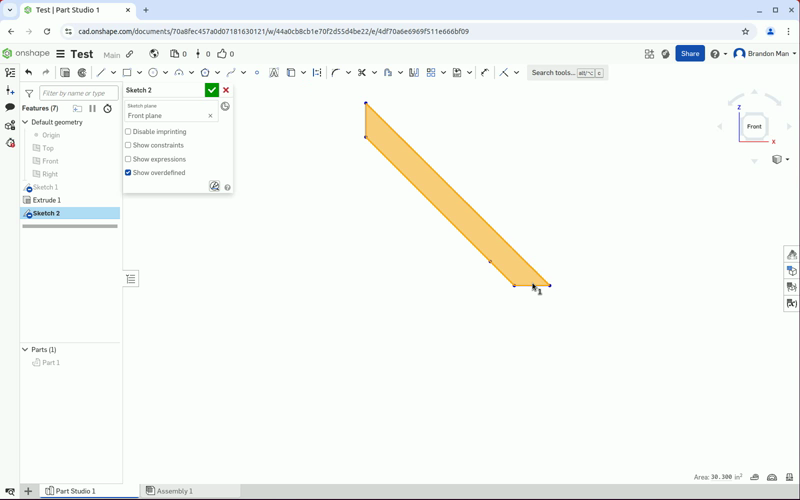
scroll(-6)
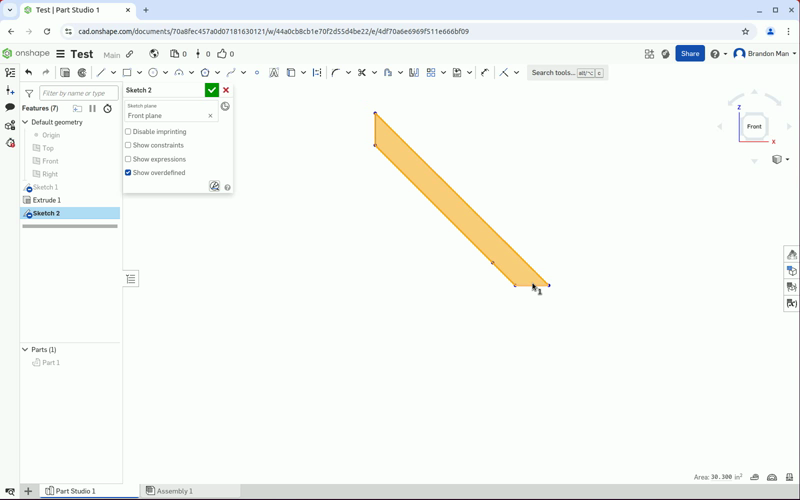
scroll(-6)
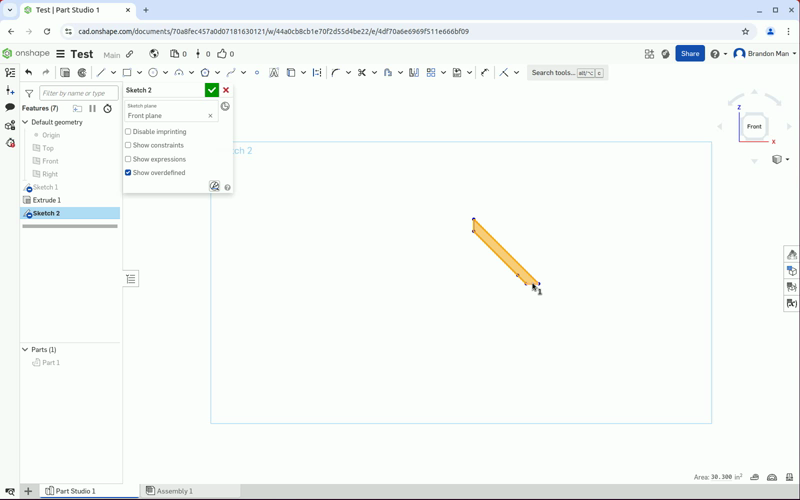
mouse_move(73, 352)
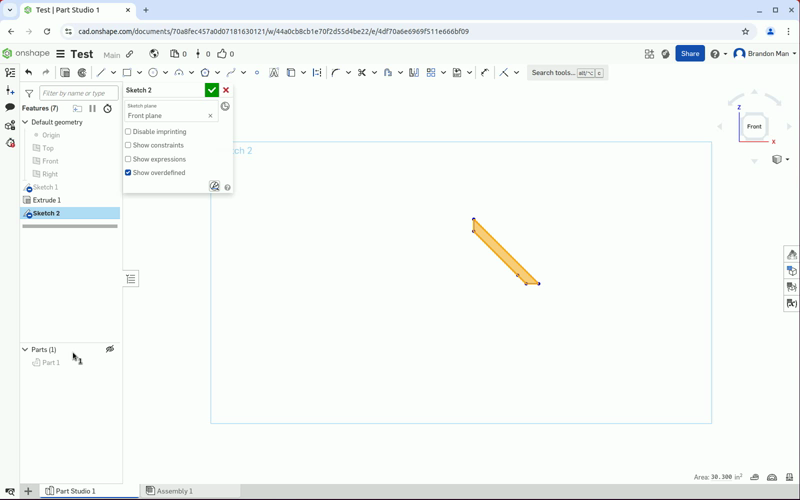
key(shift+y)
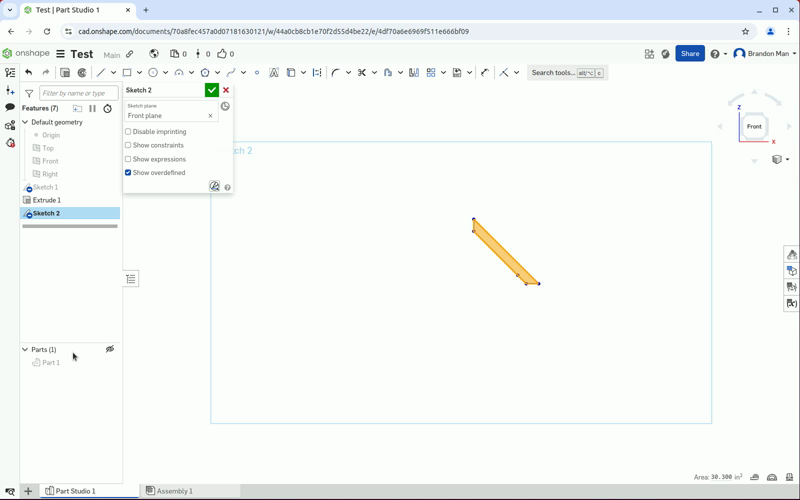
key(shift+e)
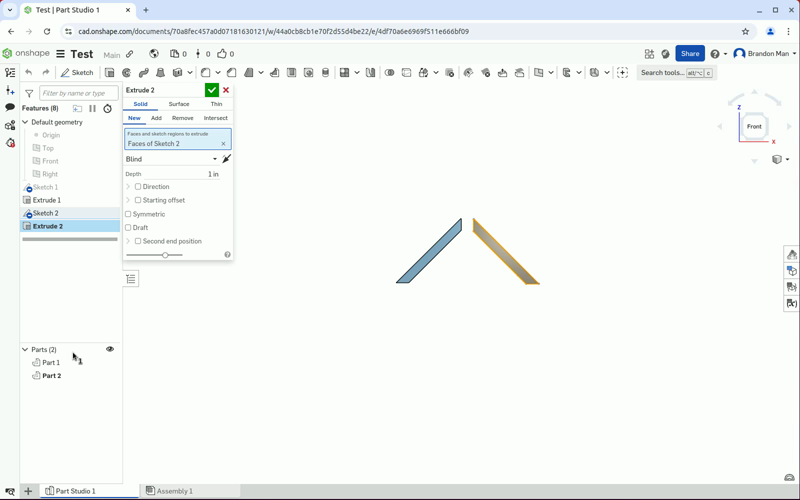
mouse_move(143, 106)
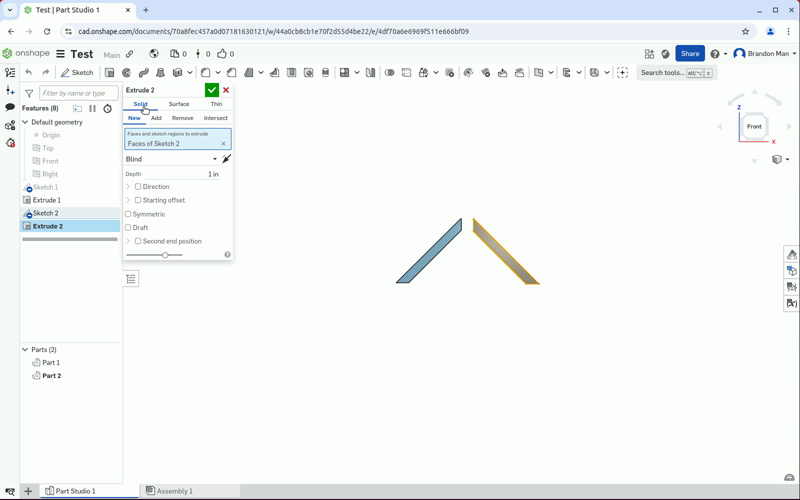
click(143, 106)
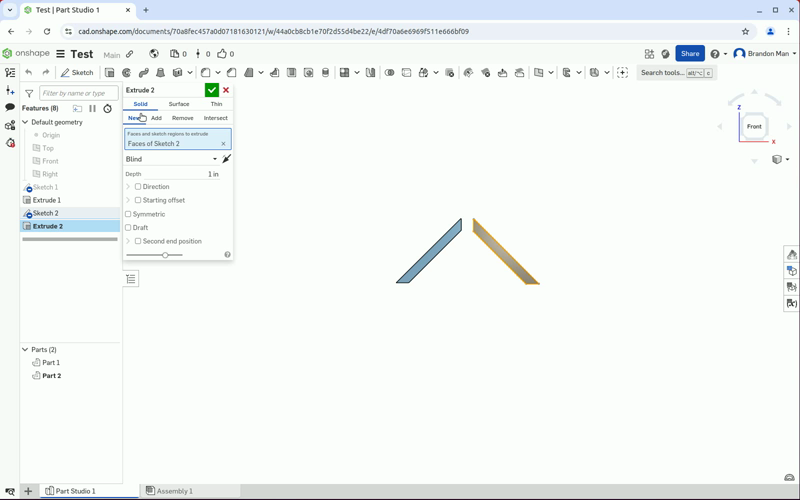
mouse_move(137, 120)
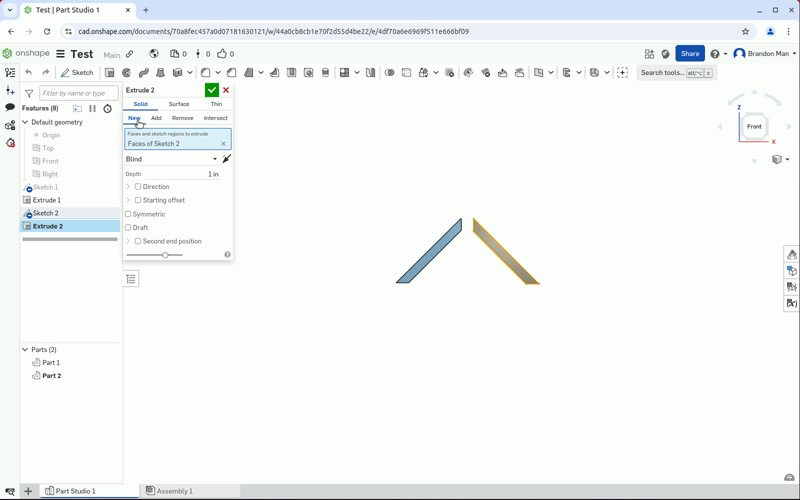
click(137, 120)
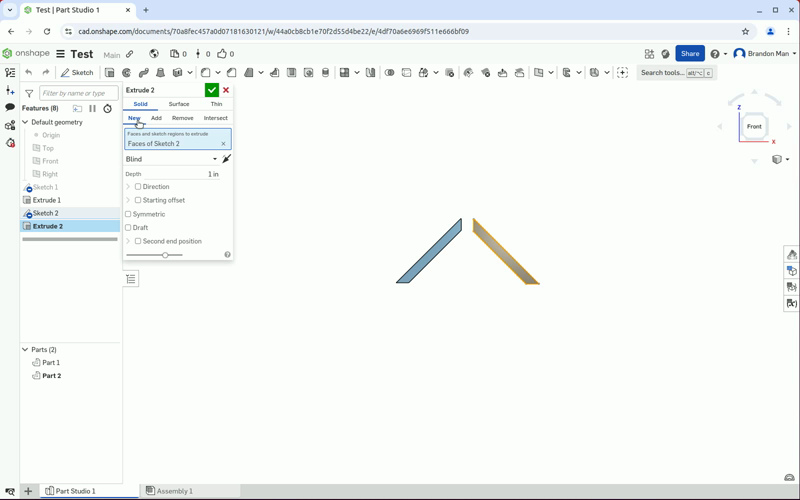
key(tab, 4)
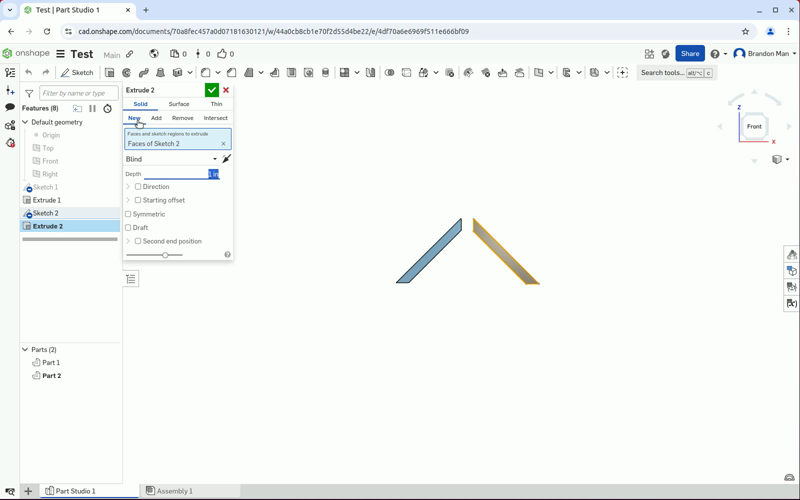
text(2.648)
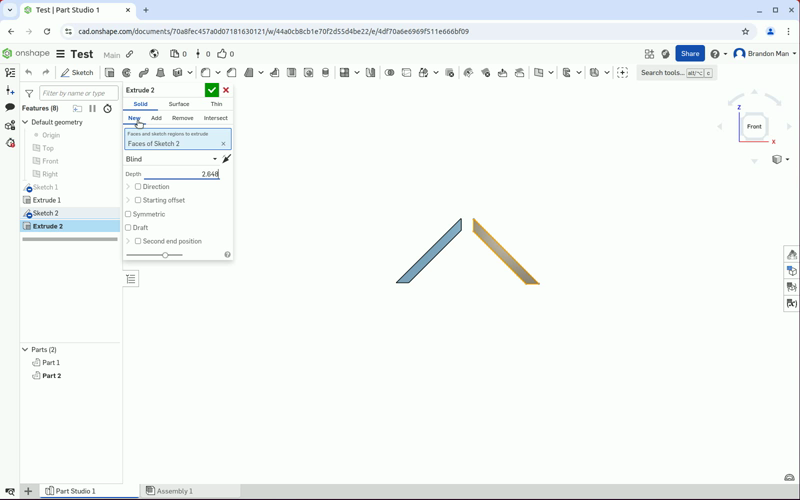
key(enter)
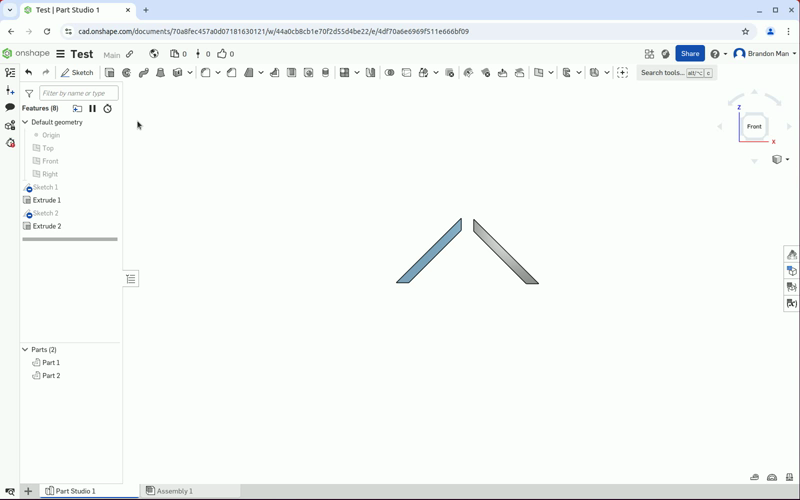
key(shift+h)
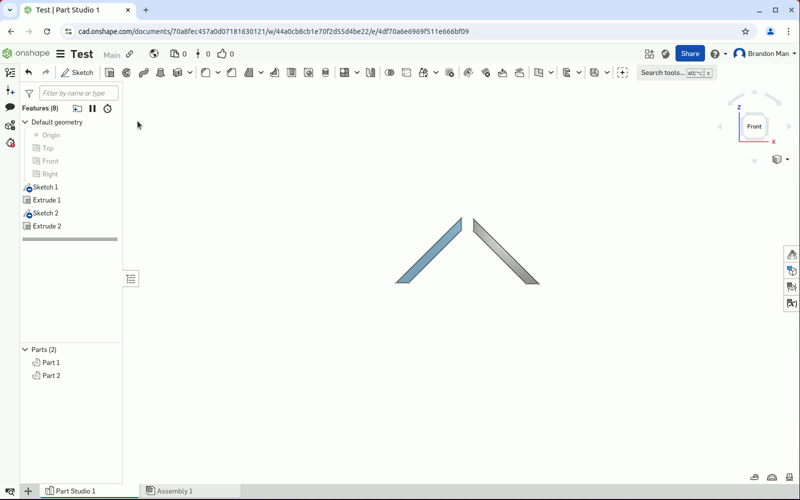
key(shift+h)
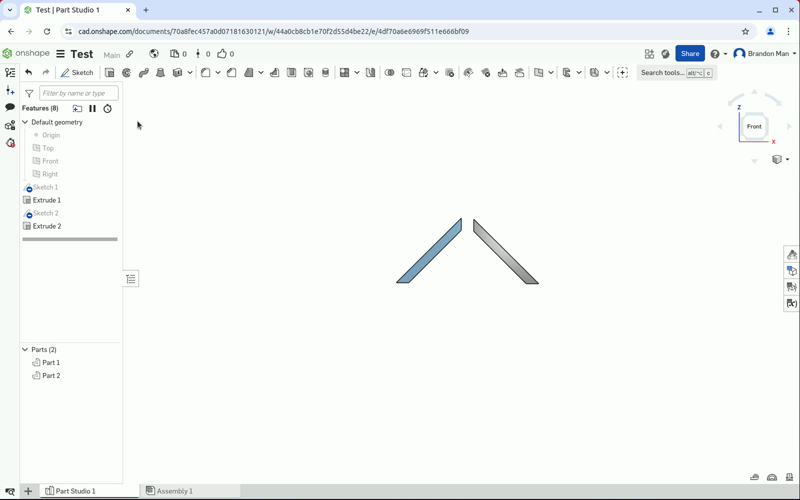
mouse_move(73, 189)
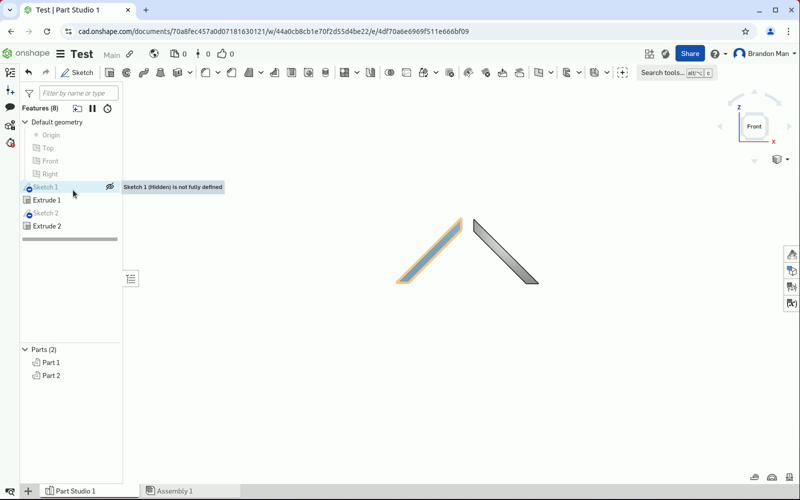
click(73, 189)
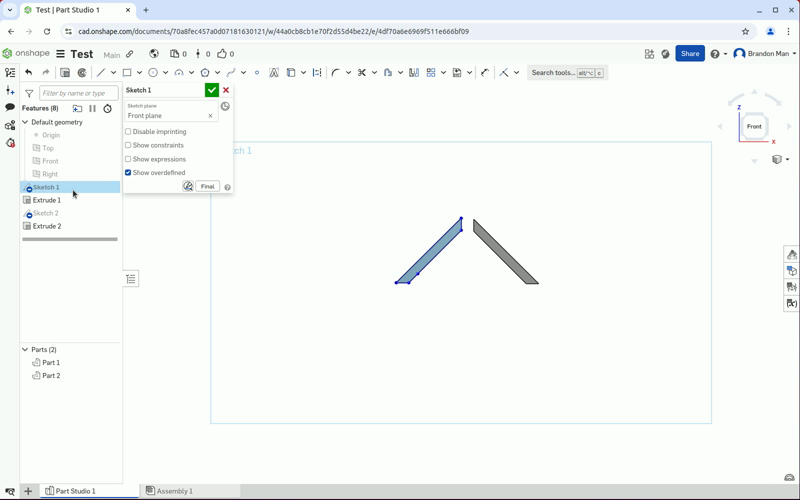
mouse_move(229, 92)
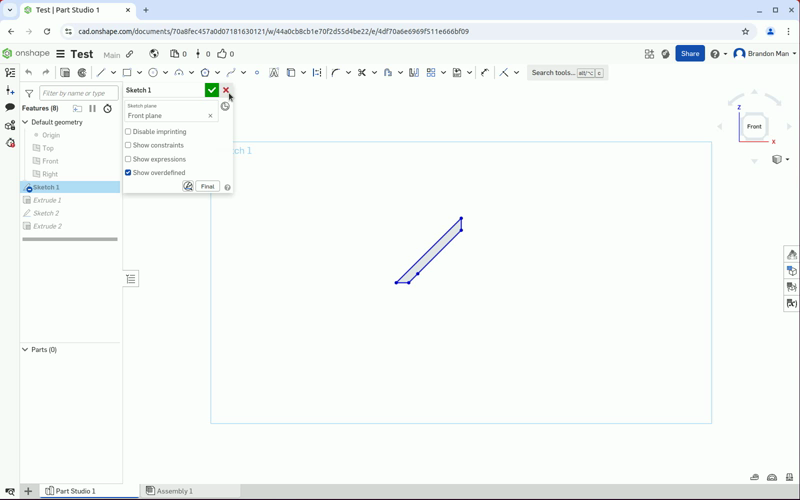
click(229, 92)
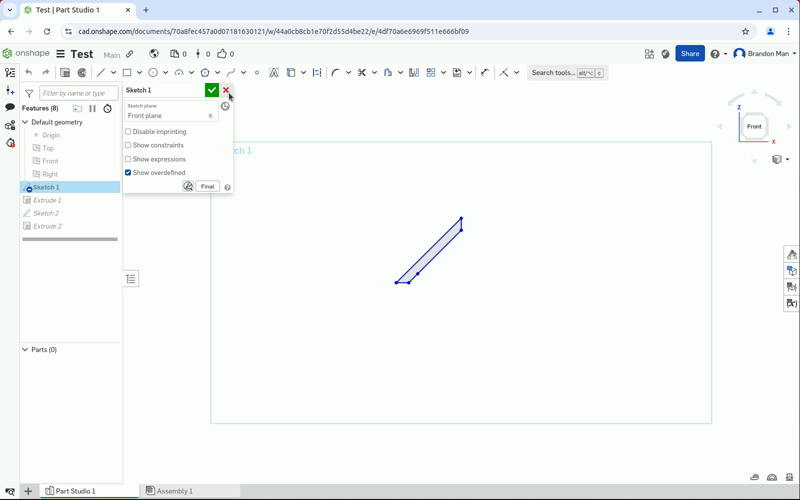
key(shift+s)
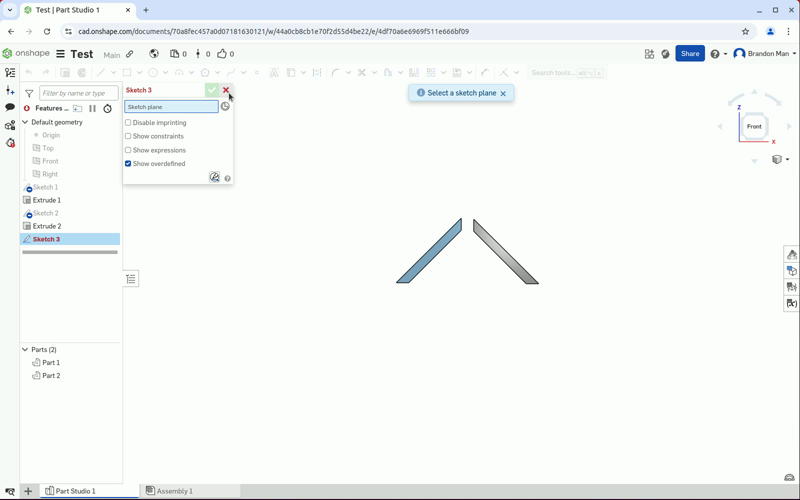
mouse_move(73, 163)
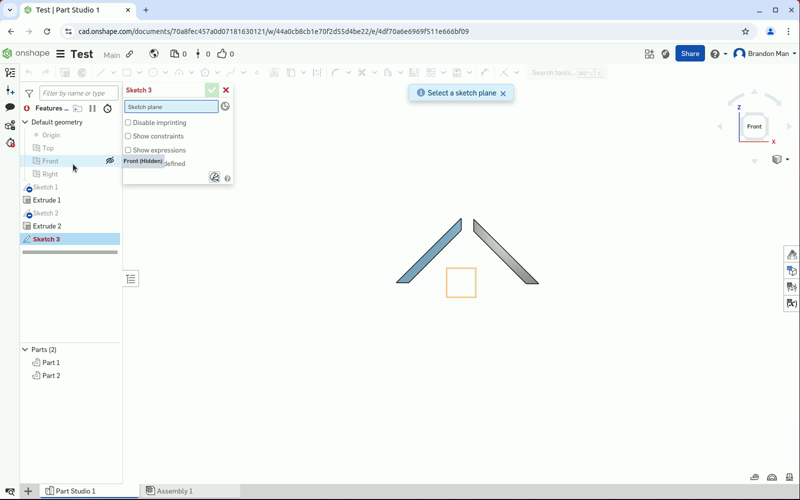
click(73, 163)
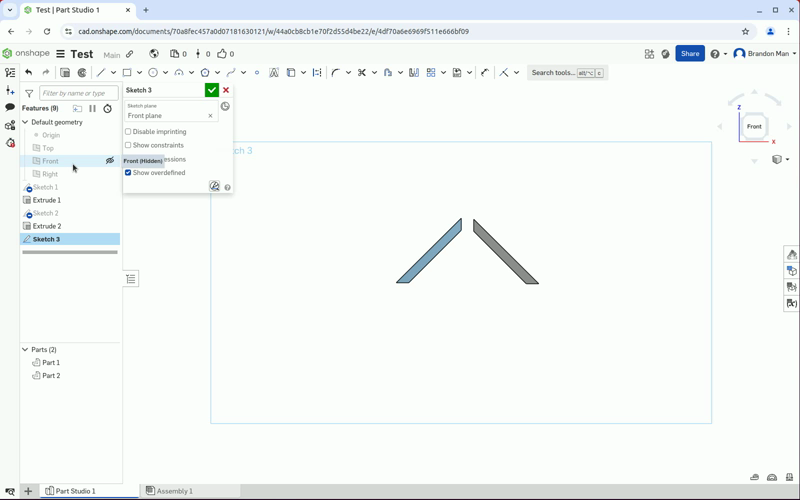
mouse_move(73, 352)
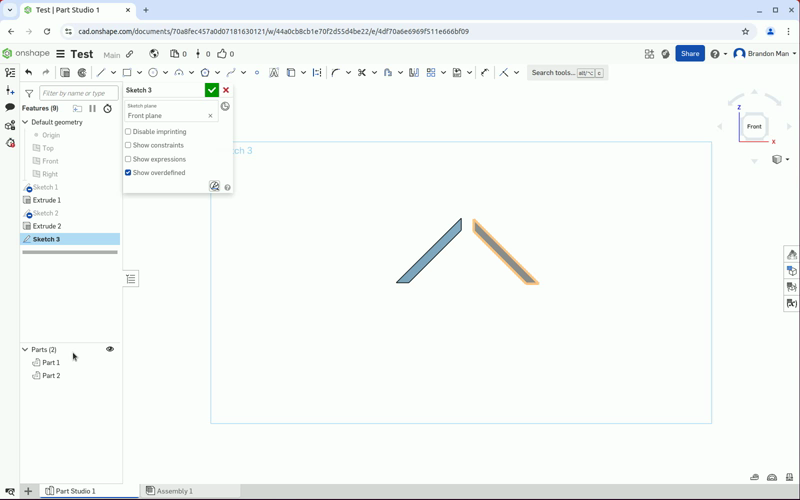
key(y)
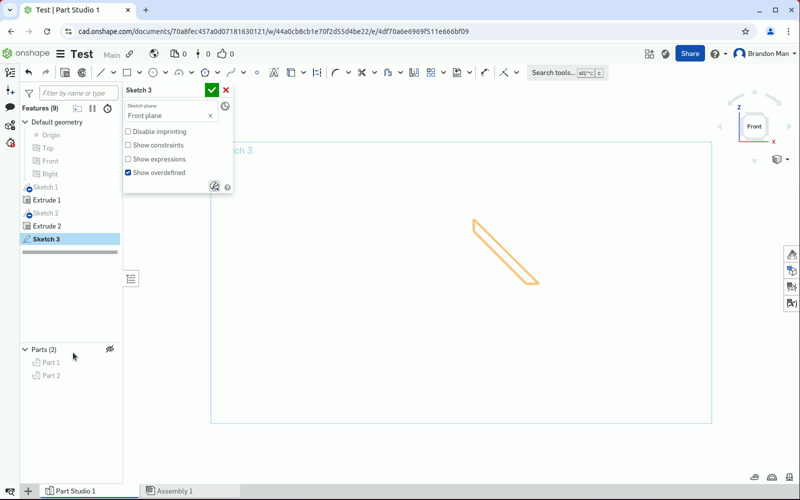
key(l)
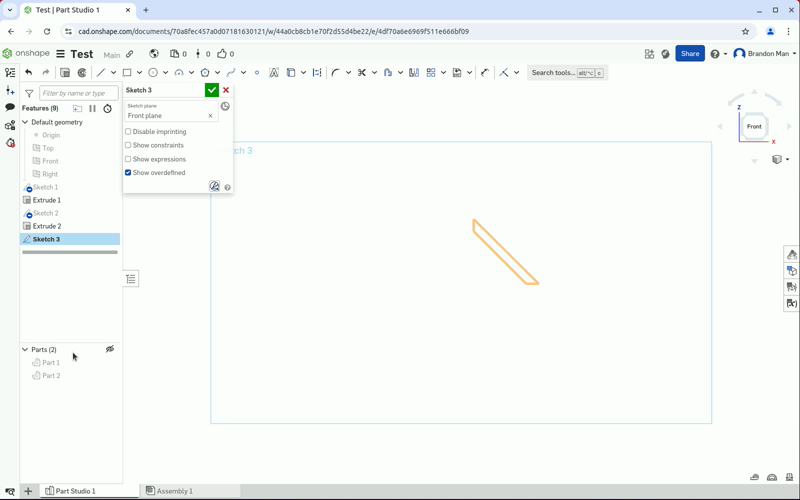
key_down(shift)
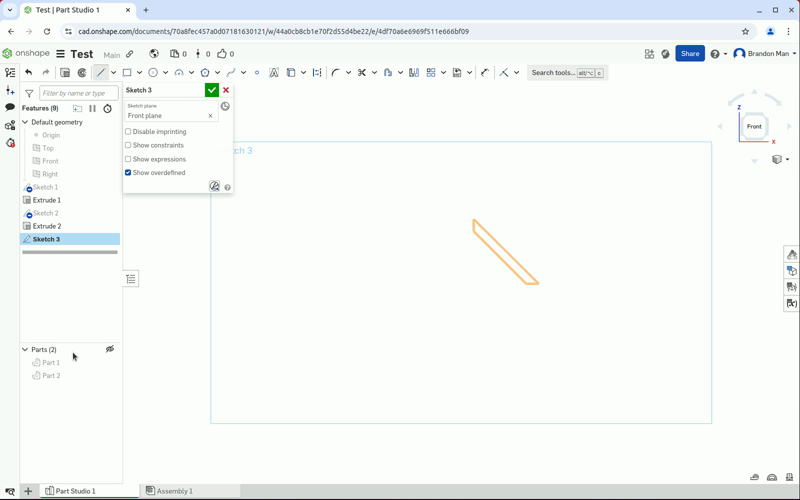
mouse_move(409, 282)
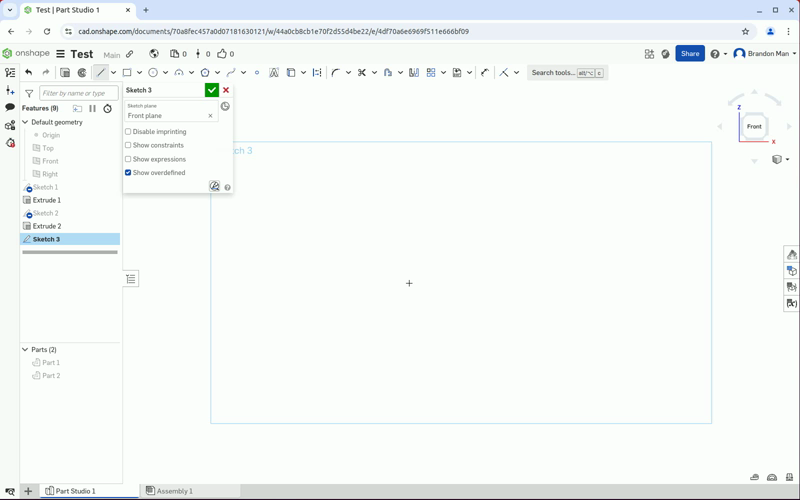
click(409, 282)
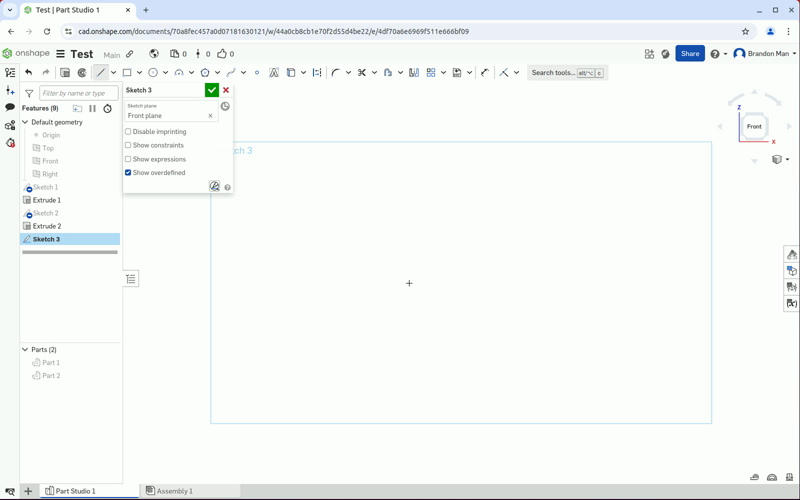
key_up(shift)
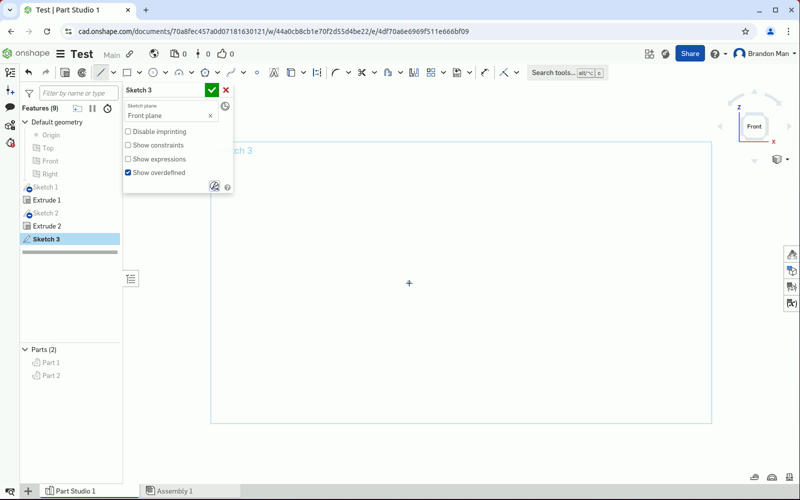
key_down(shift)
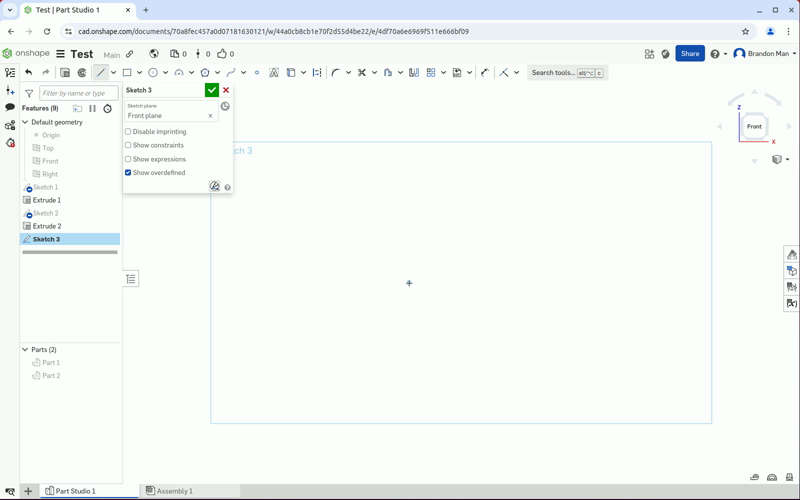
mouse_move(526, 282)
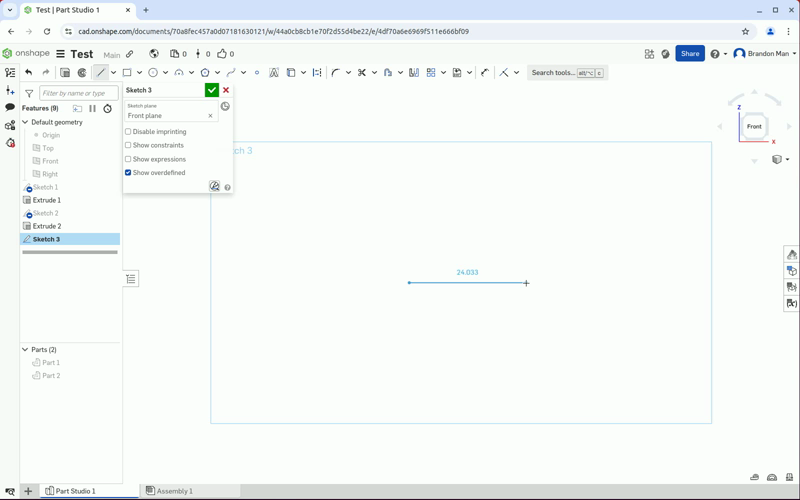
click(526, 282)
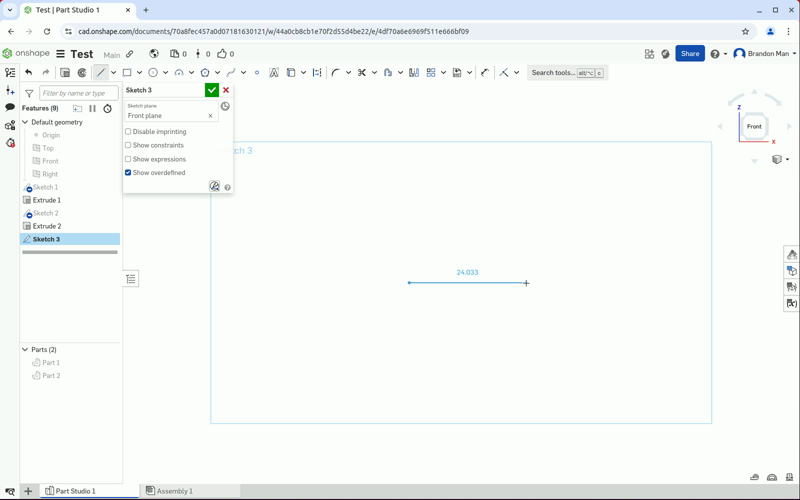
key_up(shift)
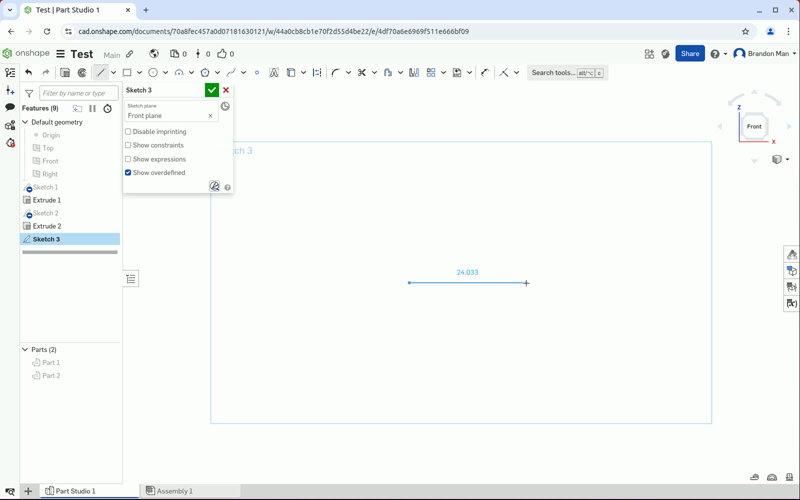
key_down(shift)
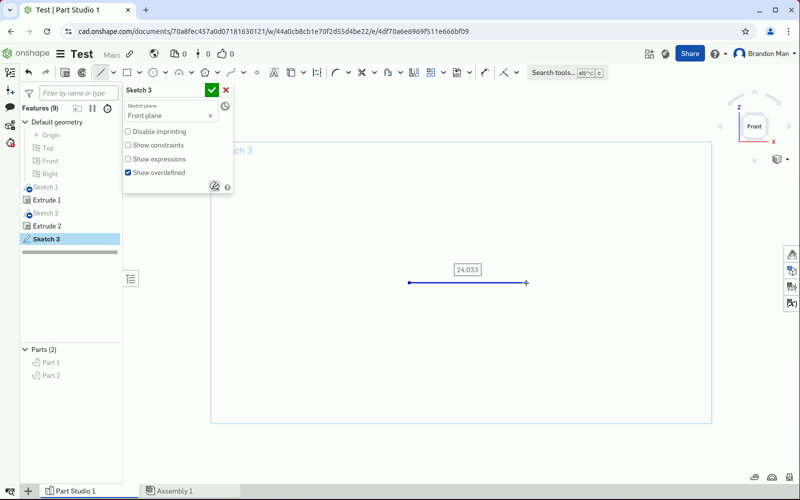
mouse_move(556, 282)
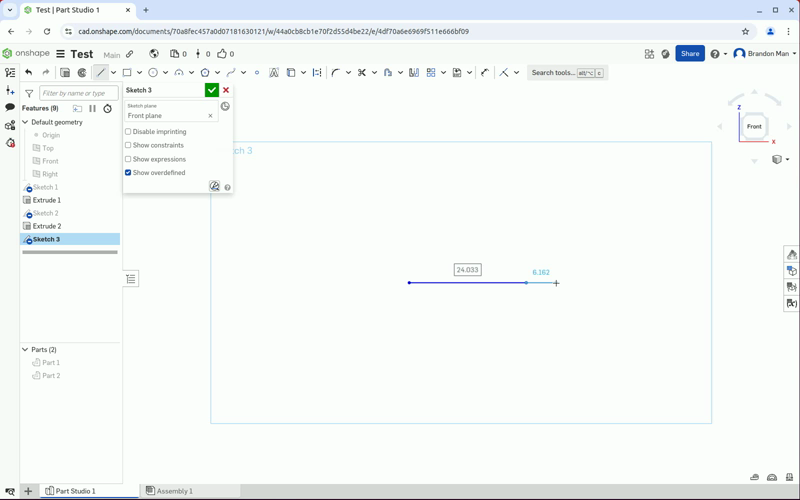
mouse_move(517, 274)
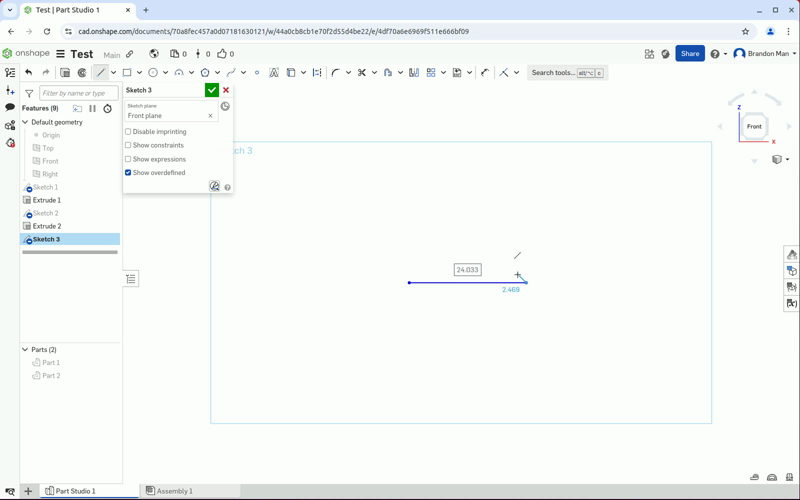
click(517, 274)
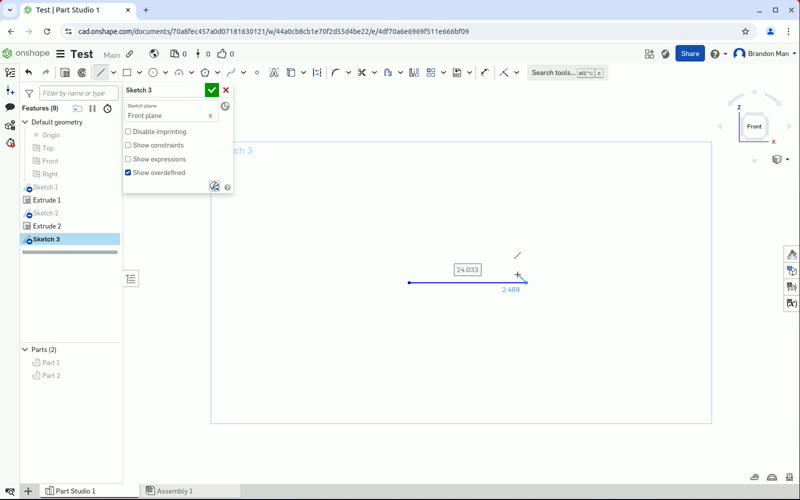
key_up(shift)
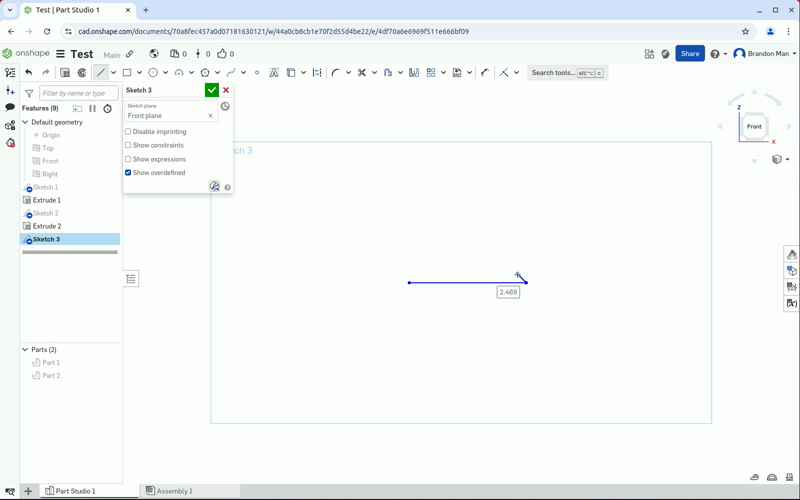
key_down(shift)
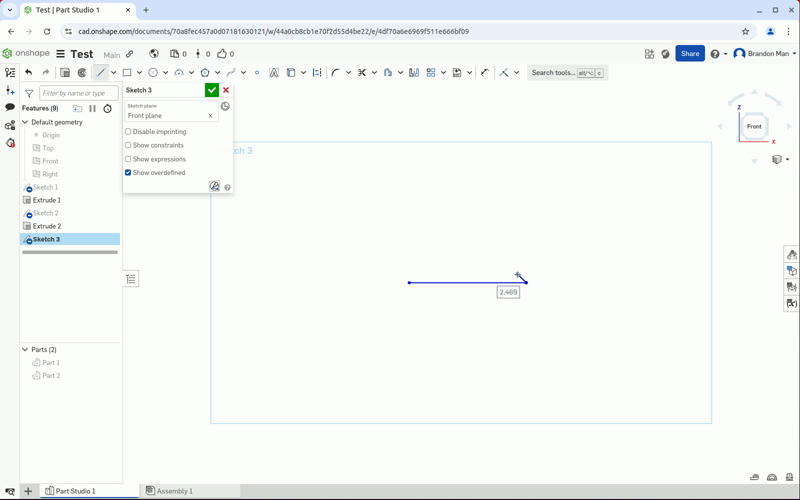
mouse_move(547, 274)
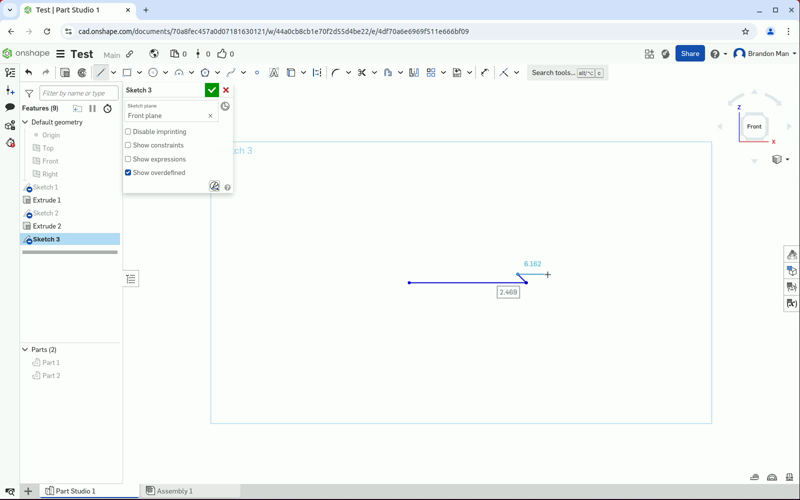
mouse_move(474, 274)
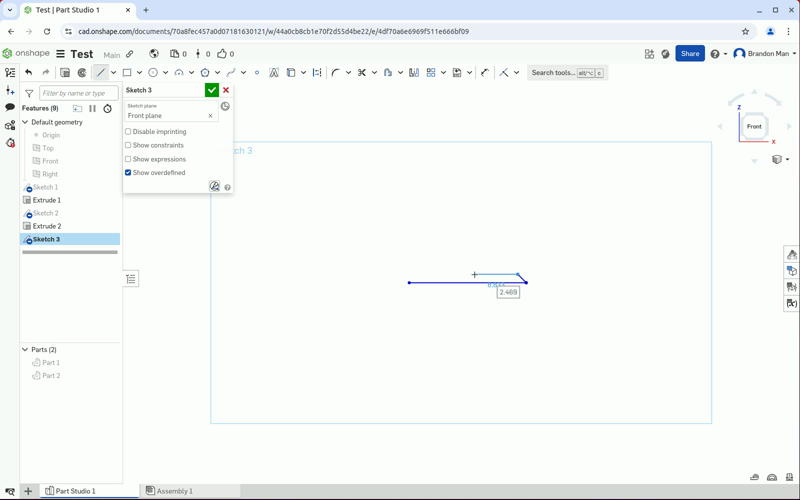
click(474, 274)
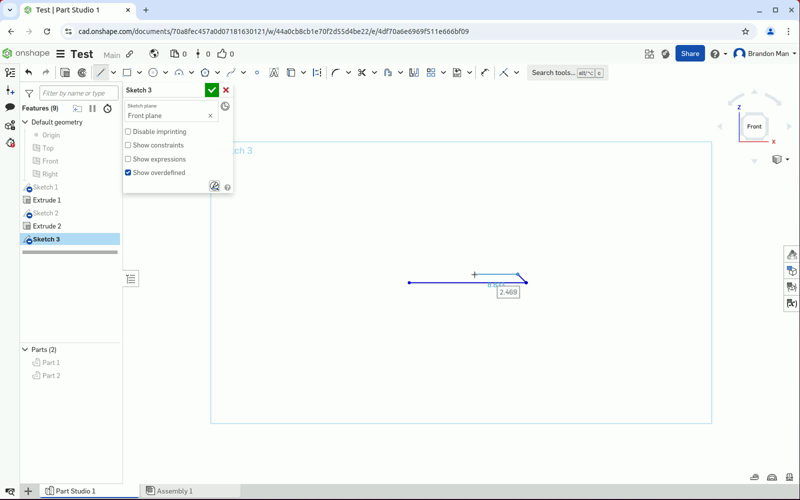
key_up(shift)
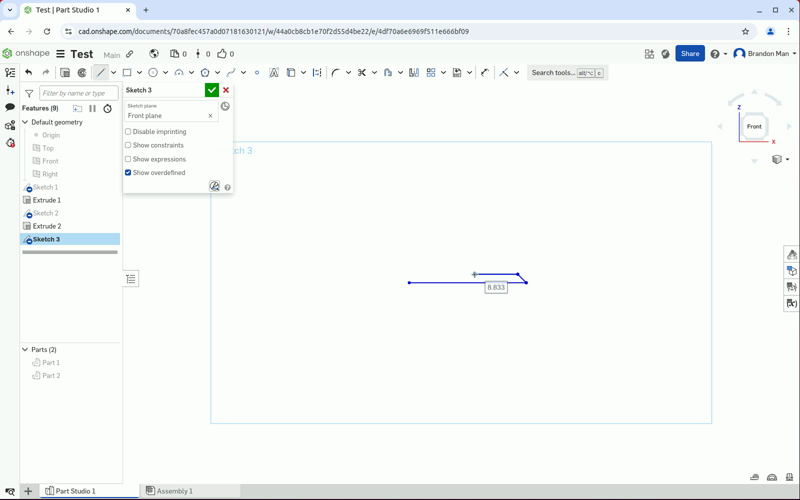
key_down(shift)
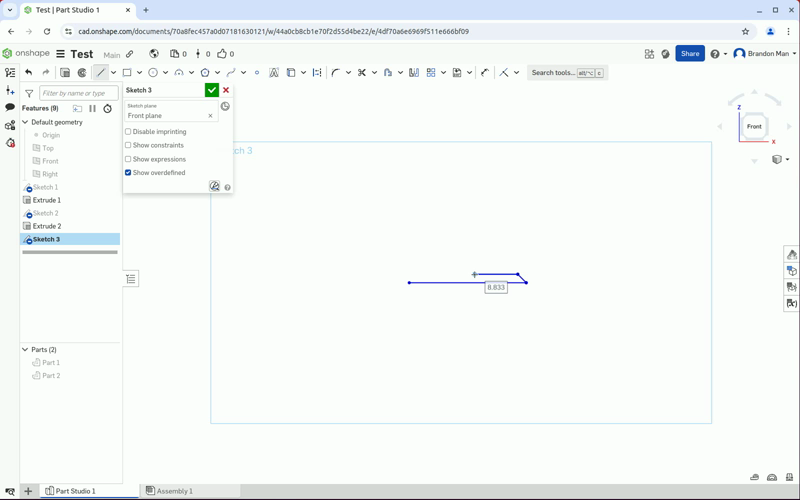
mouse_move(504, 274)
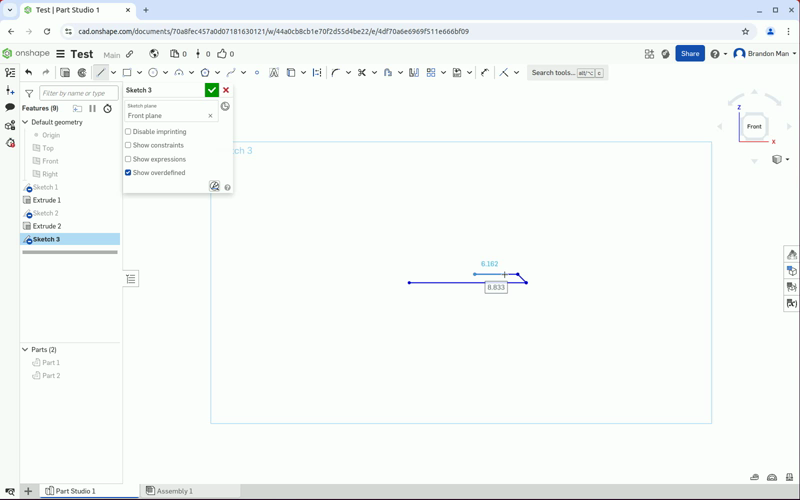
mouse_move(461, 274)
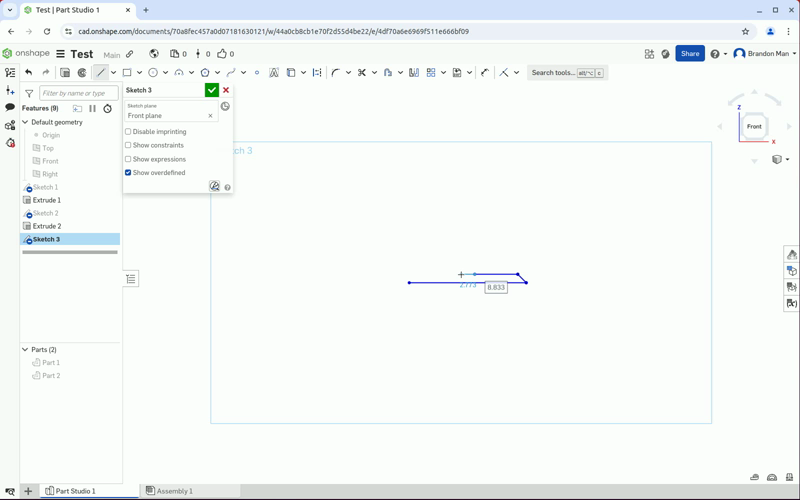
click(461, 274)
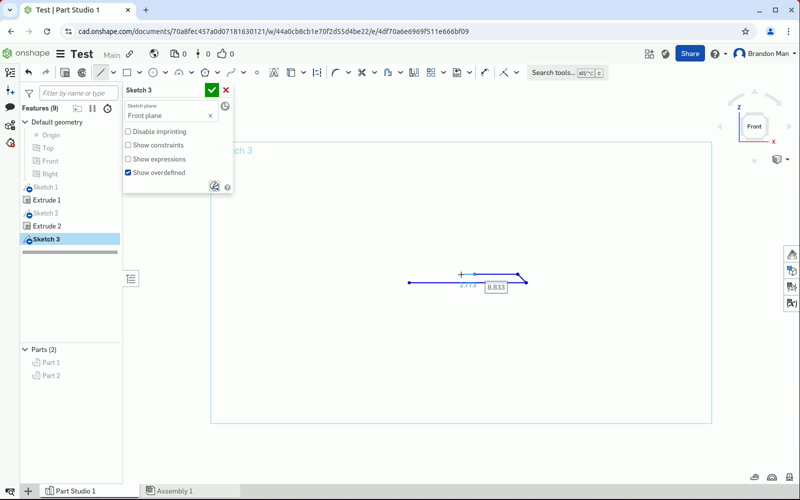
key_up(shift)
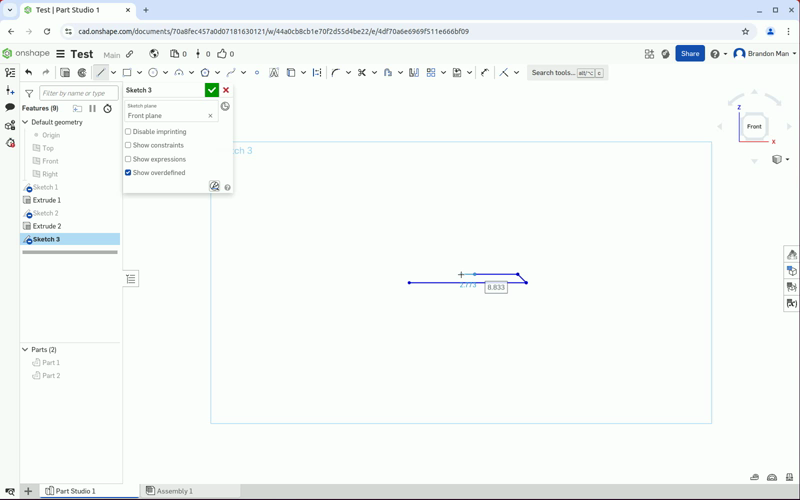
key_down(shift)
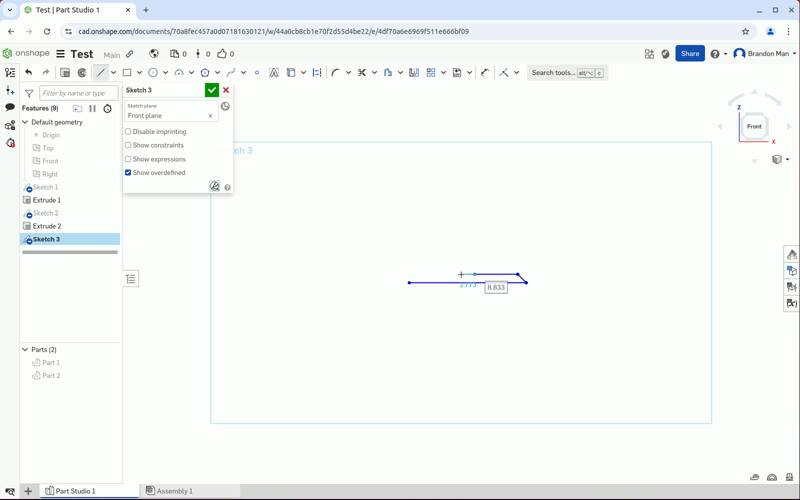
mouse_move(491, 274)
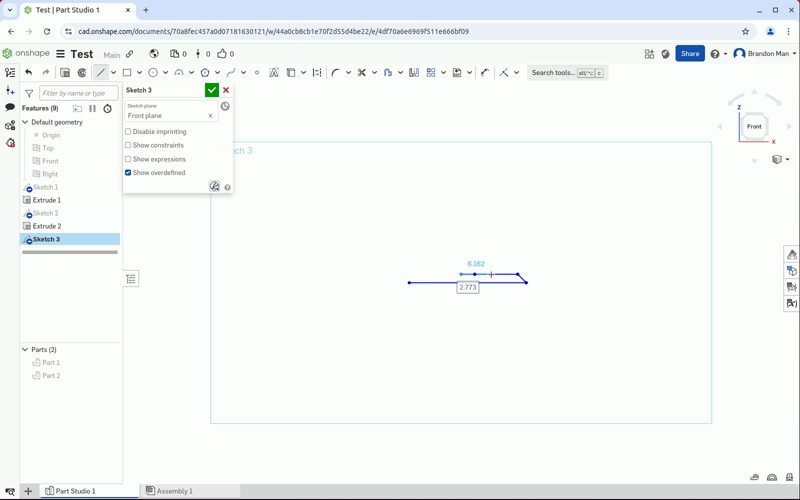
mouse_move(417, 274)
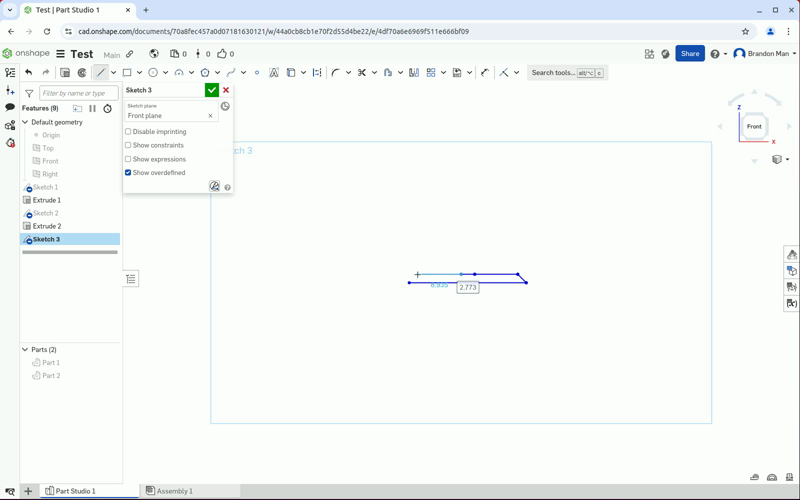
click(417, 274)
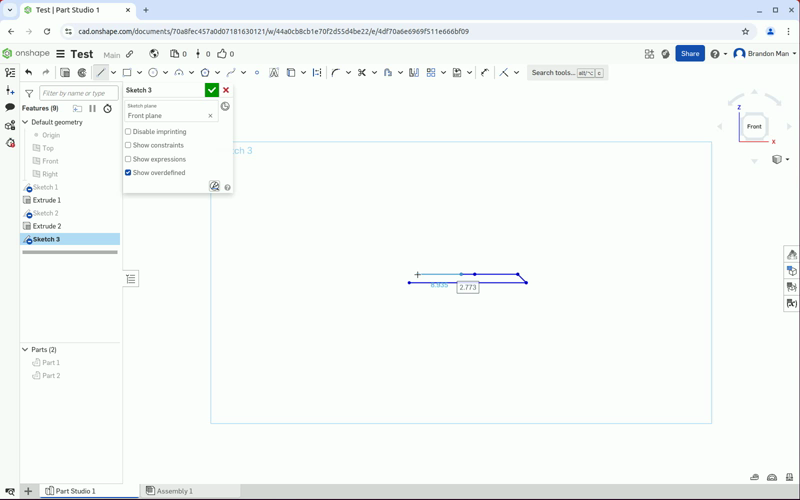
key_up(shift)
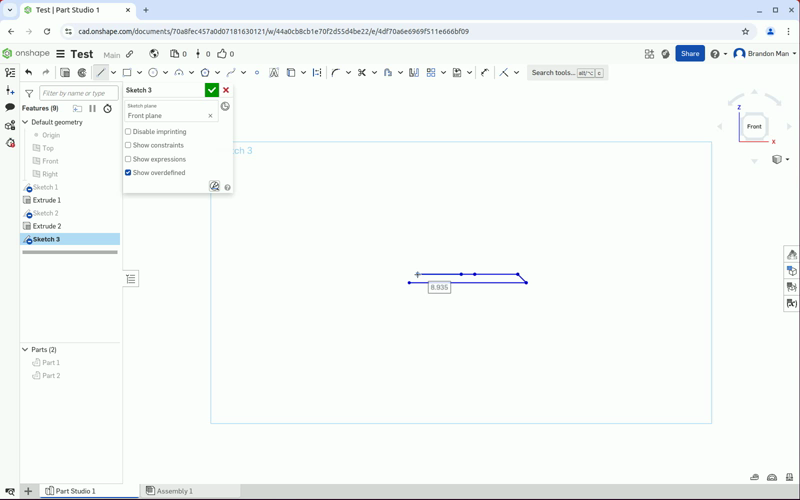
mouse_move(447, 274)
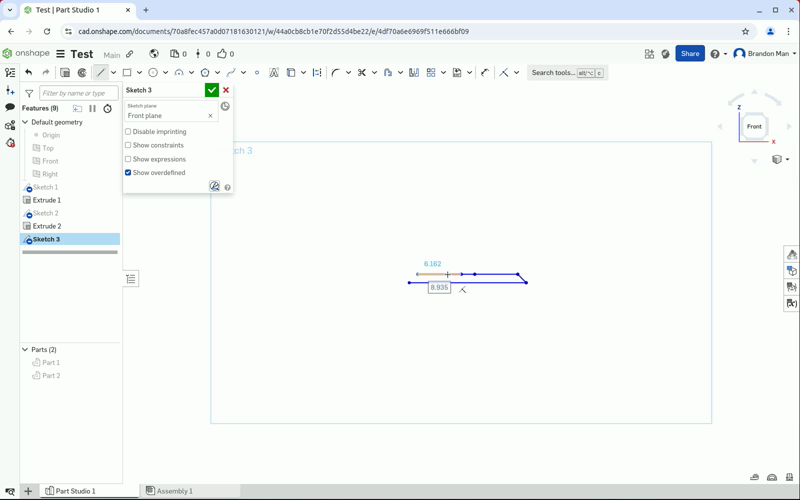
key_down(shift)
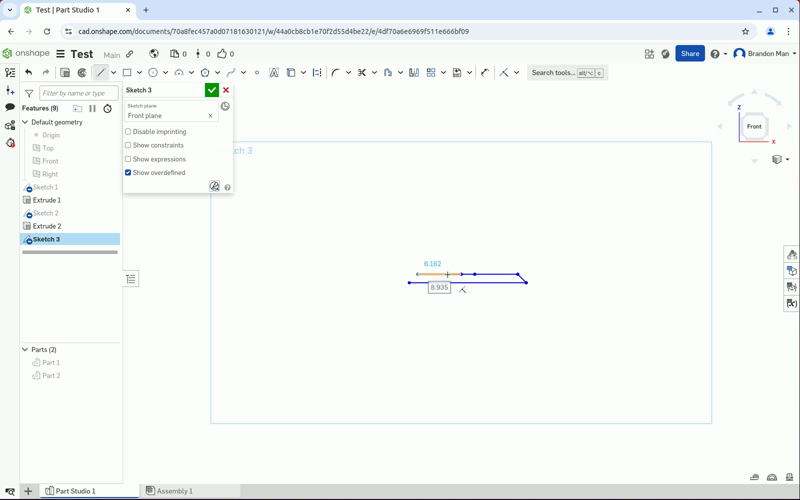
mouse_move(409, 282)
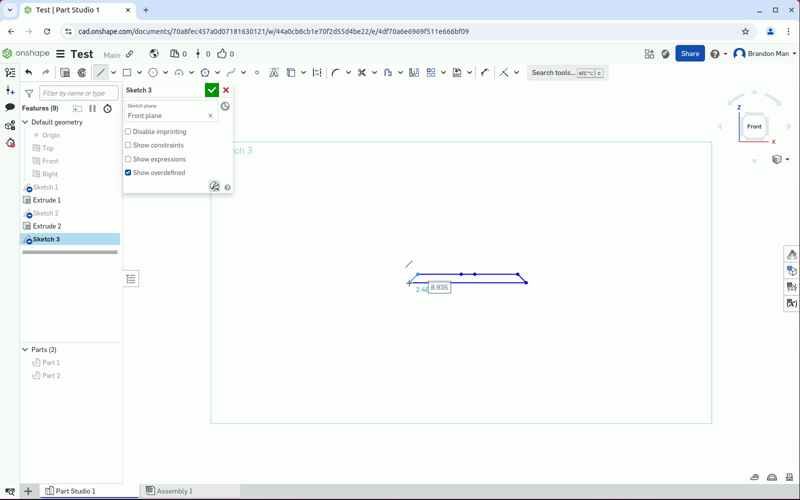
key_up(shift)
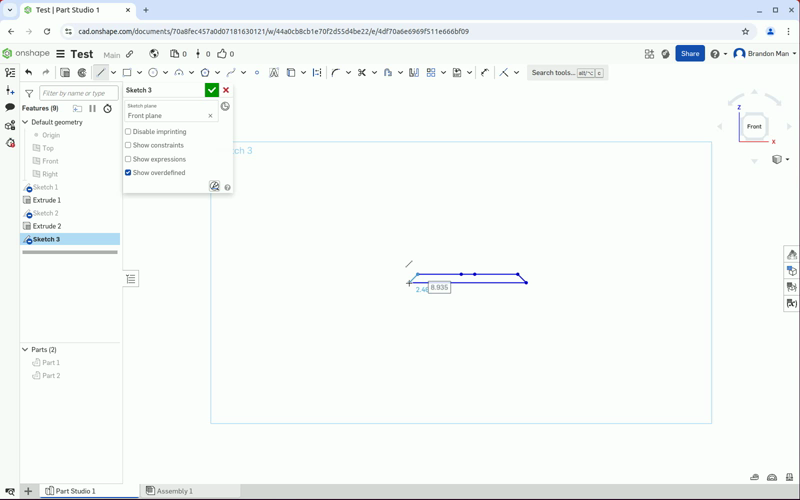
click(409, 282)
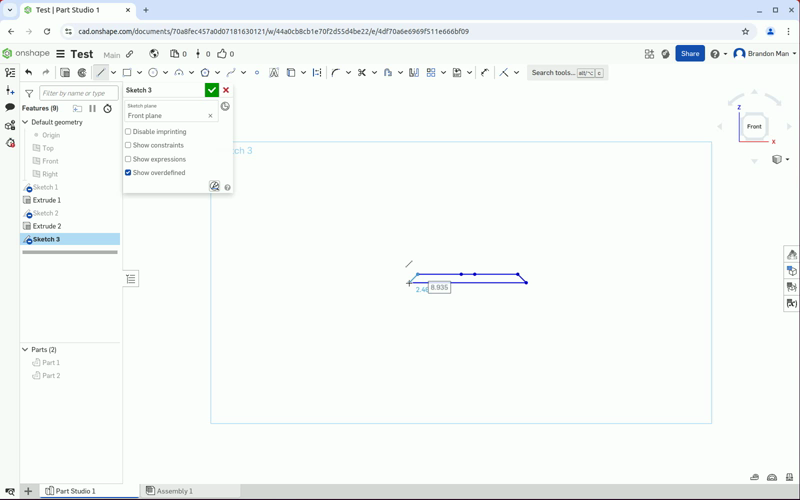
key(esc)
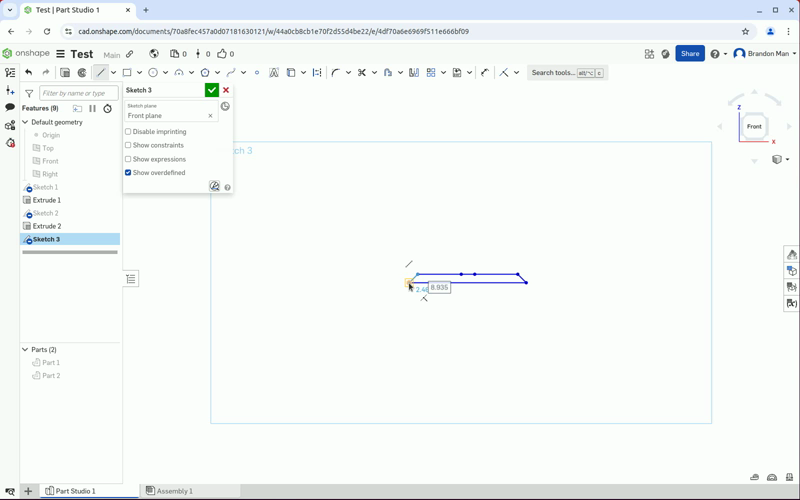
mouse_move(493, 276)
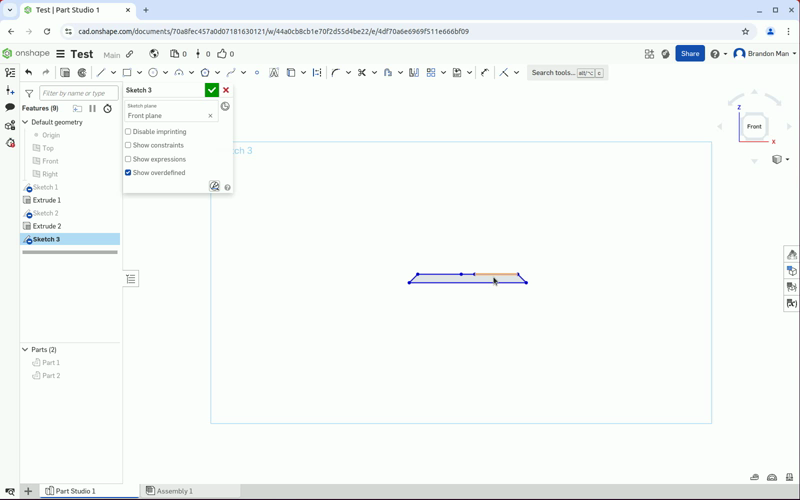
scroll(6)
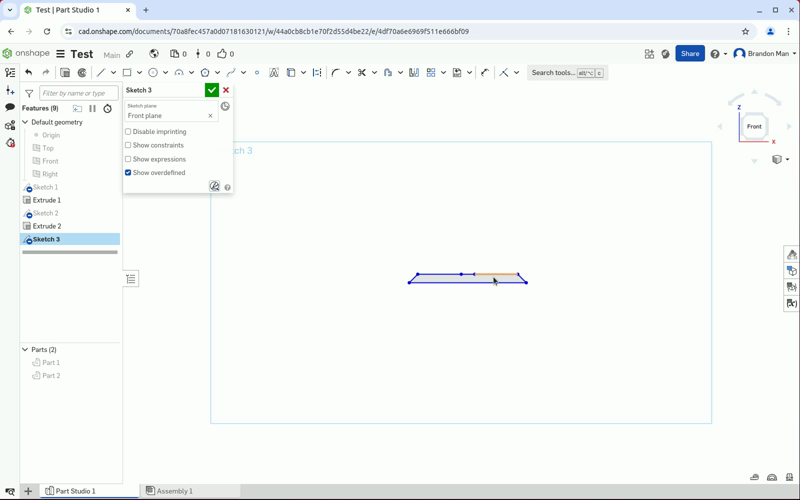
scroll(6)
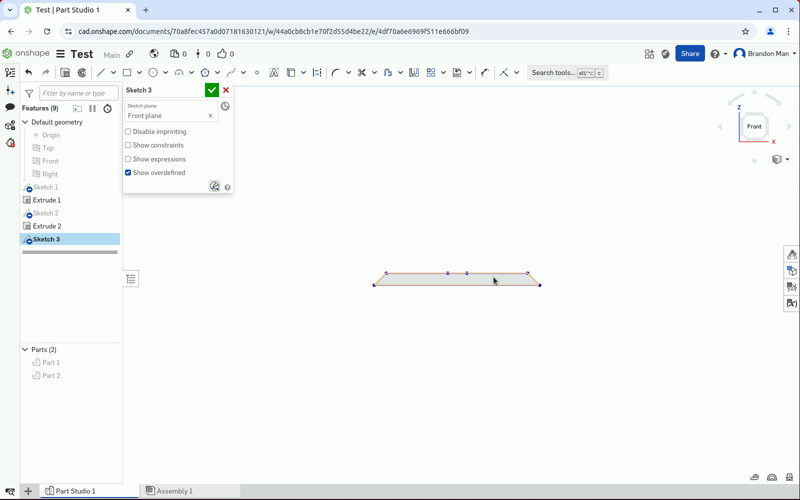
scroll(6)
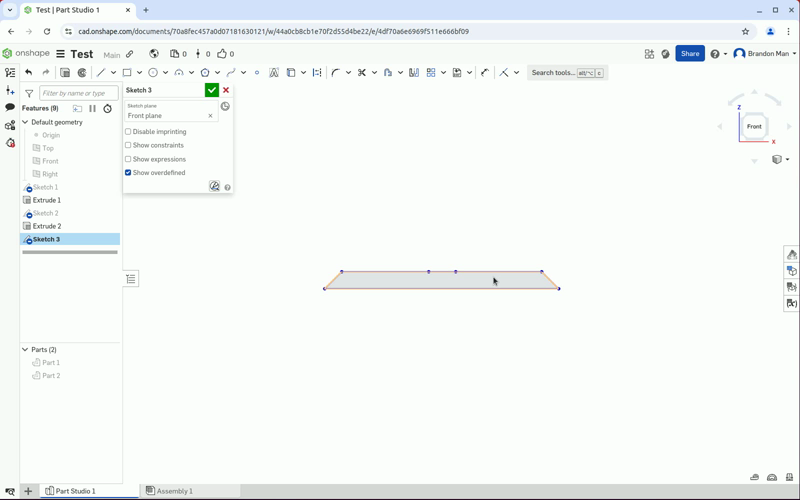
scroll(6)
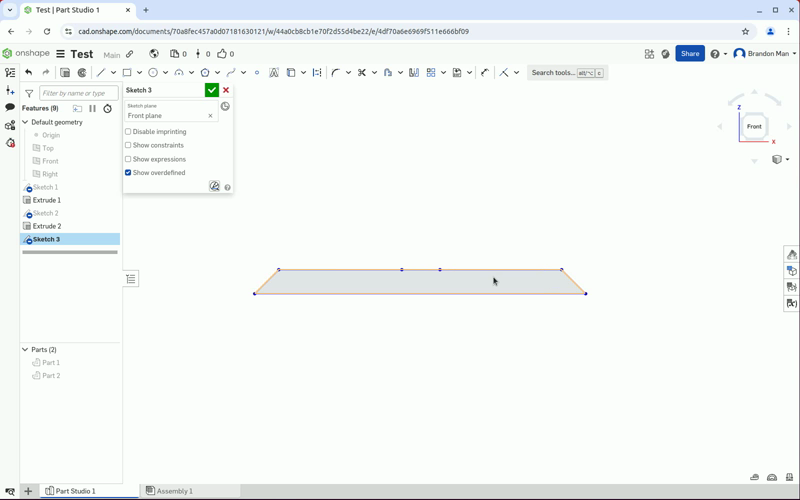
scroll(6)
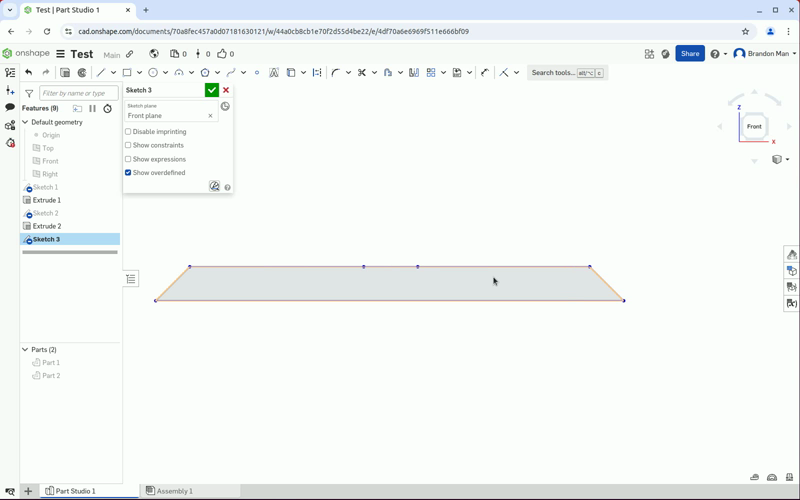
scroll(6)
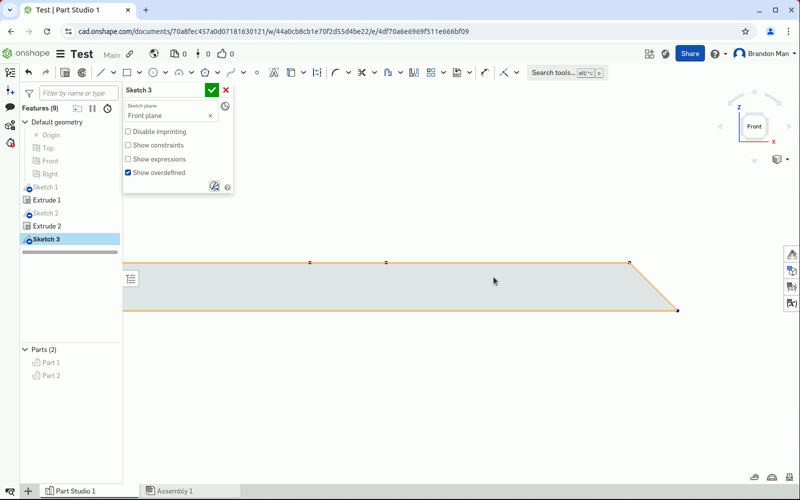
scroll(6)
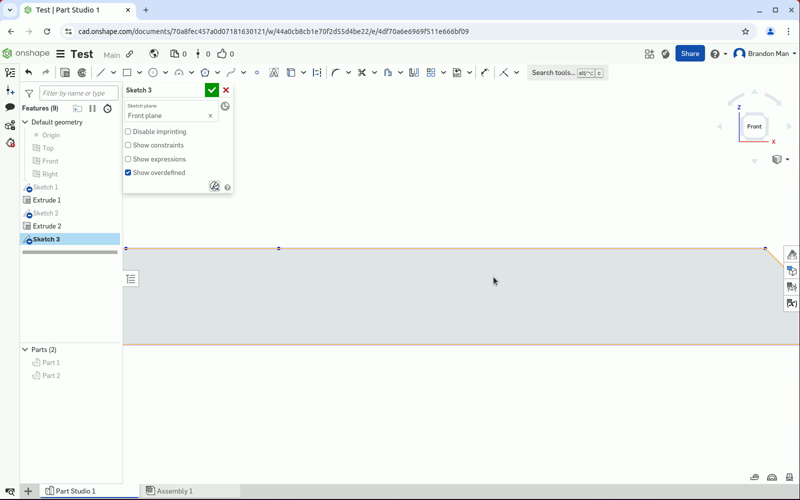
click(493, 276)
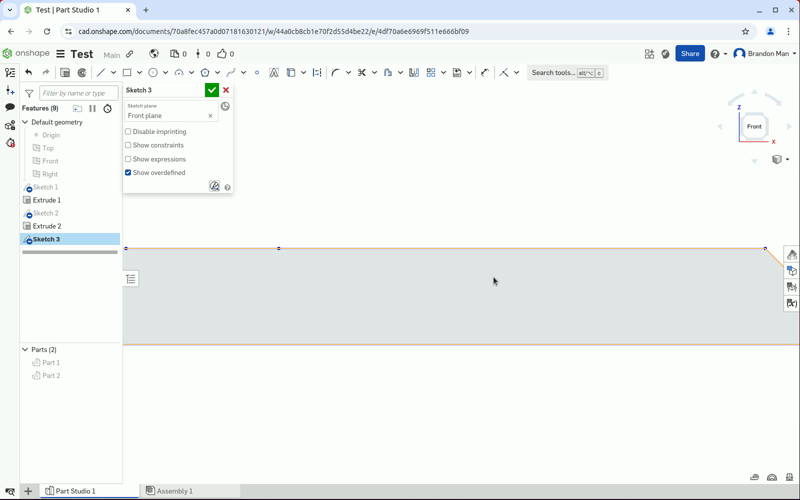
scroll(-6)
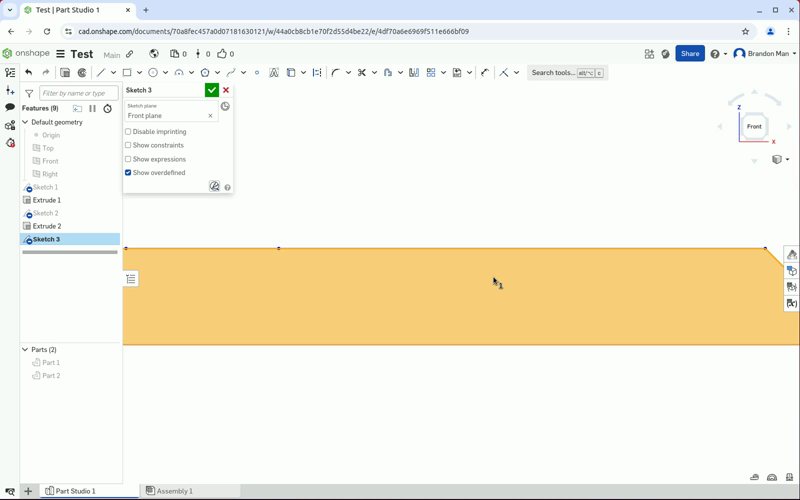
scroll(-6)
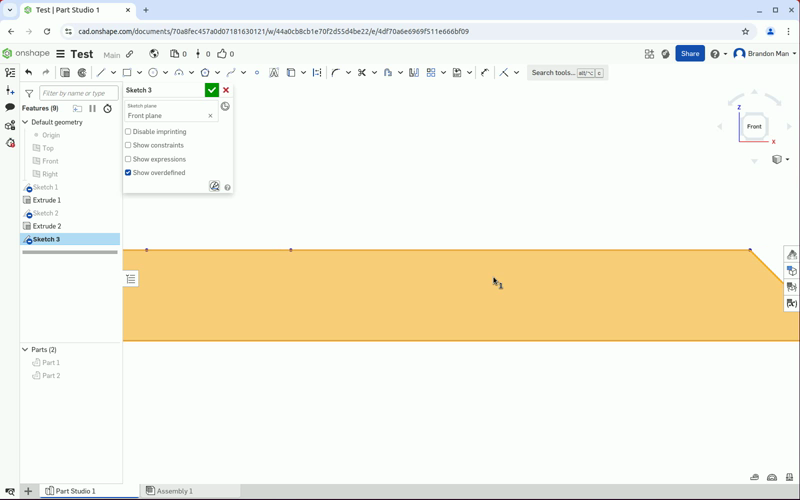
scroll(-6)
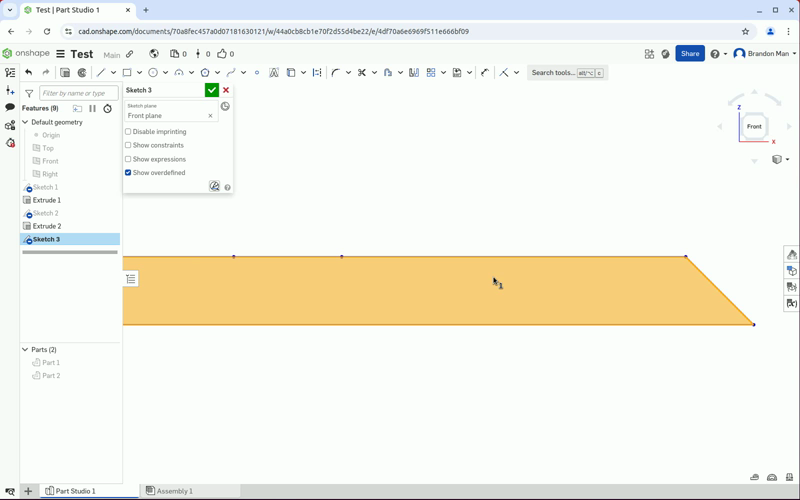
scroll(-6)
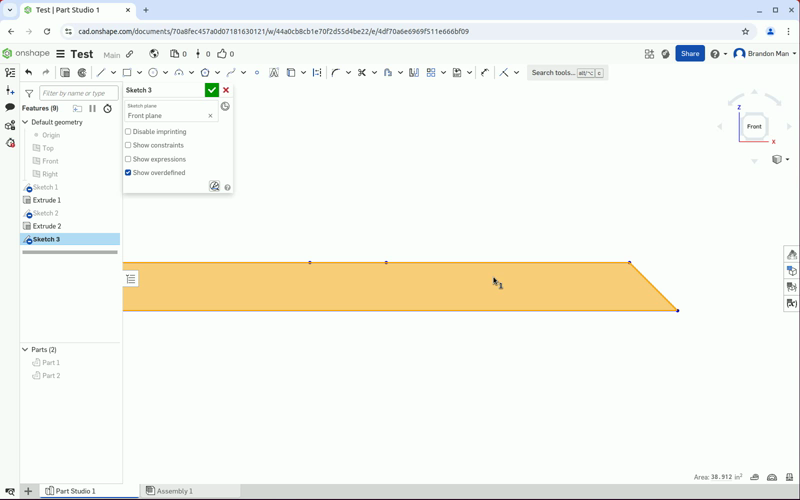
scroll(-6)
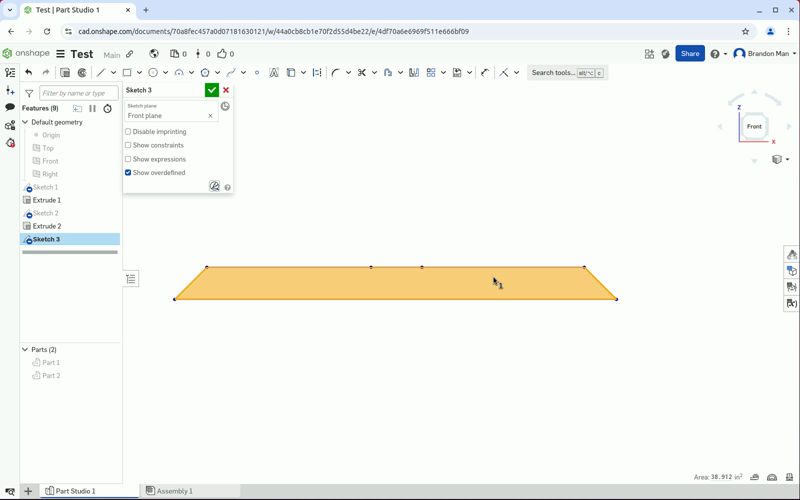
scroll(-6)
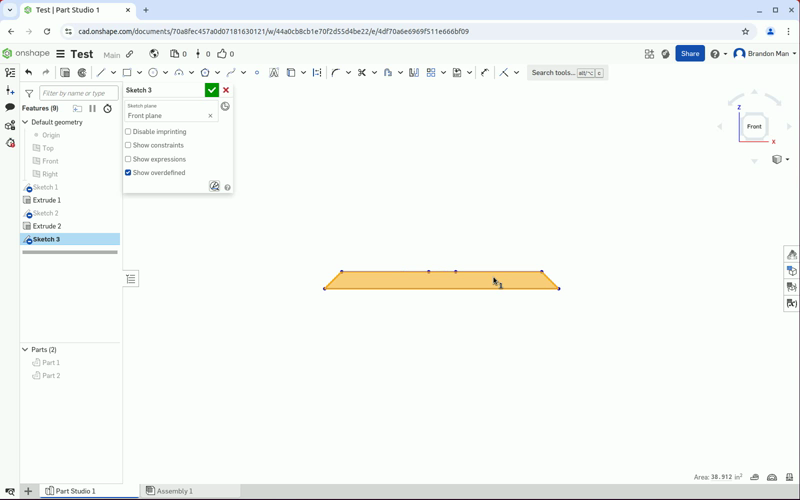
scroll(-6)
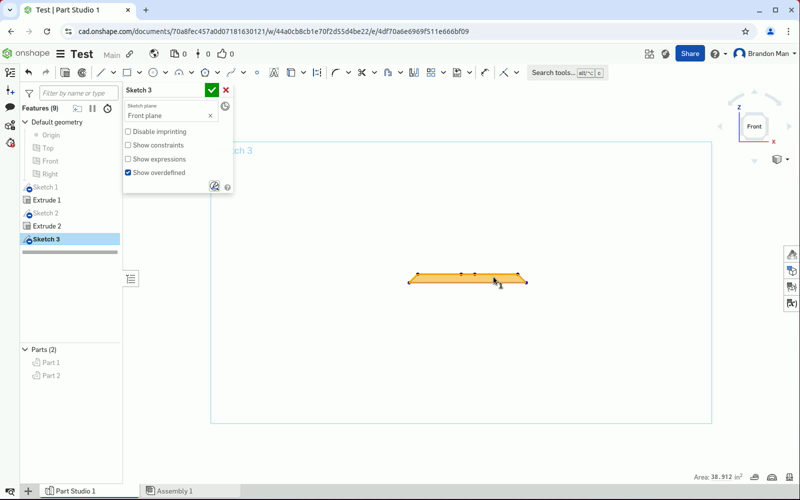
mouse_move(73, 352)
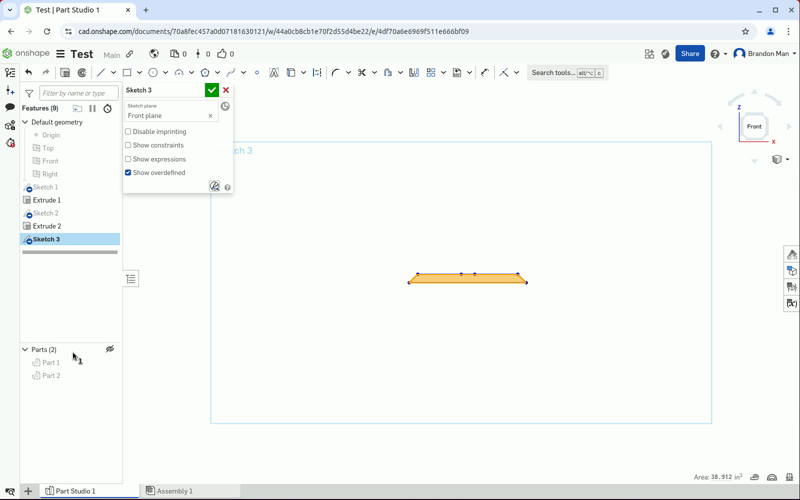
key(shift+y)
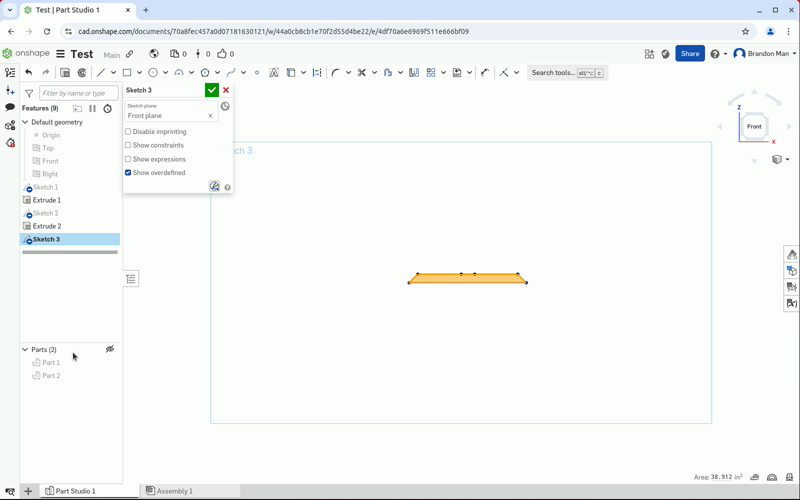
key(shift+e)
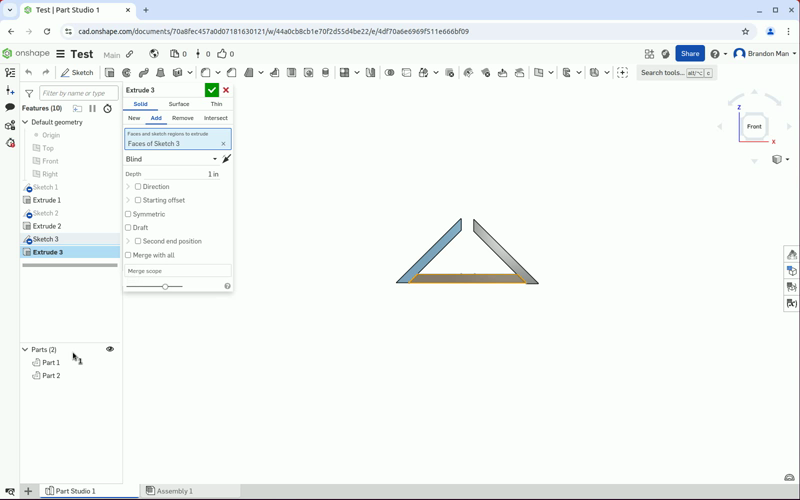
mouse_move(143, 106)
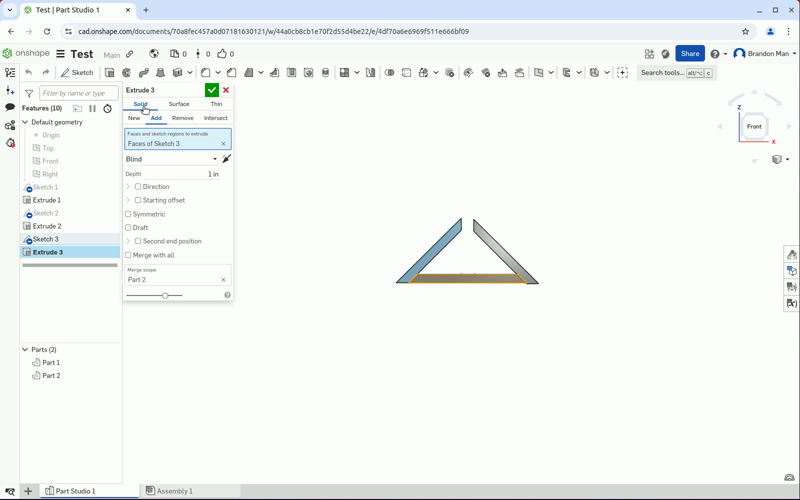
click(143, 106)
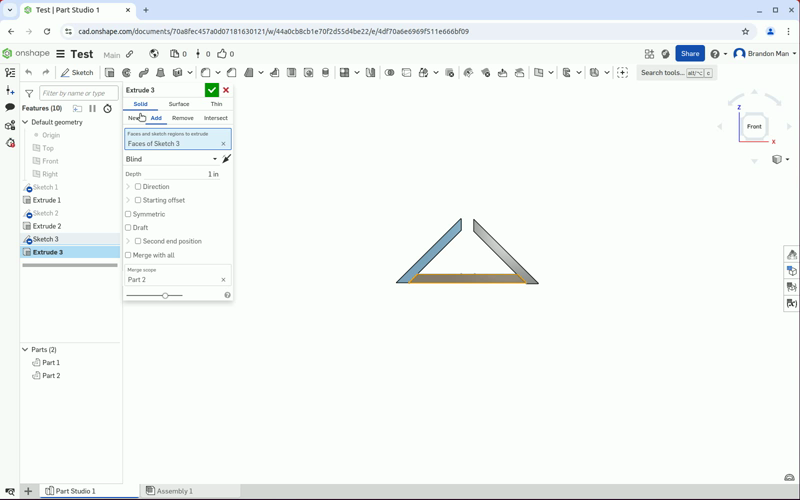
mouse_move(137, 120)
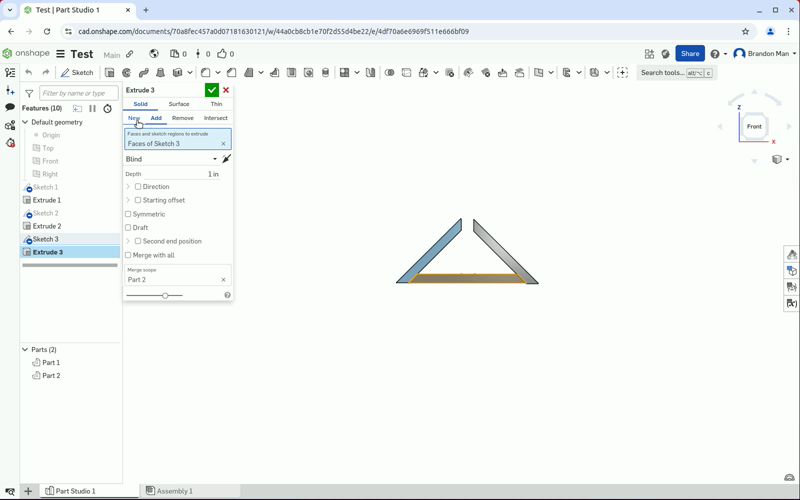
click(137, 120)
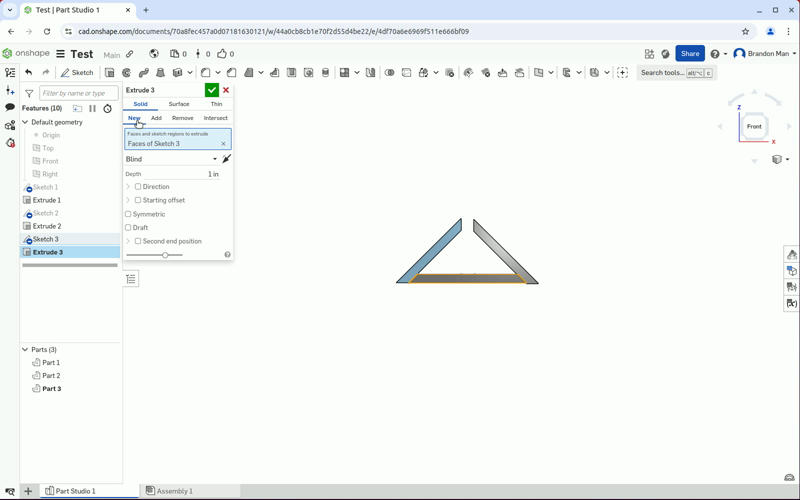
key(tab, 4)
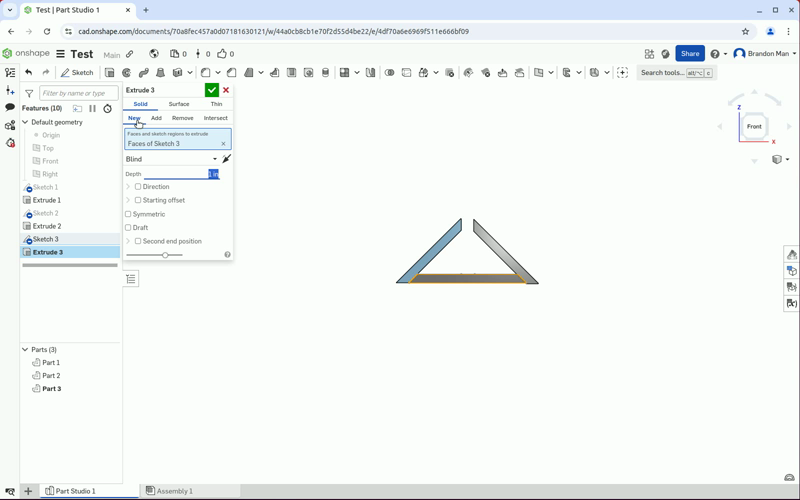
text(2.648)
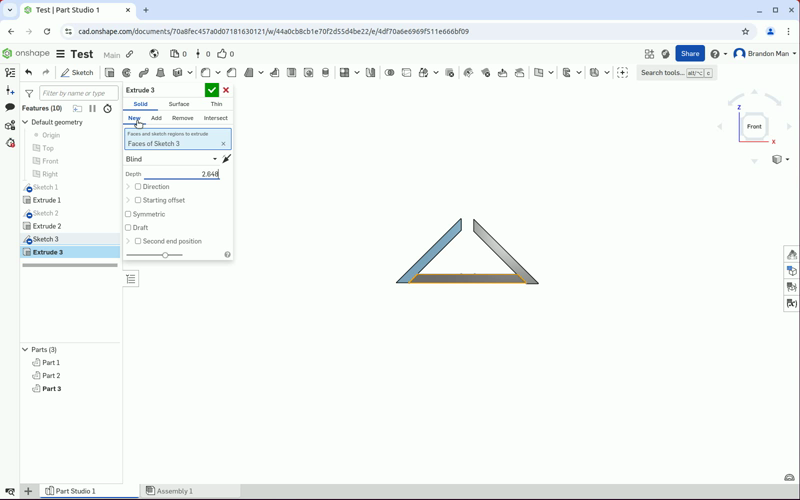
key(enter)
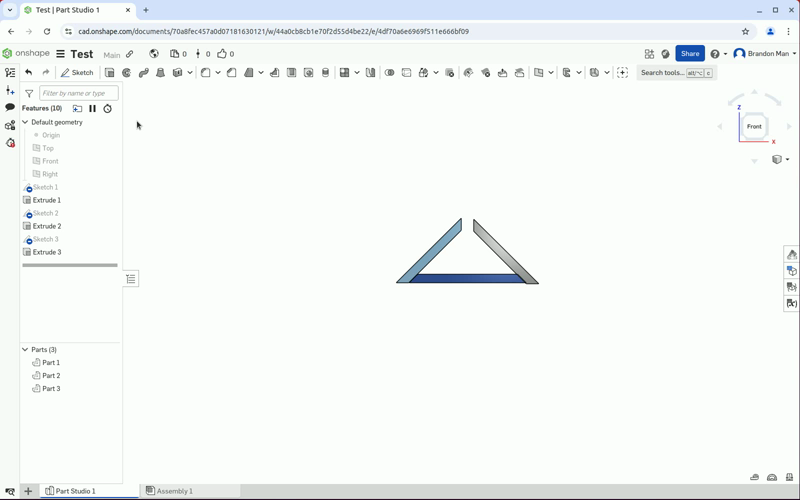
key(shift+h)
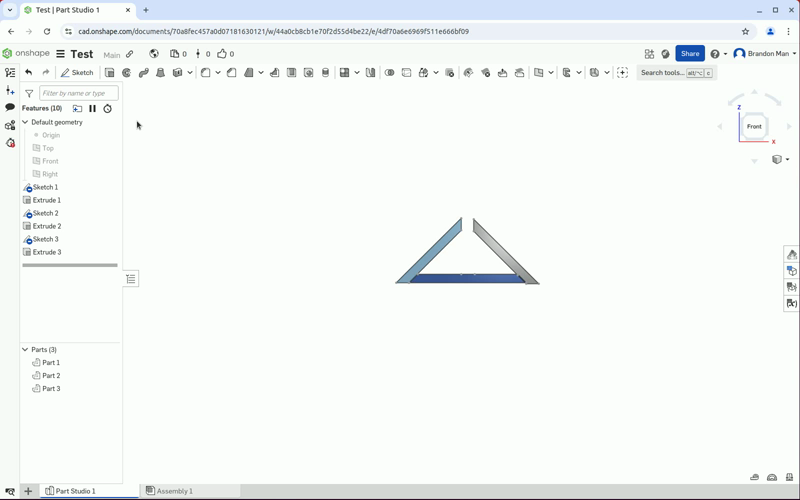
key(shift+h)
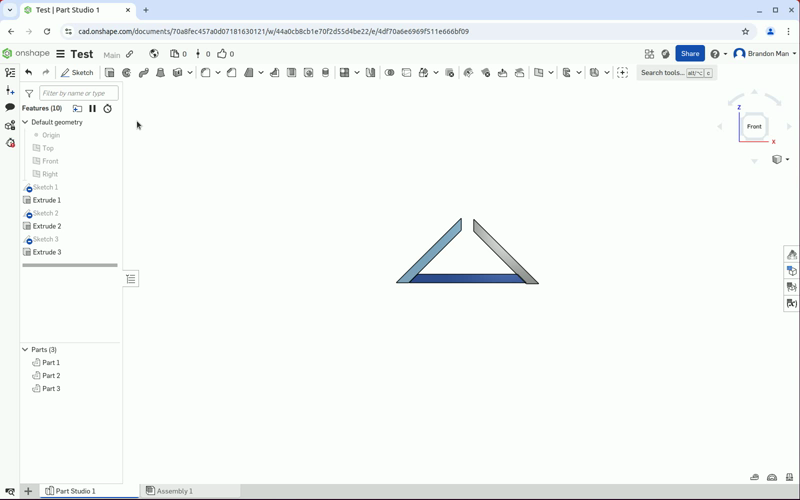
mouse_move(73, 189)
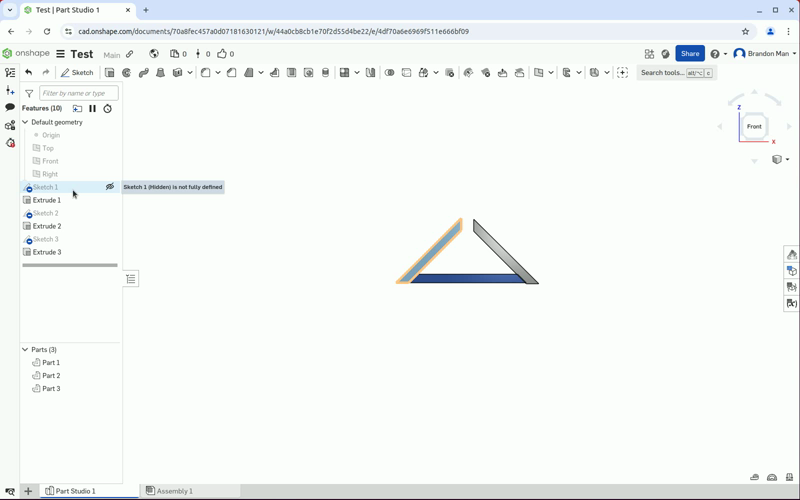
click(73, 189)
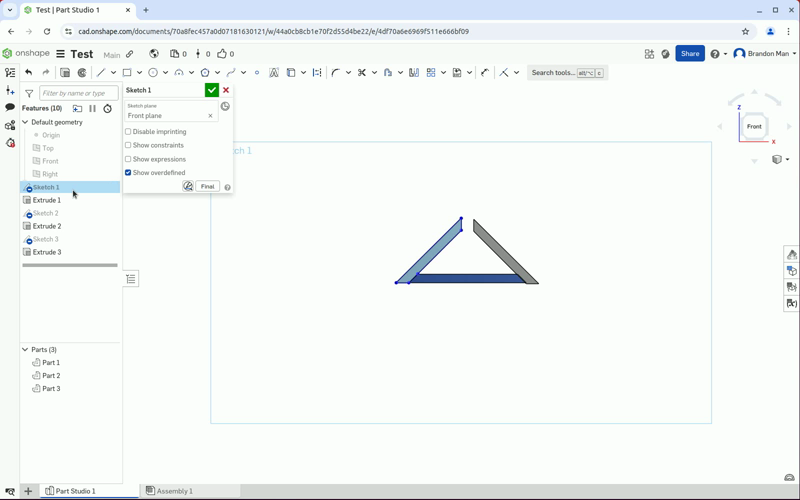
mouse_move(229, 92)
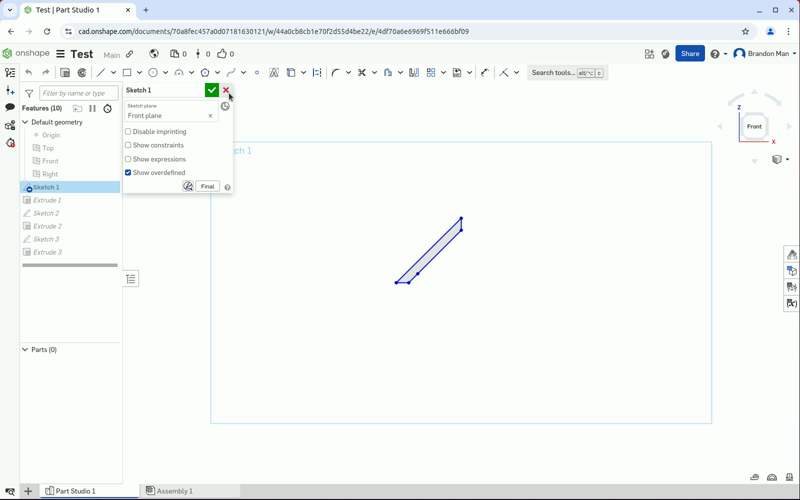
click(229, 92)
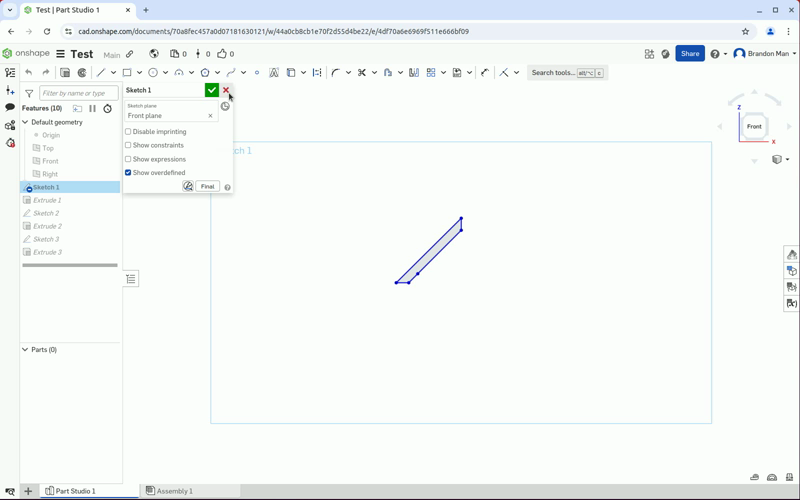
key(shift+s)
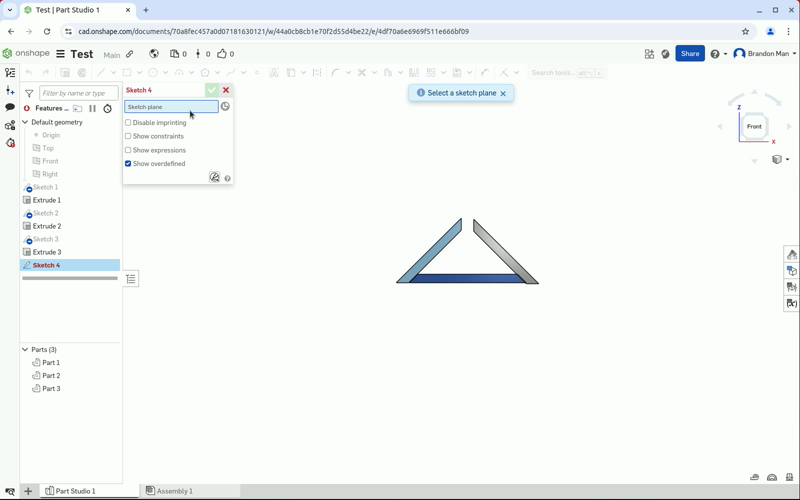
mouse_move(73, 163)
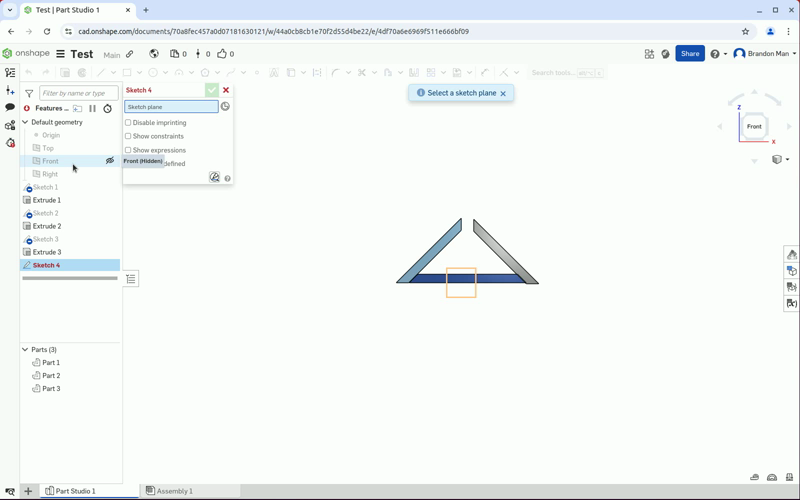
click(73, 163)
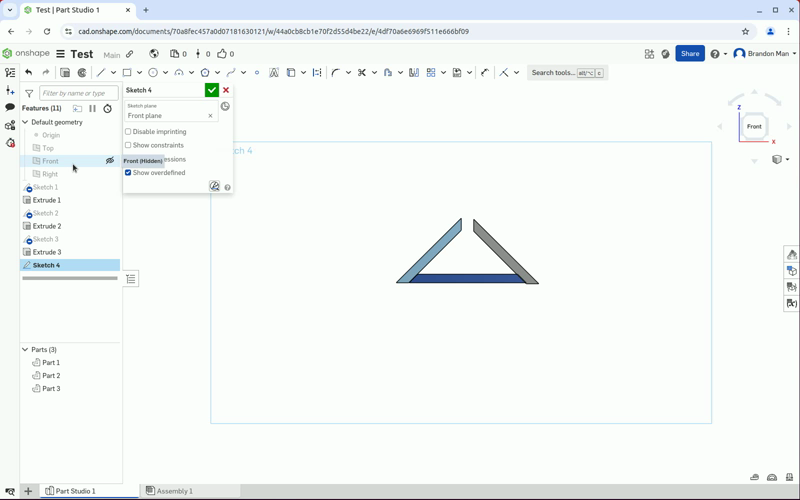
mouse_move(73, 352)
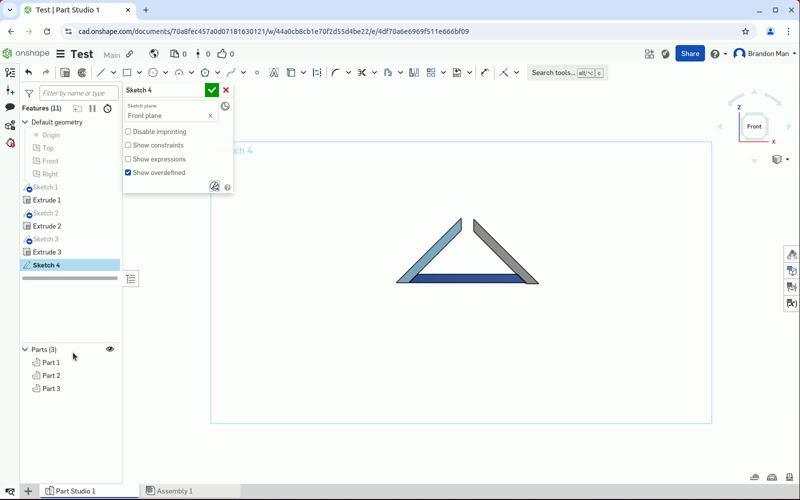
key(y)
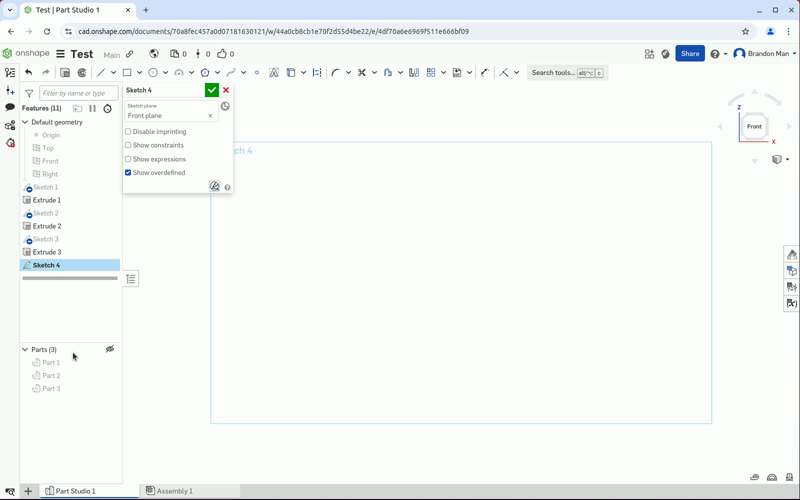
key(l)
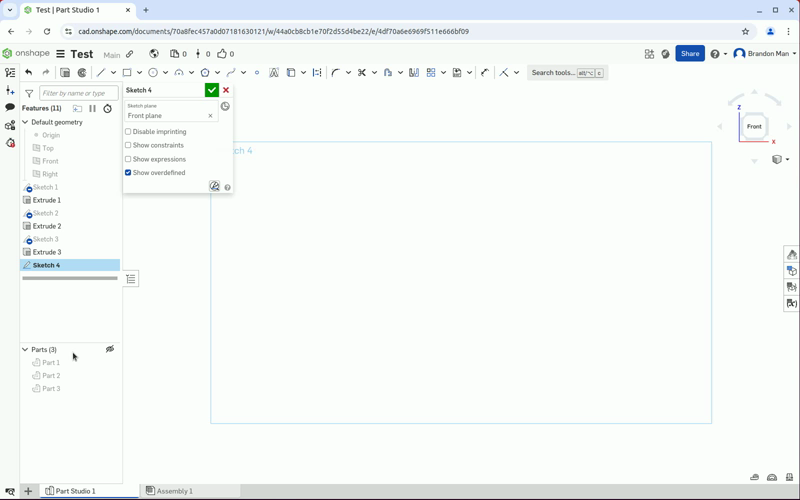
key_down(shift)
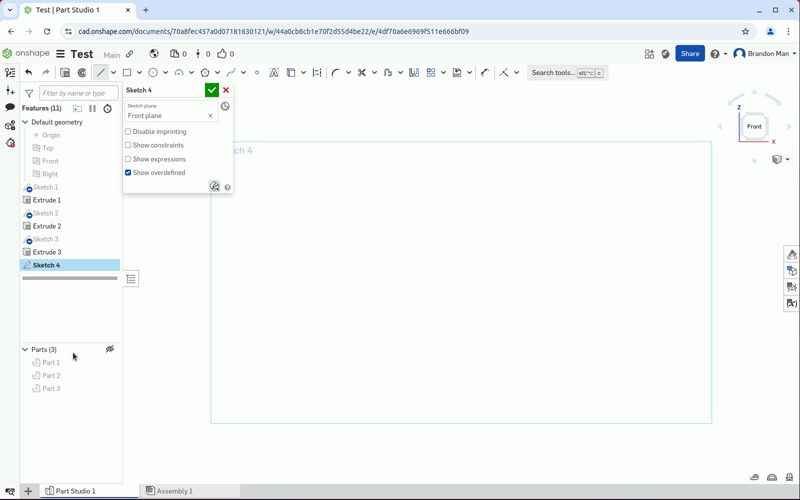
mouse_move(460, 274)
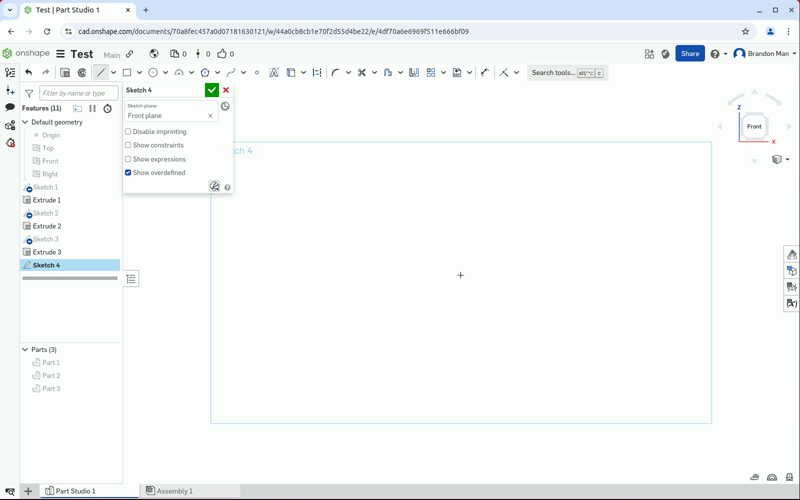
click(460, 274)
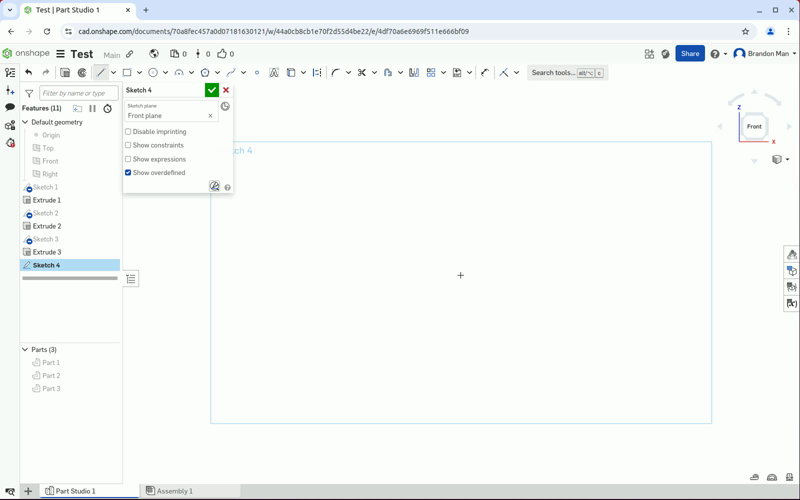
key_up(shift)
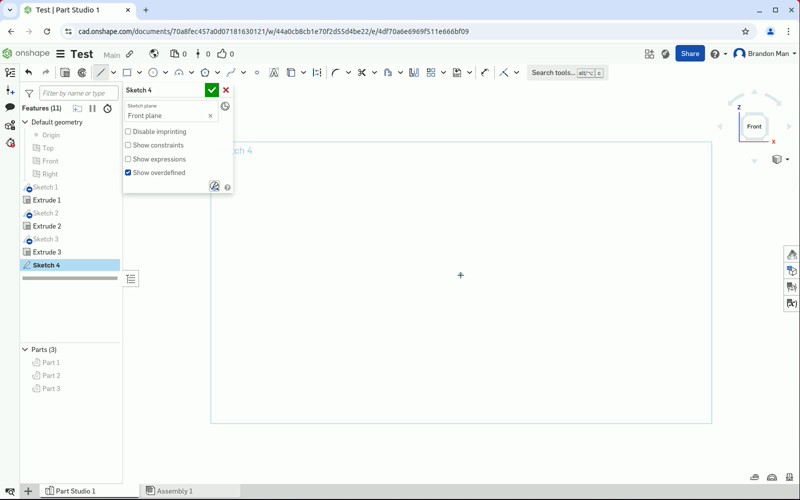
key_down(shift)
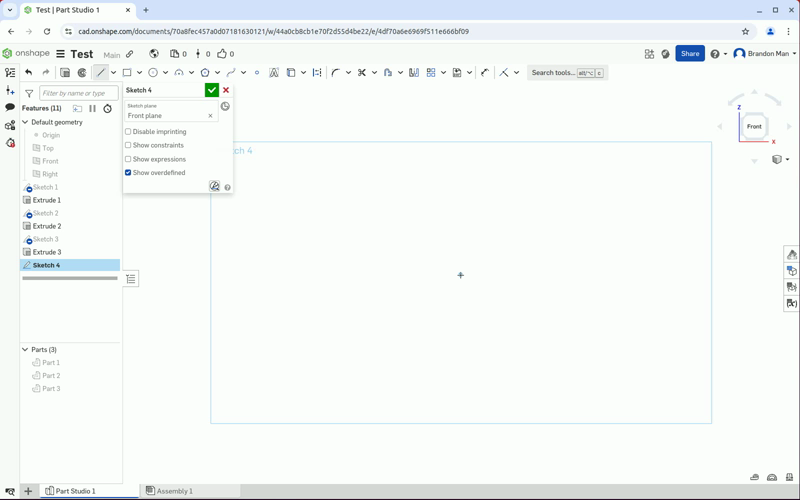
mouse_move(490, 274)
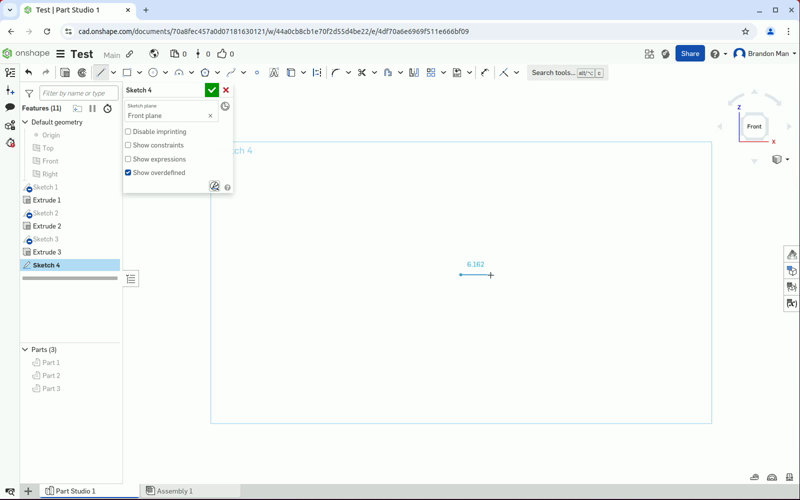
mouse_move(474, 274)
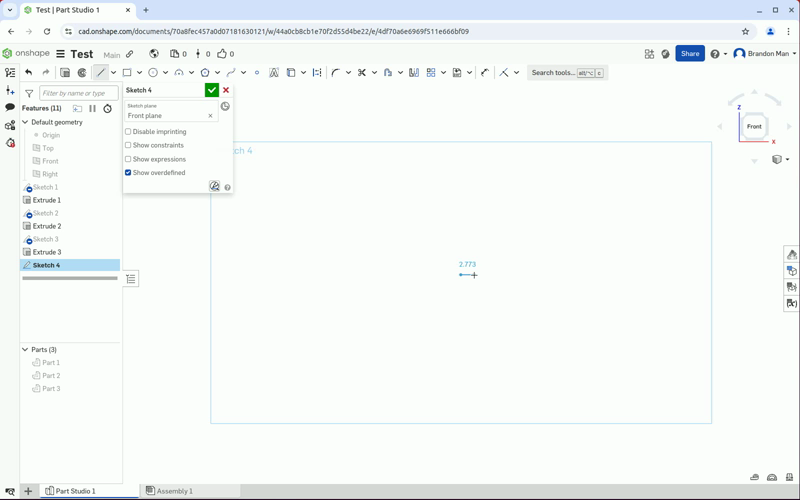
click(474, 274)
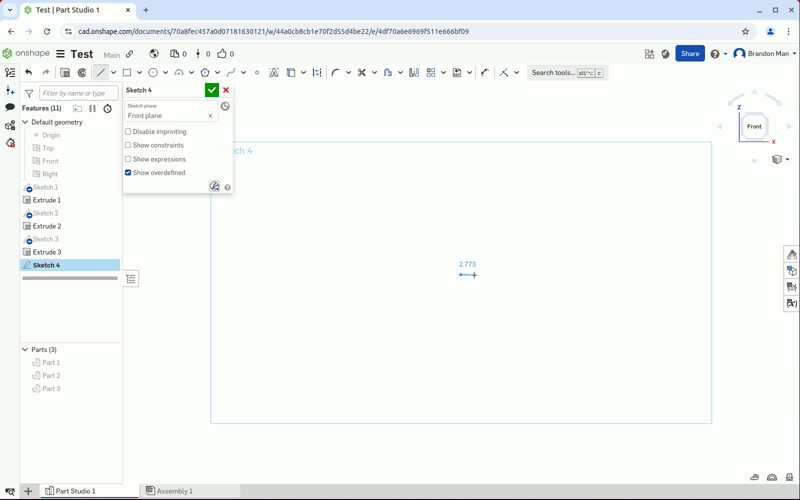
key_up(shift)
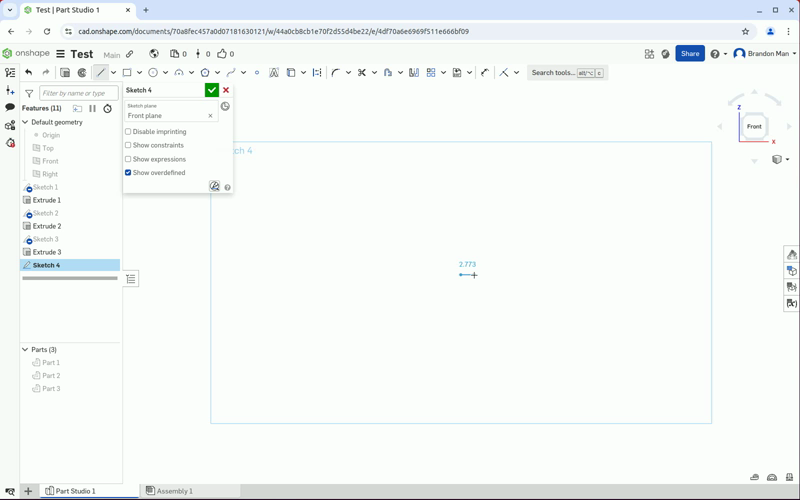
key_down(shift)
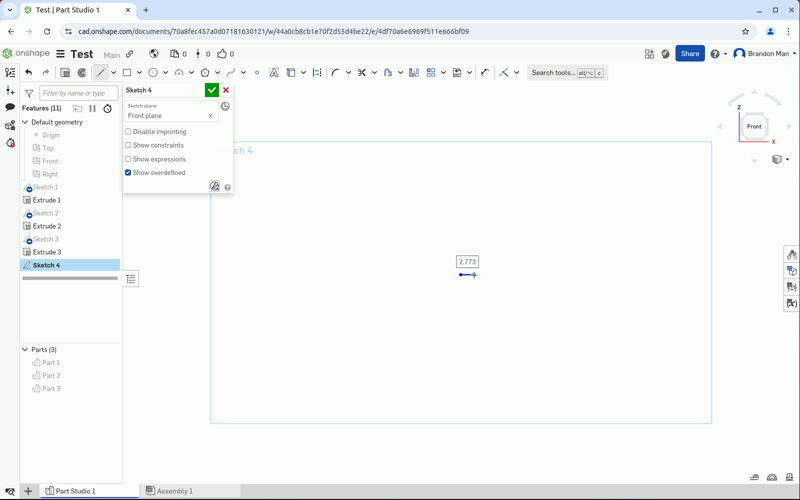
mouse_move(504, 274)
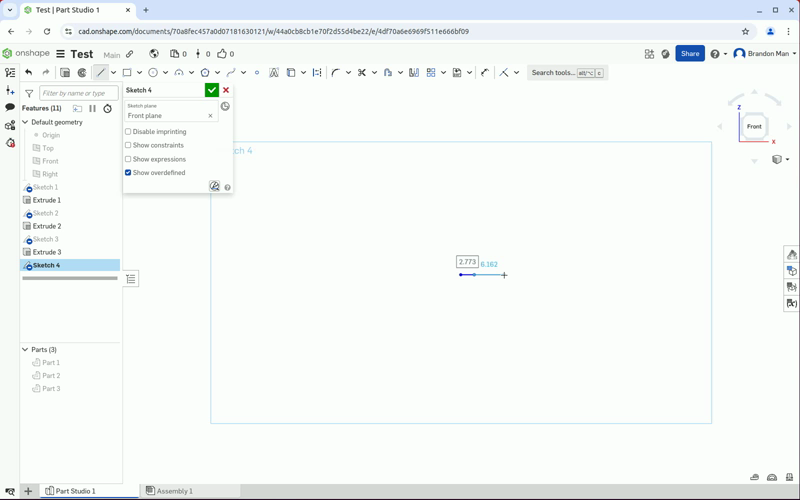
mouse_move(474, 230)
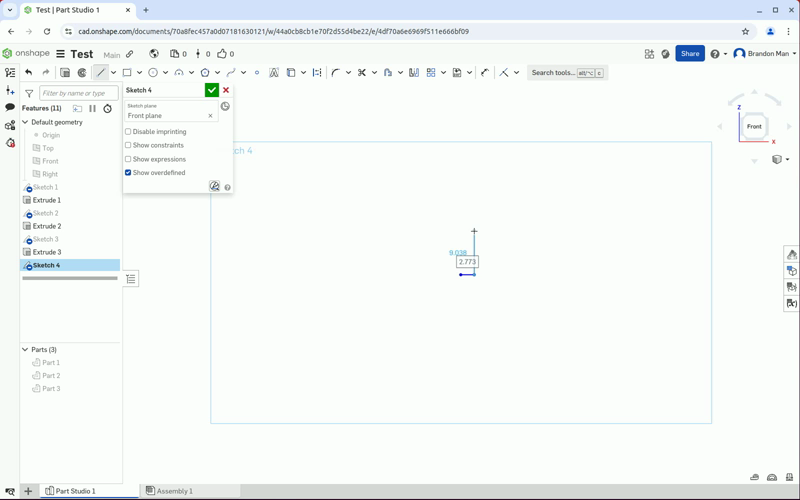
click(474, 230)
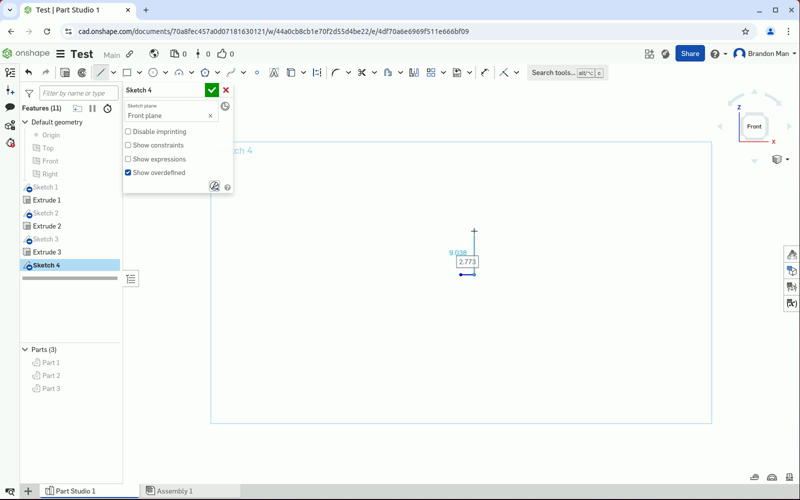
key_up(shift)
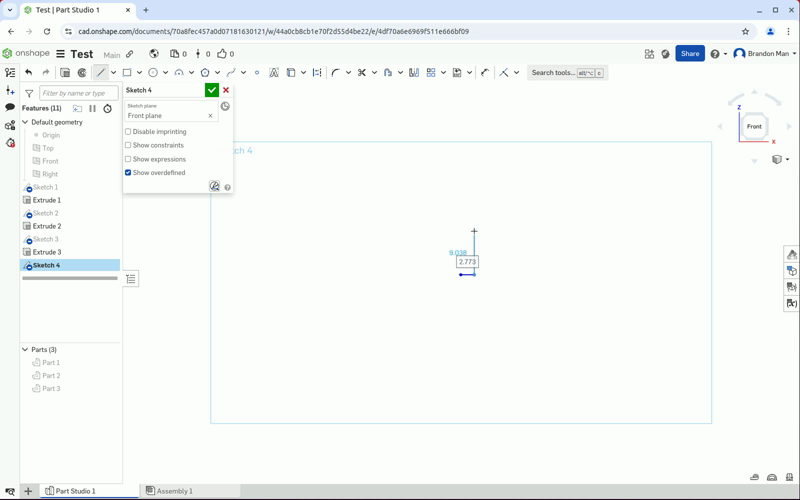
key_down(shift)
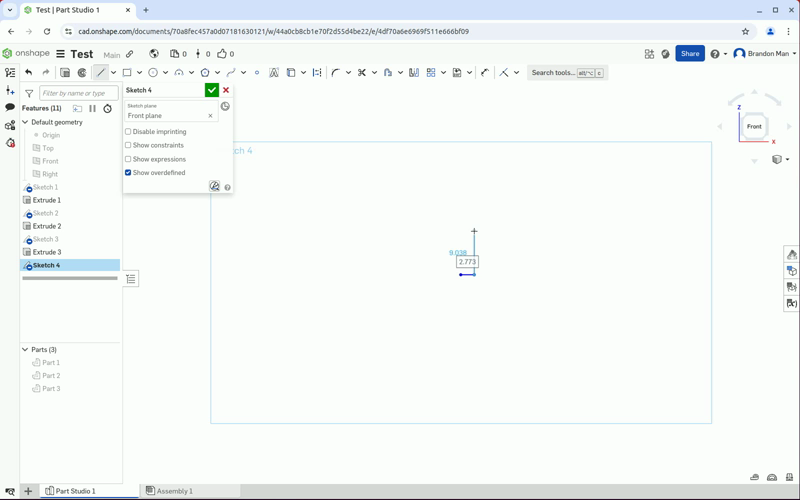
mouse_move(504, 230)
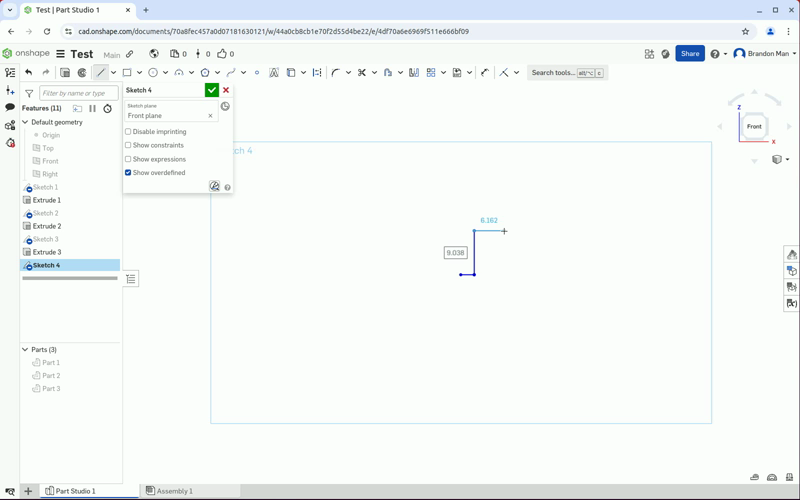
mouse_move(474, 218)
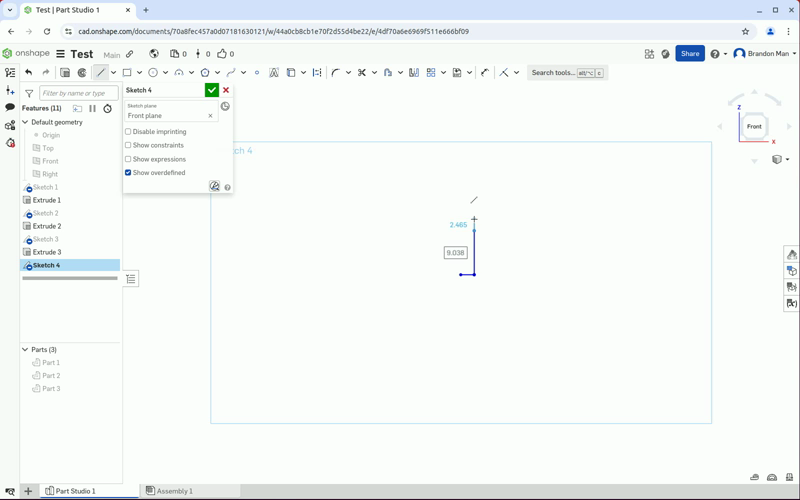
click(474, 218)
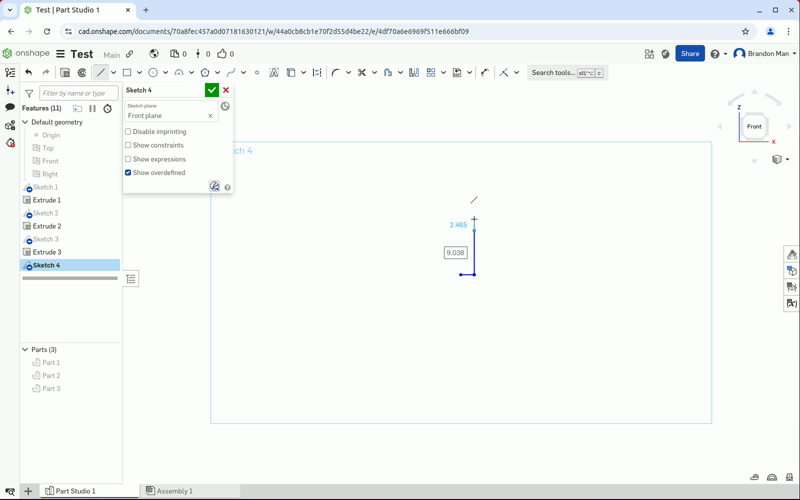
key_up(shift)
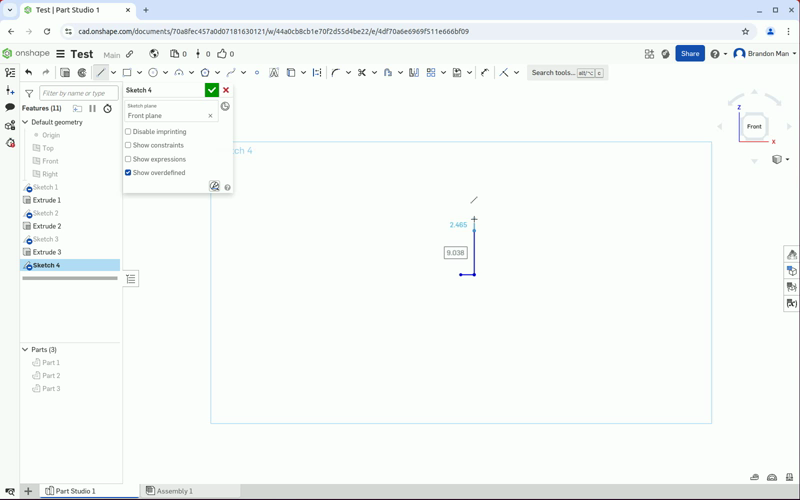
key_down(shift)
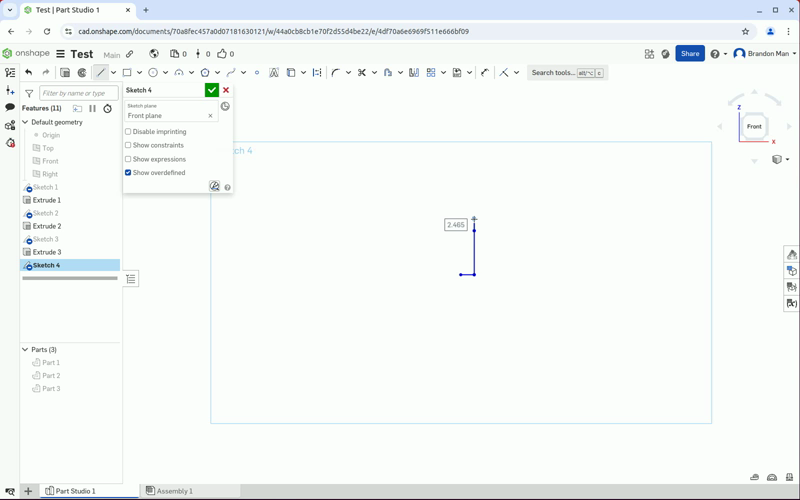
mouse_move(504, 218)
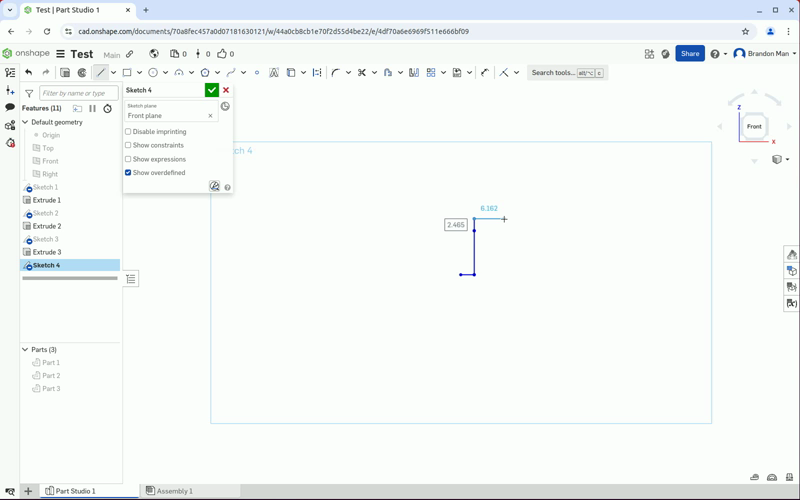
mouse_move(474, 170)
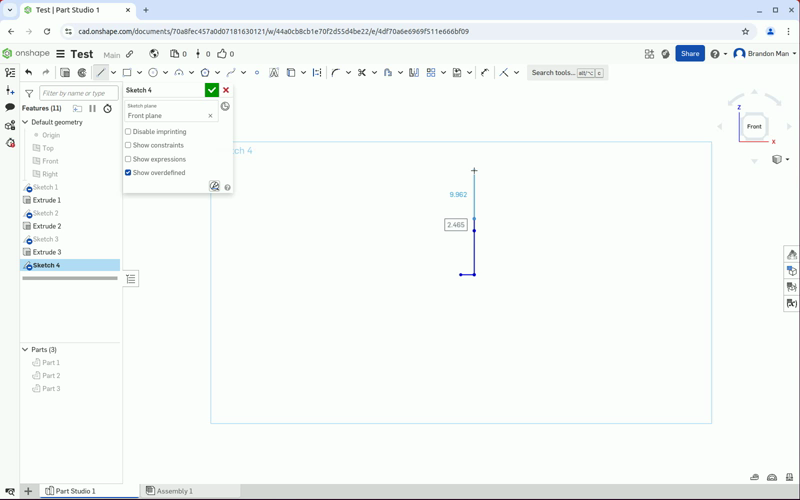
click(474, 170)
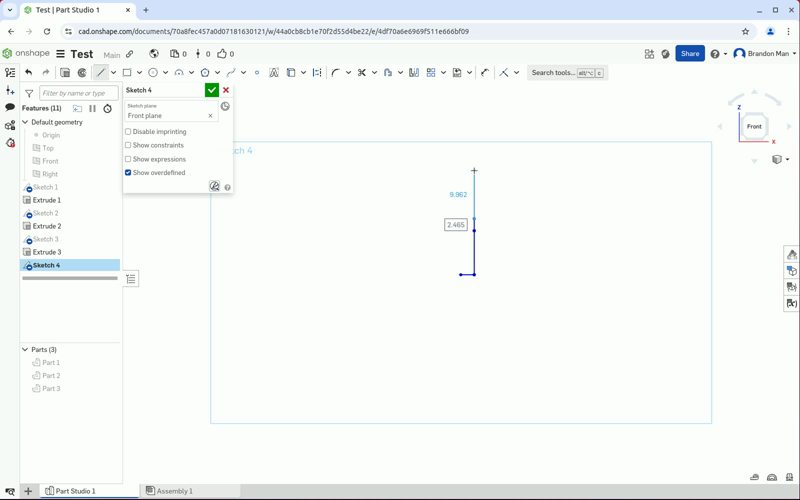
key_up(shift)
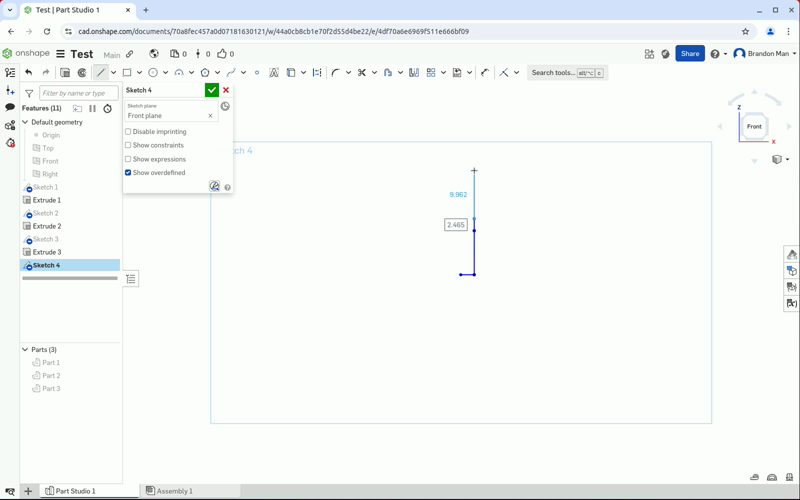
key_down(shift)
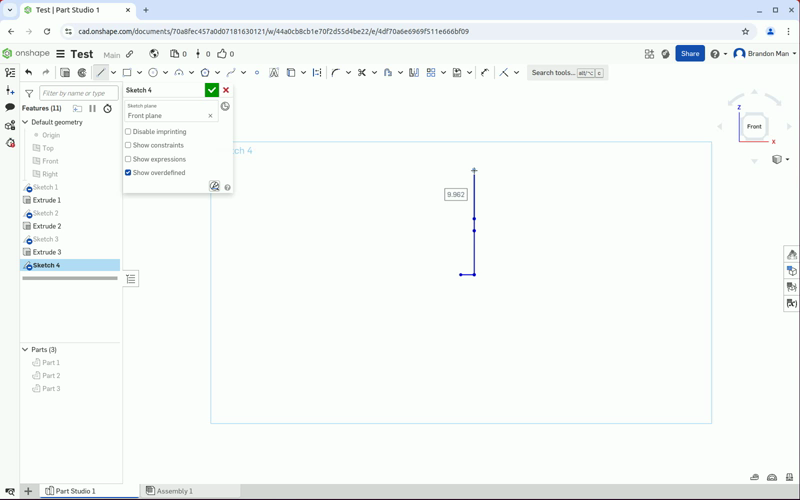
mouse_move(504, 170)
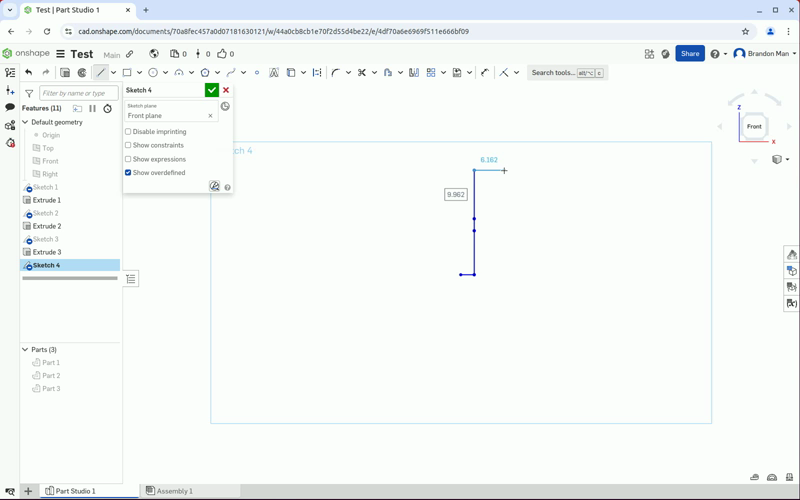
mouse_move(460, 170)
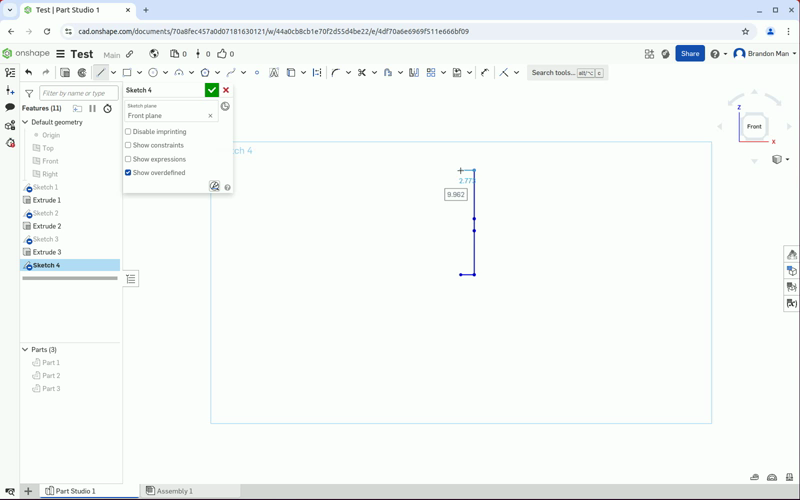
click(460, 170)
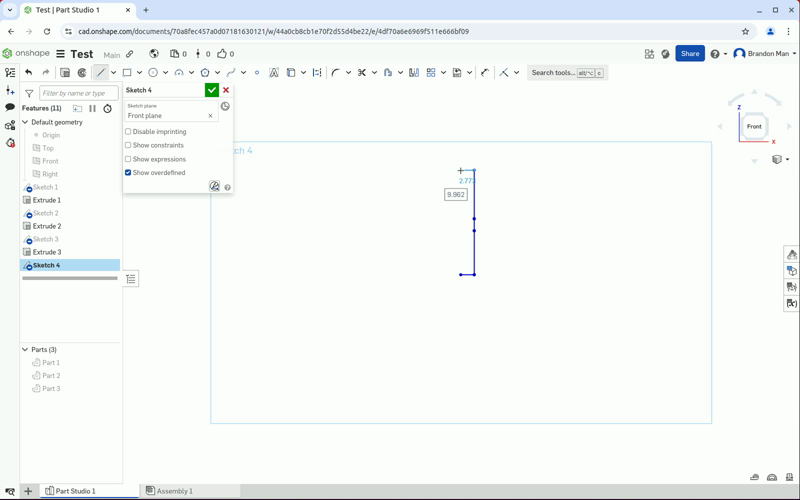
key_up(shift)
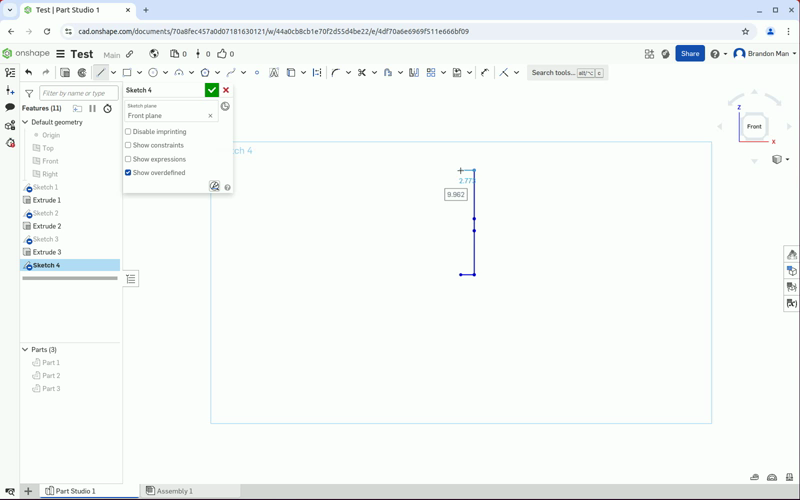
key_down(shift)
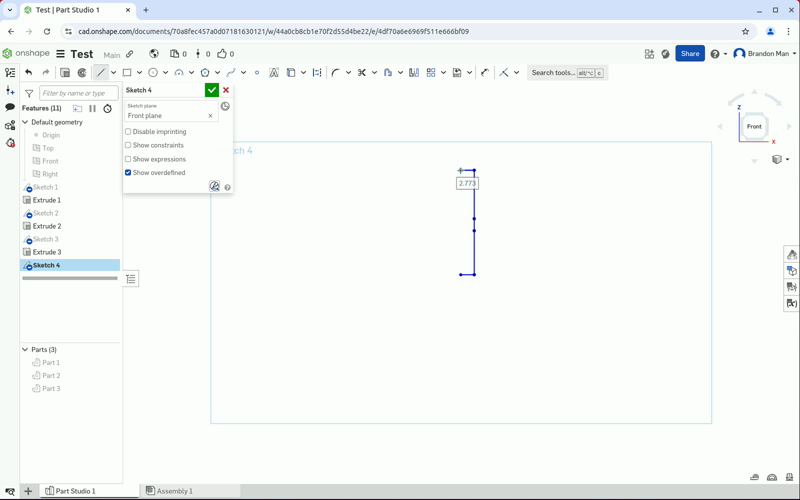
mouse_move(490, 170)
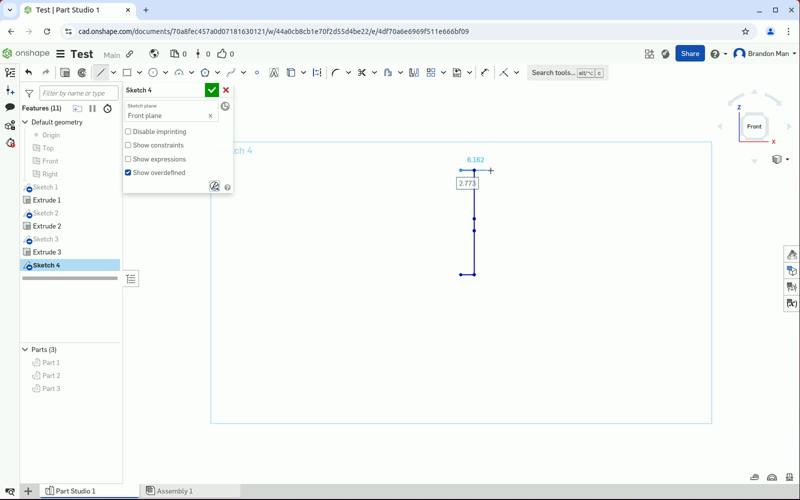
mouse_move(460, 218)
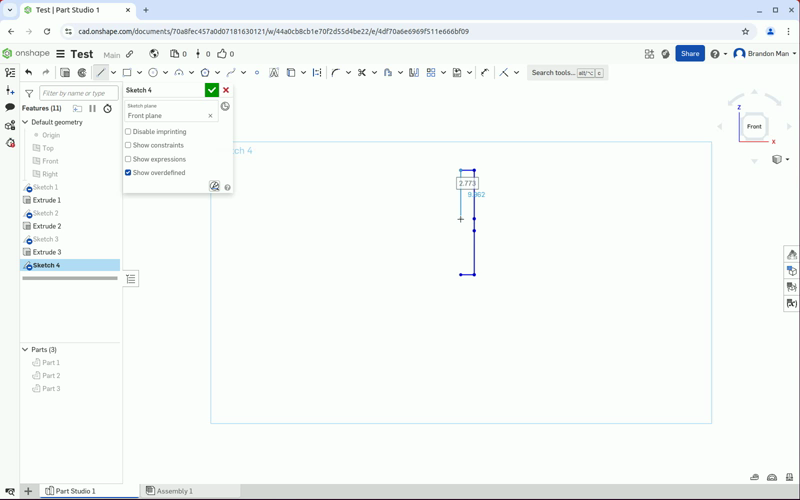
click(460, 218)
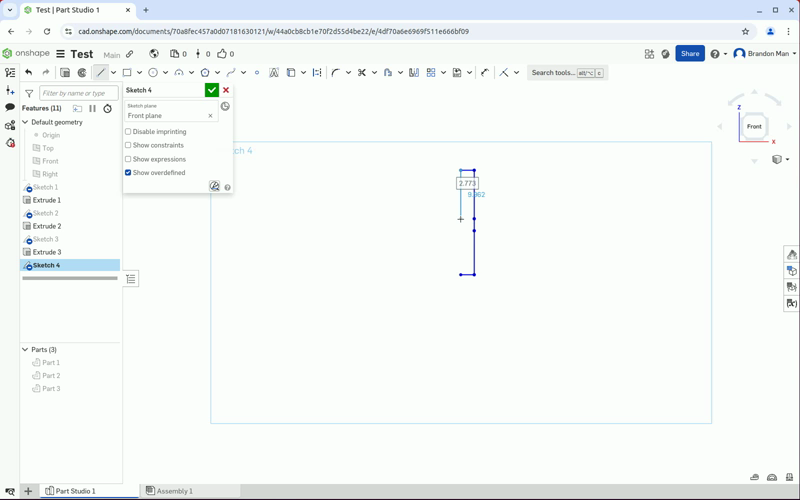
key_up(shift)
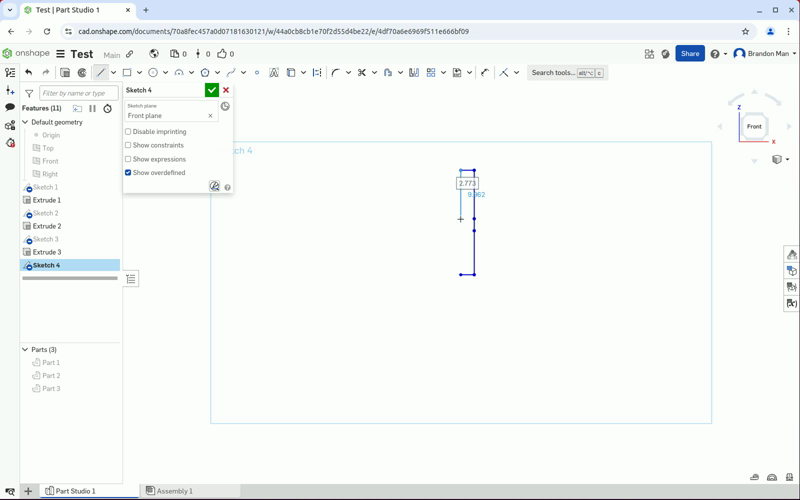
key_down(shift)
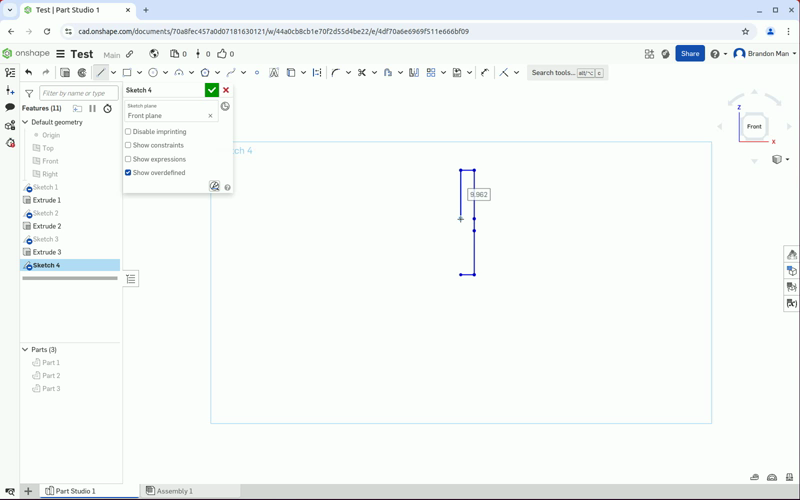
mouse_move(490, 218)
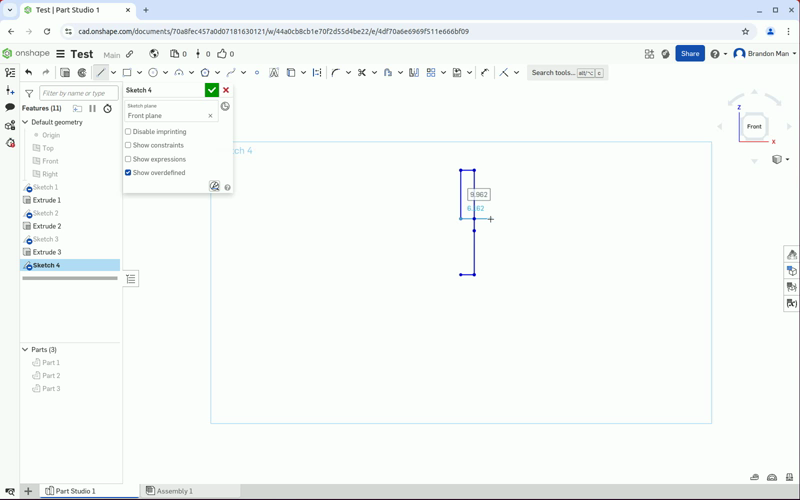
mouse_move(460, 230)
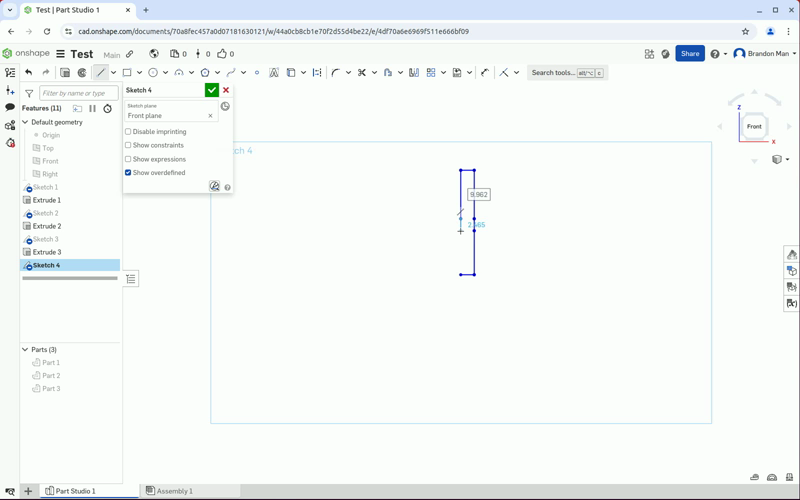
click(460, 230)
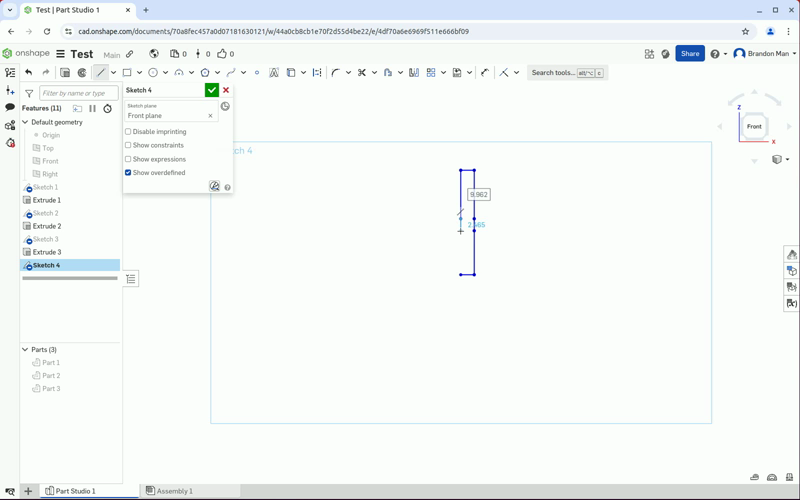
key_up(shift)
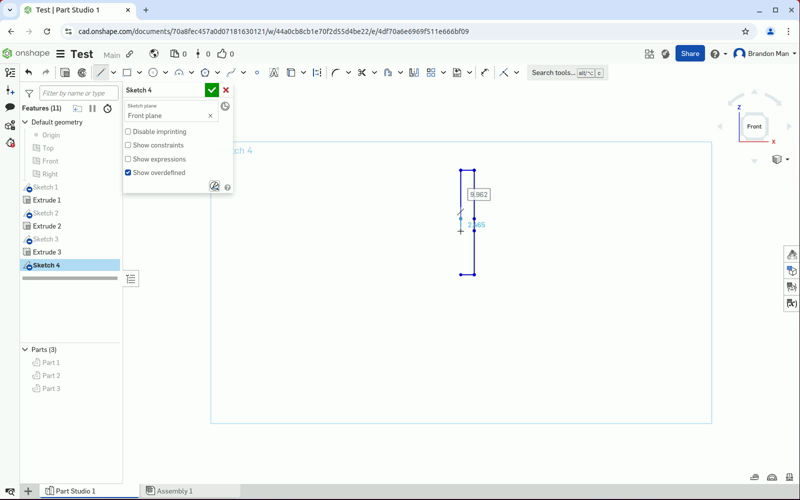
mouse_move(490, 230)
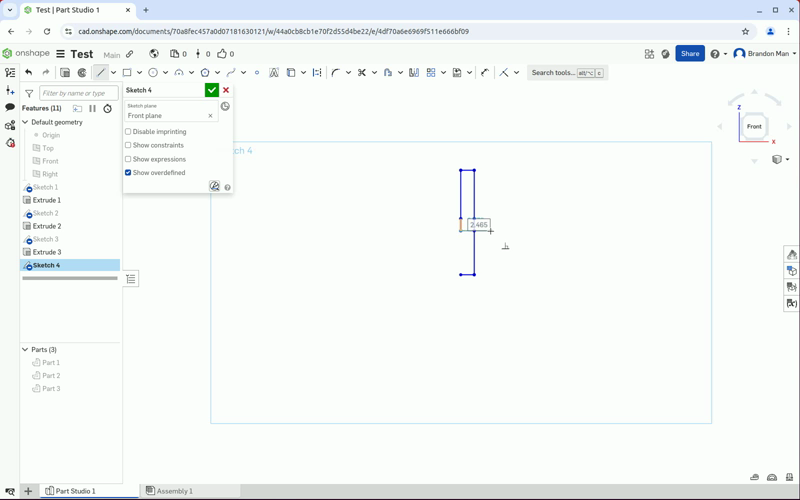
key_down(shift)
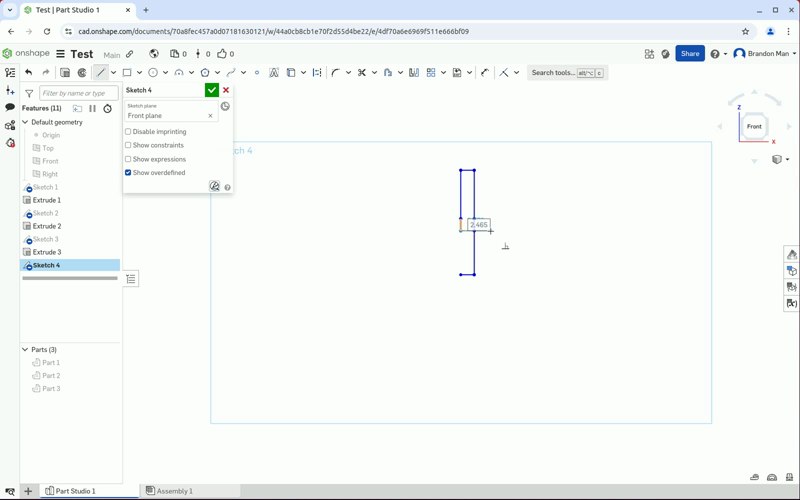
mouse_move(460, 274)
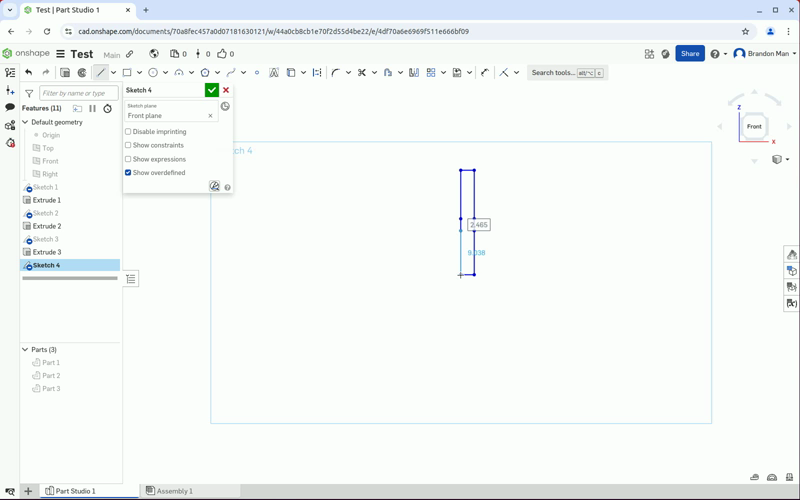
key_up(shift)
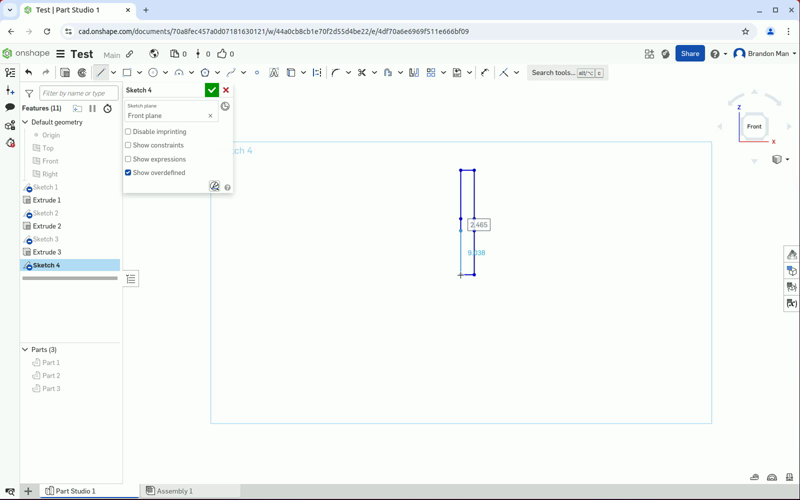
click(460, 274)
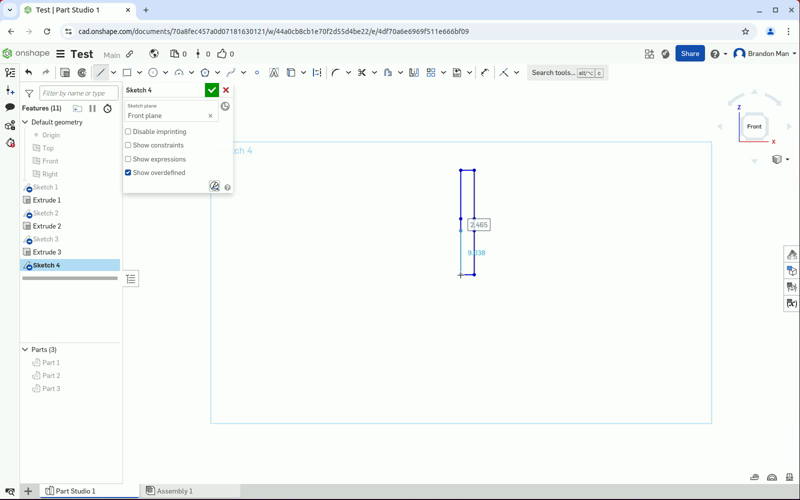
key(esc)
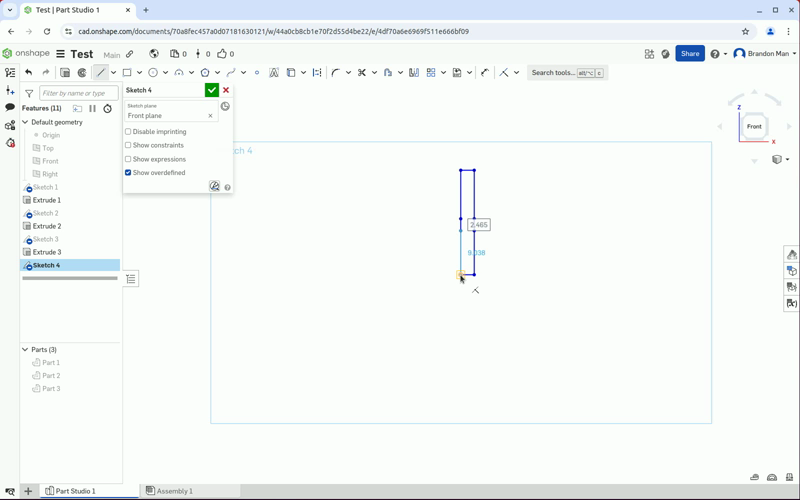
key(c)
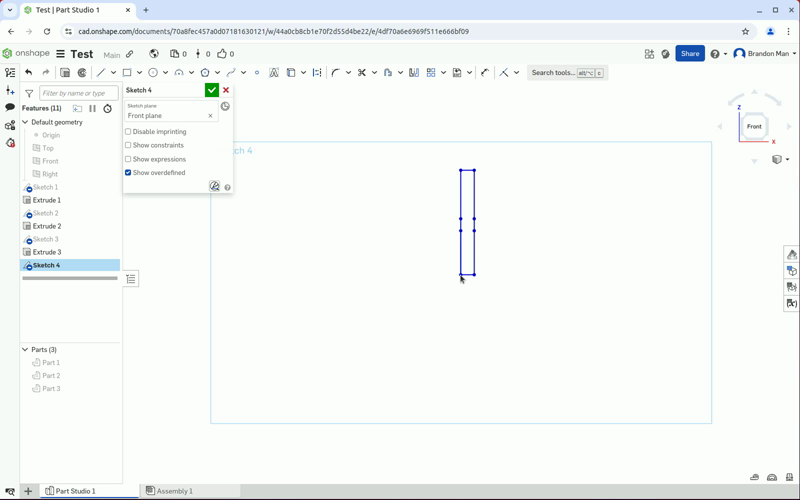
key_down(shift)
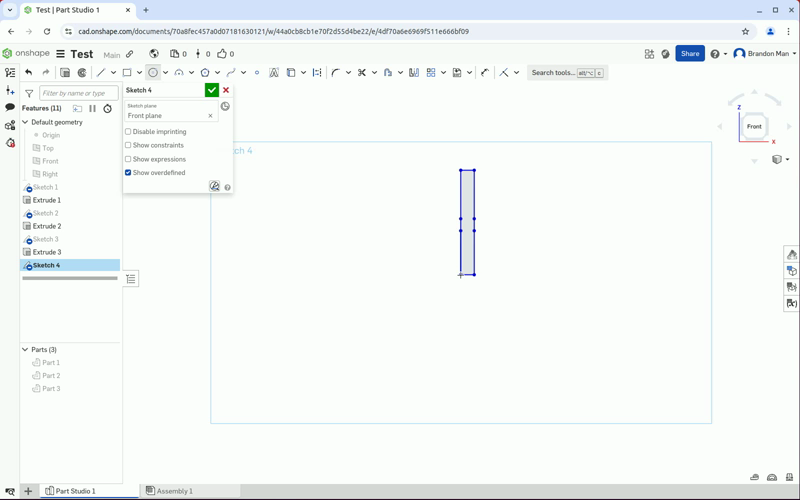
mouse_move(467, 179)
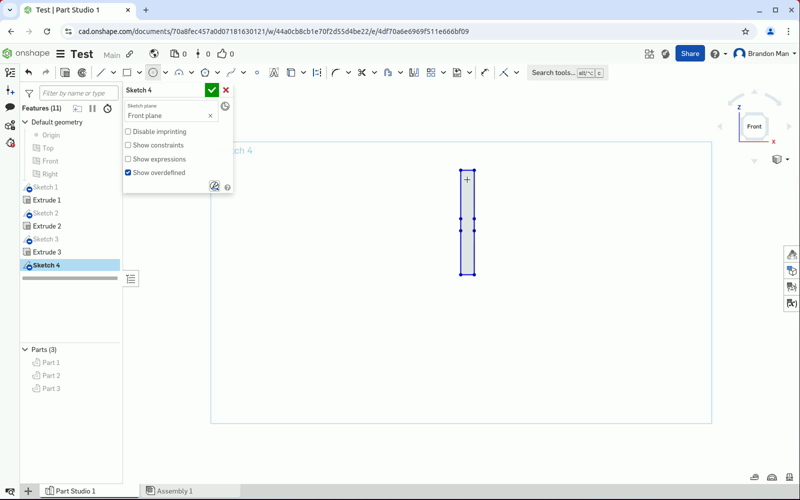
click(467, 179)
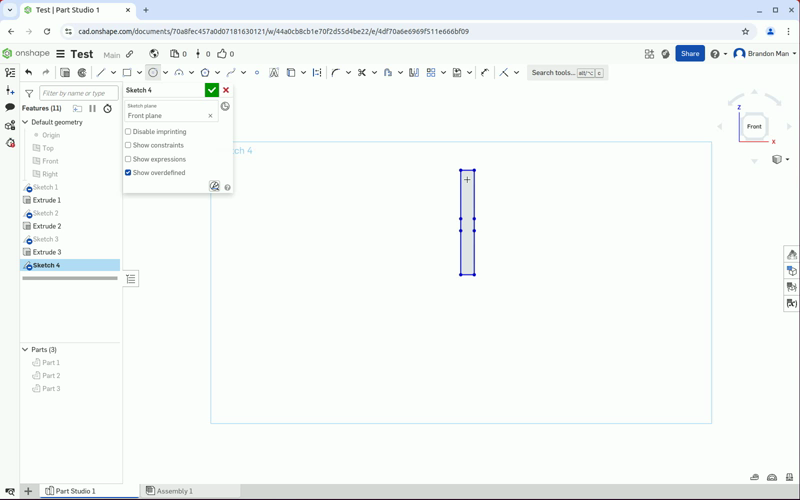
key_up(shift)
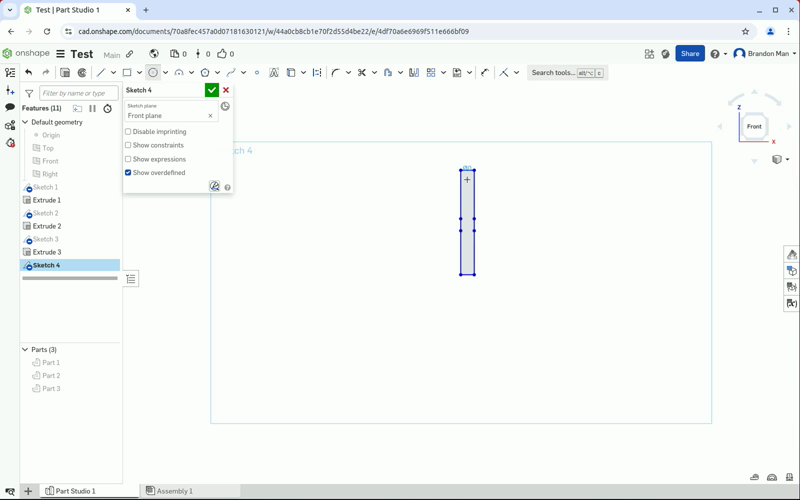
mouse_move(471, 179)
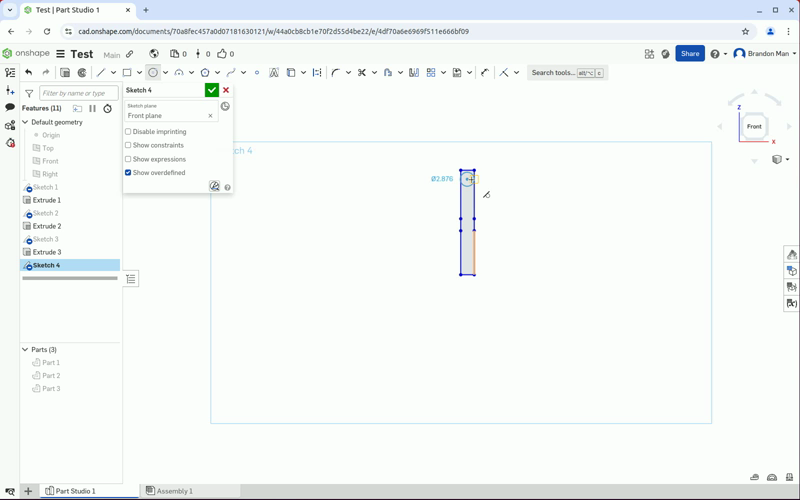
click(471, 179)
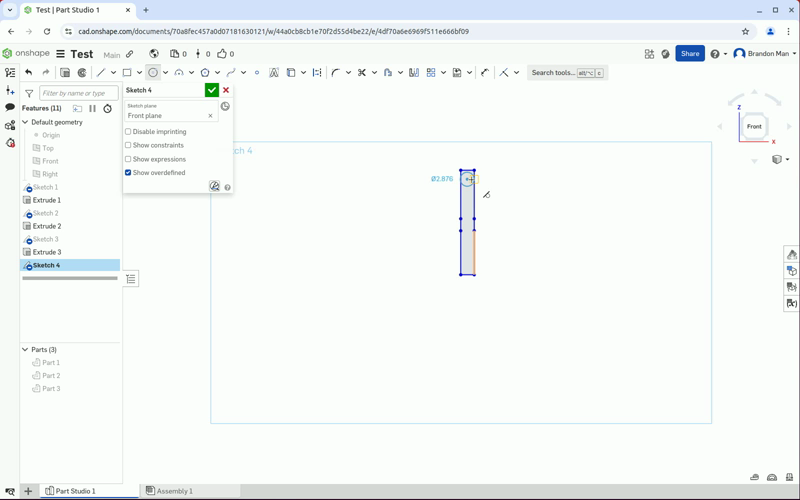
key(esc)
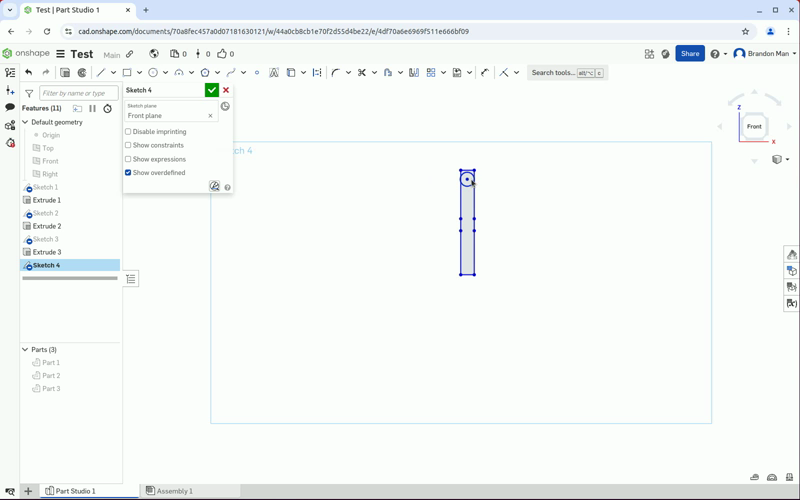
mouse_move(471, 237)
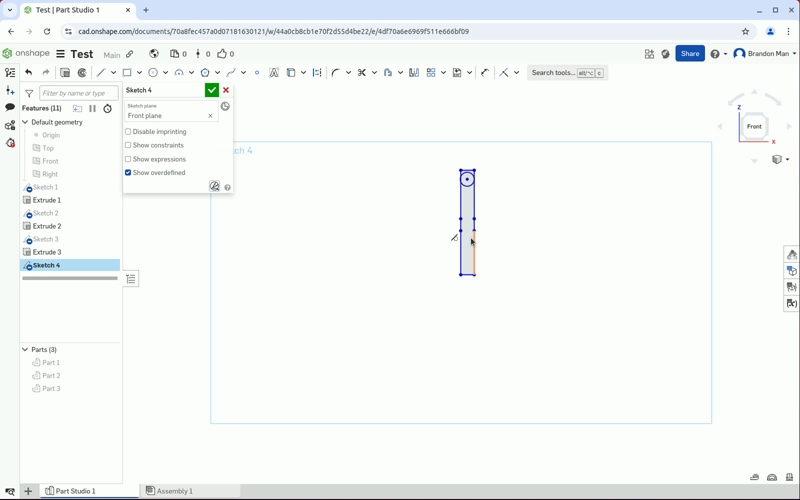
scroll(6)
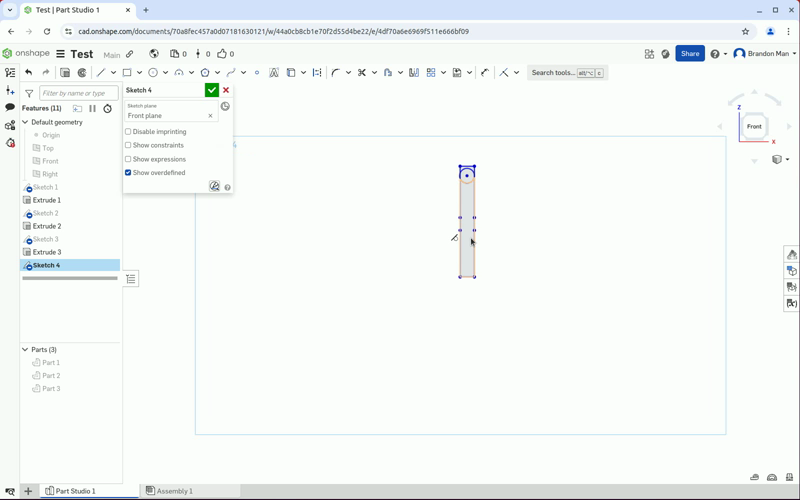
scroll(6)
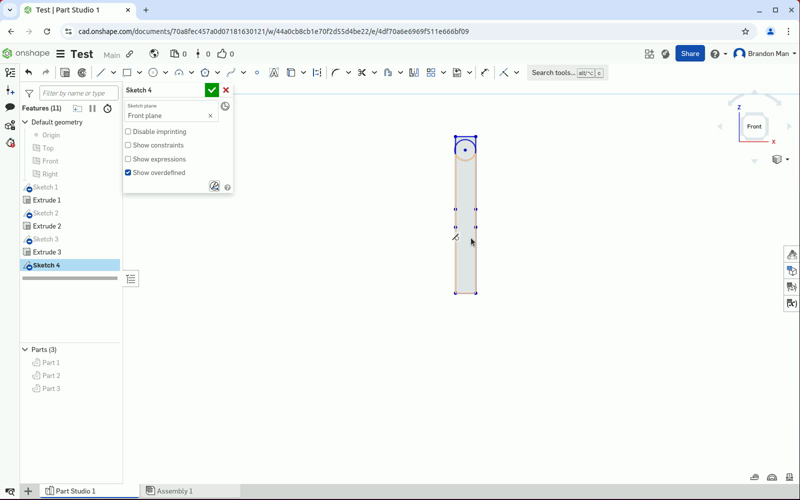
scroll(6)
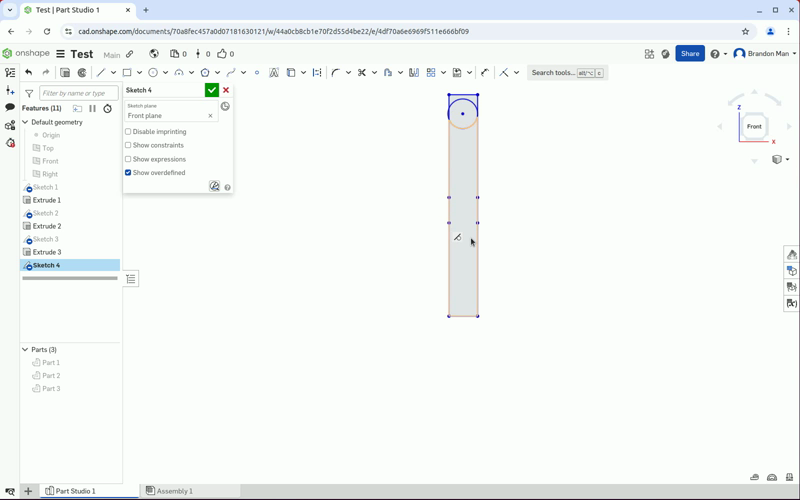
scroll(6)
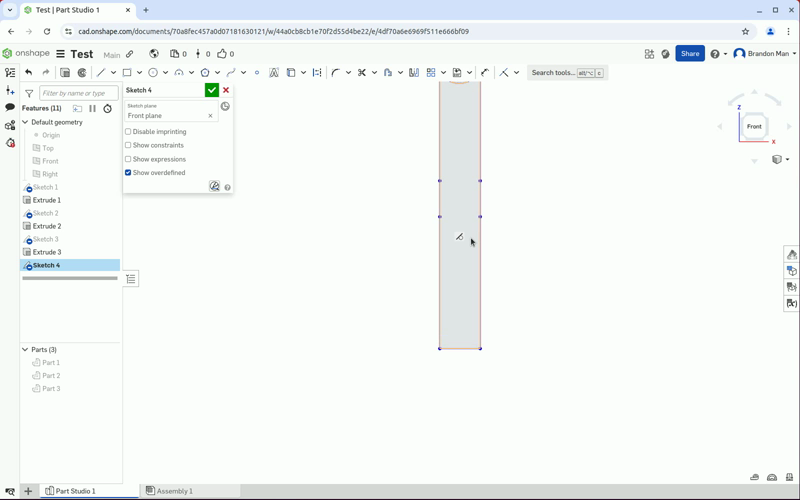
scroll(6)
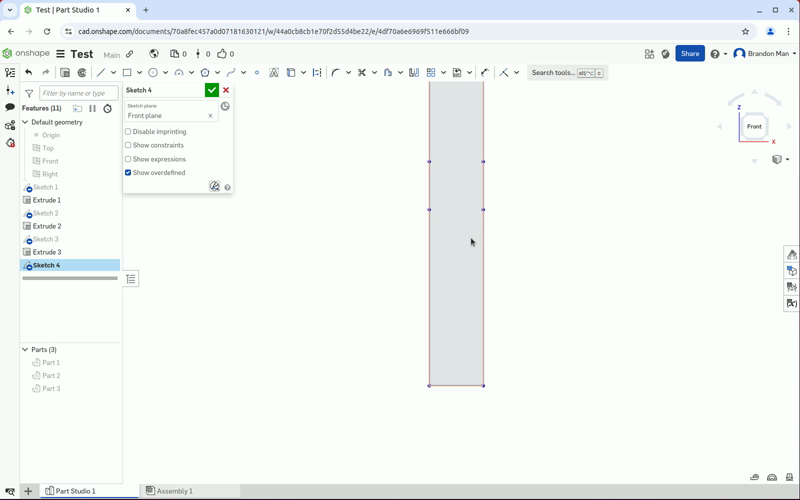
scroll(6)
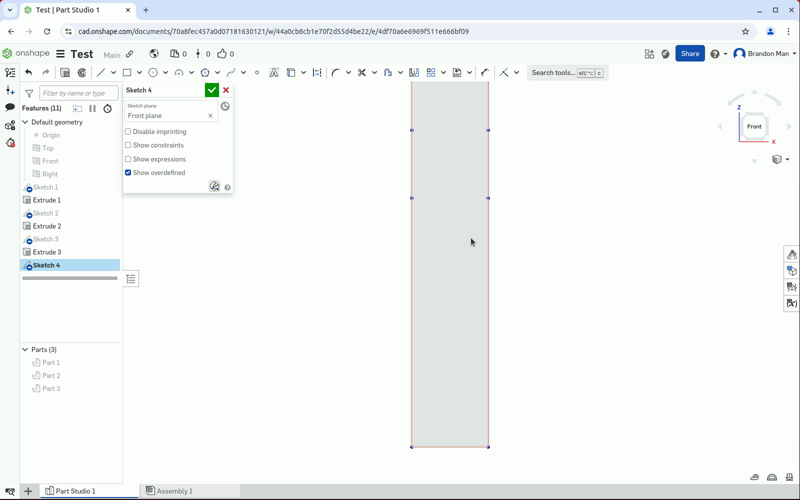
scroll(6)
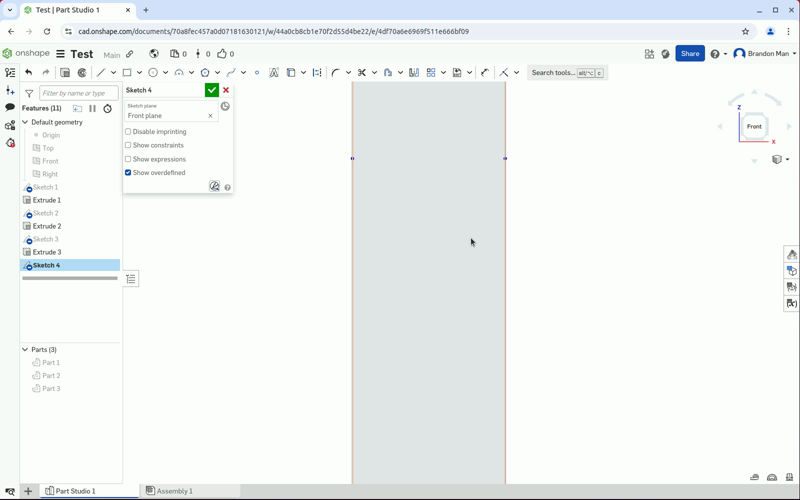
click(471, 237)
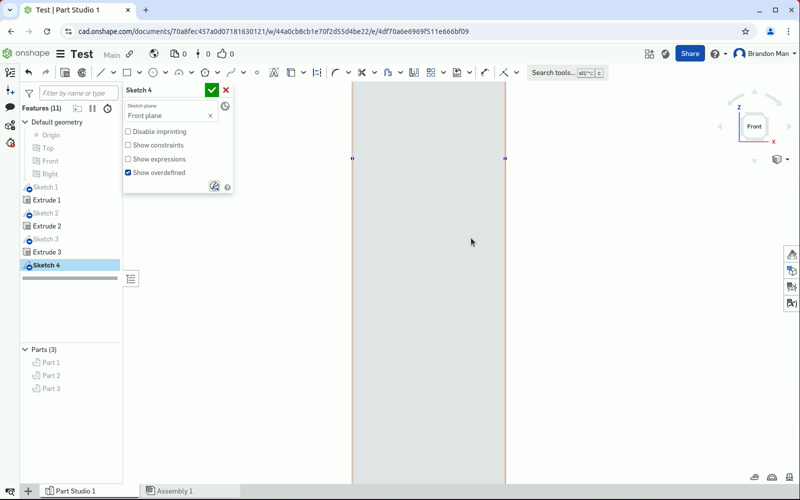
scroll(-6)
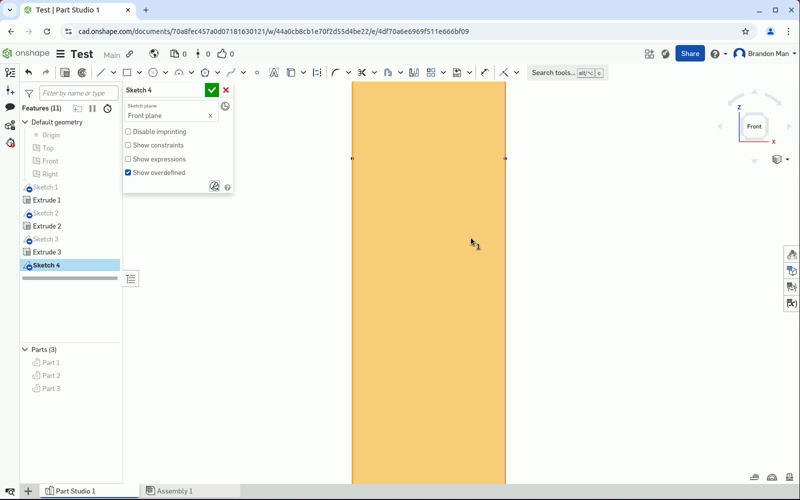
scroll(-6)
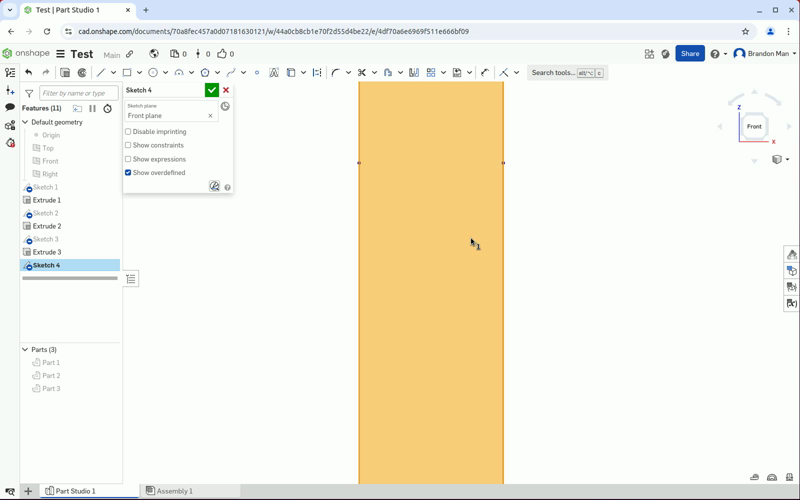
scroll(-6)
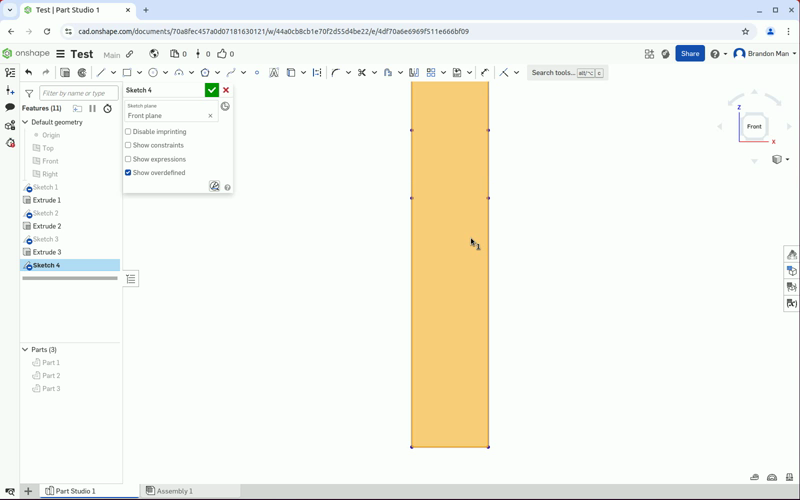
scroll(-6)
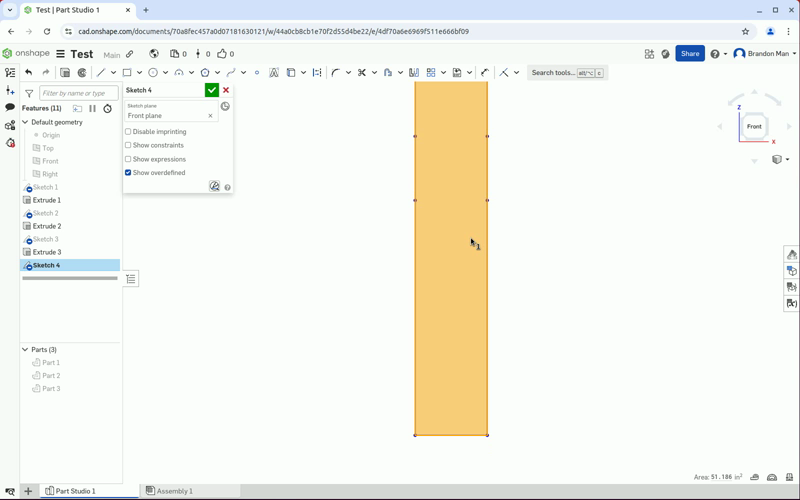
scroll(-6)
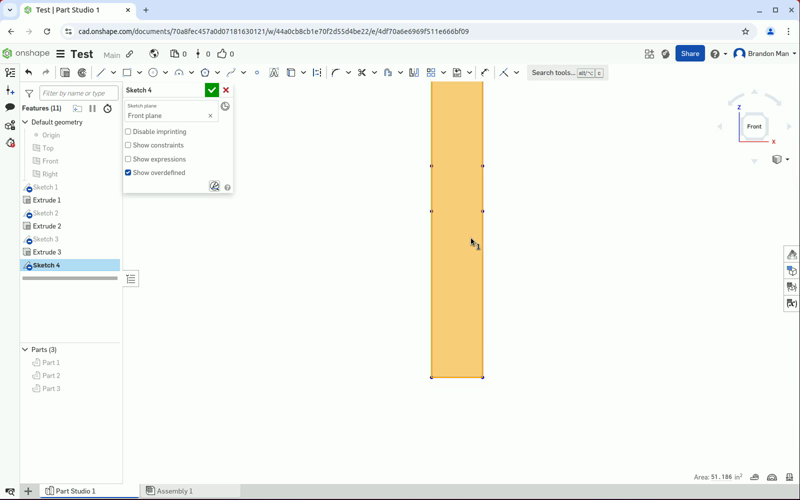
scroll(-6)
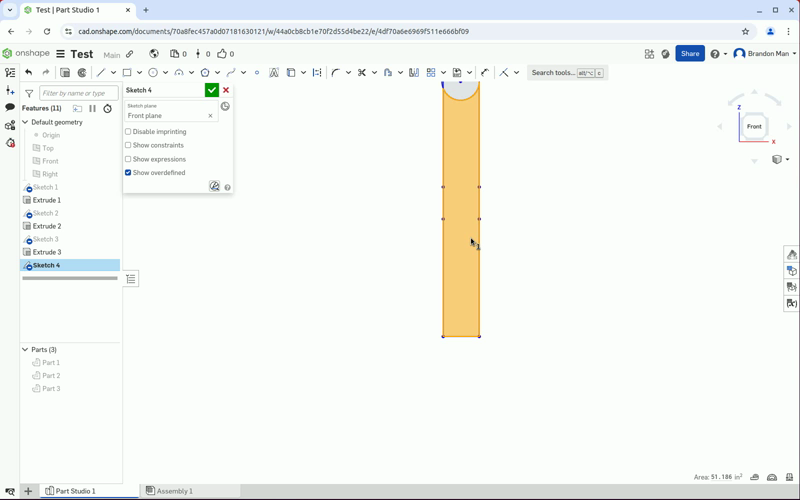
scroll(-6)
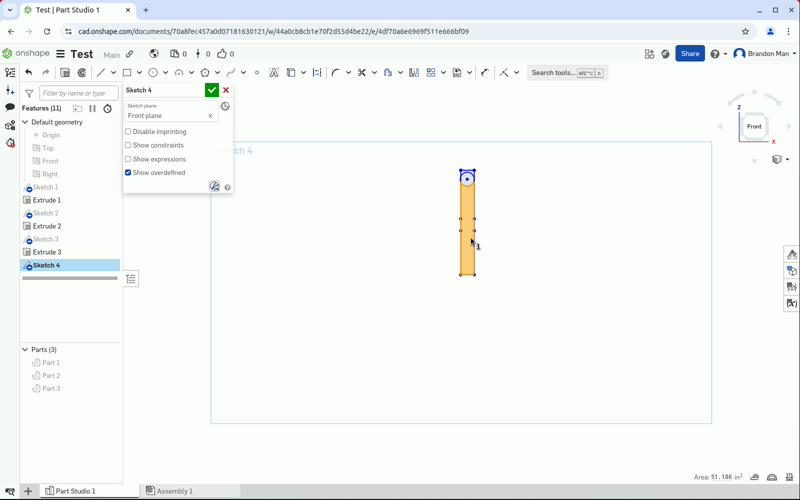
mouse_move(73, 352)
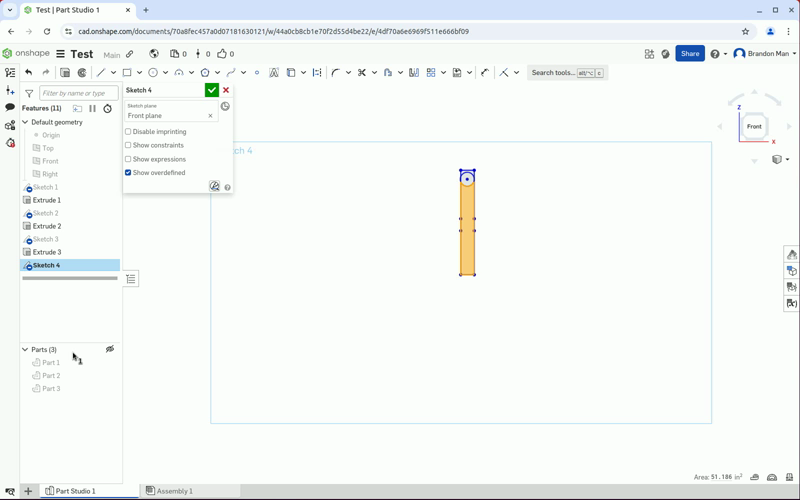
key(shift+y)
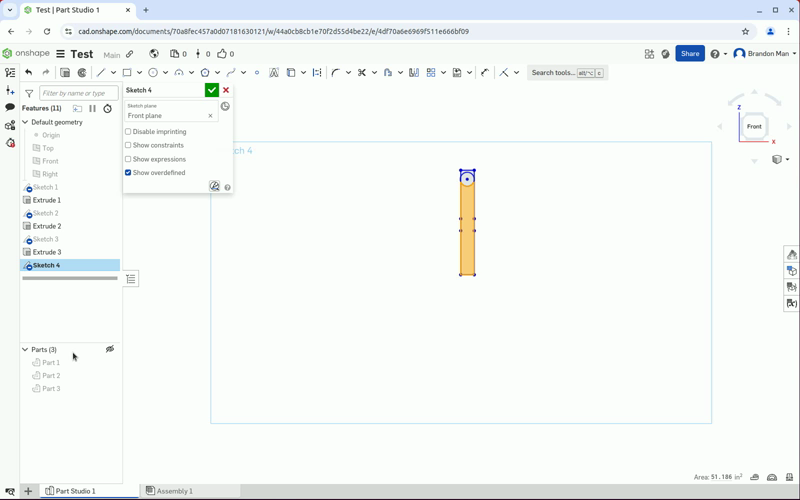
key(shift+e)
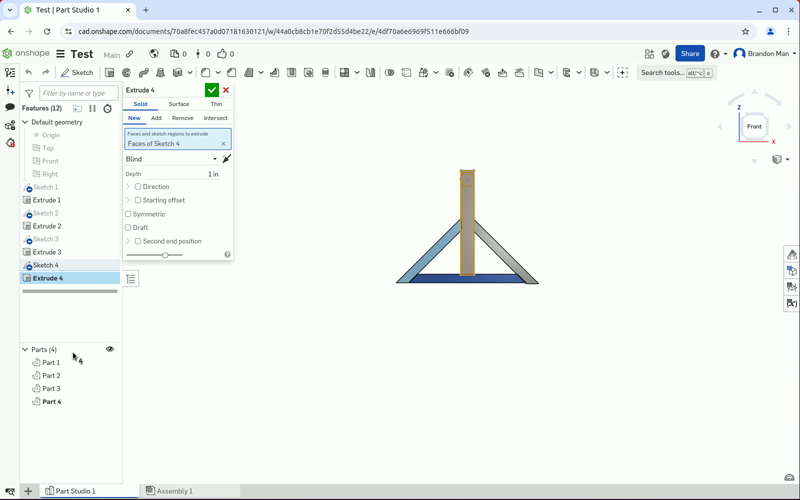
mouse_move(143, 106)
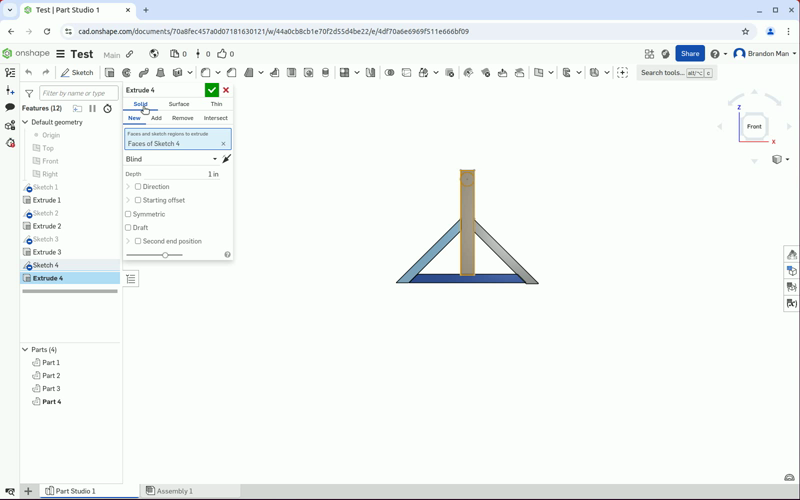
click(143, 106)
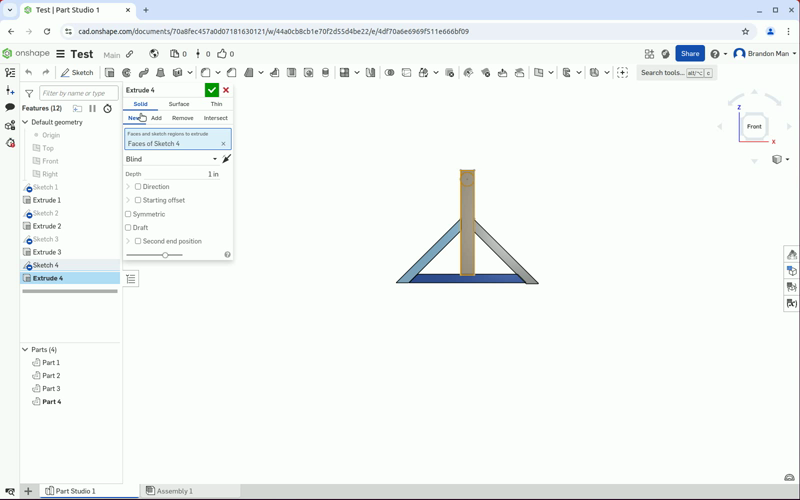
mouse_move(137, 120)
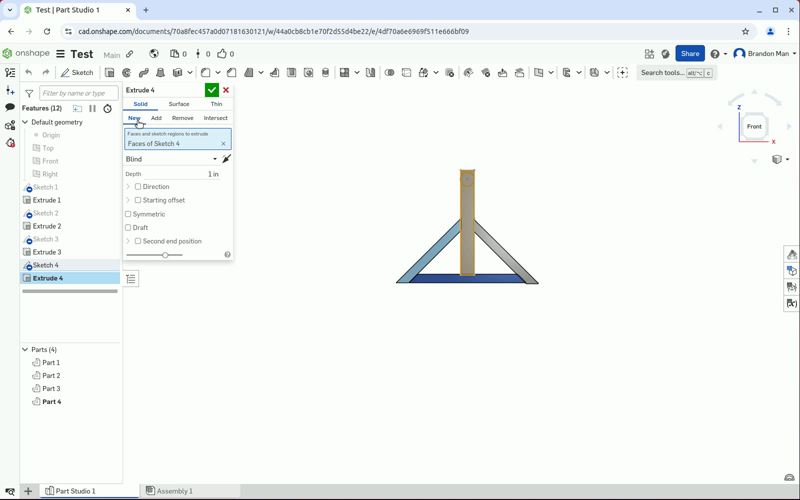
click(137, 120)
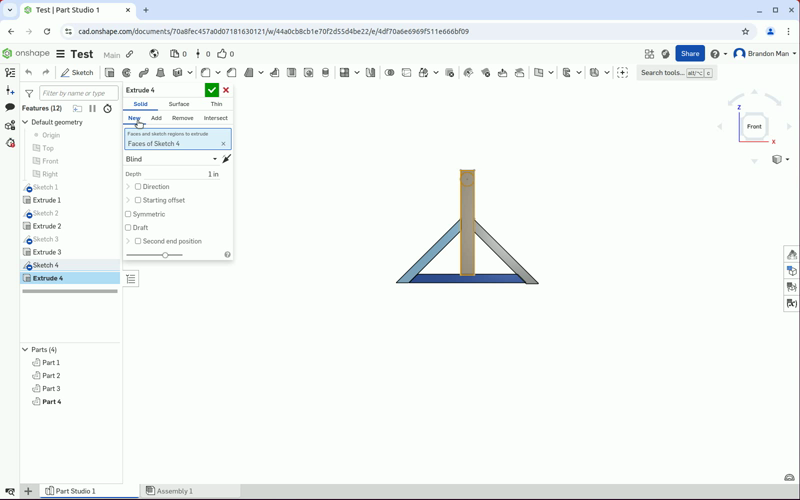
key(tab, 4)
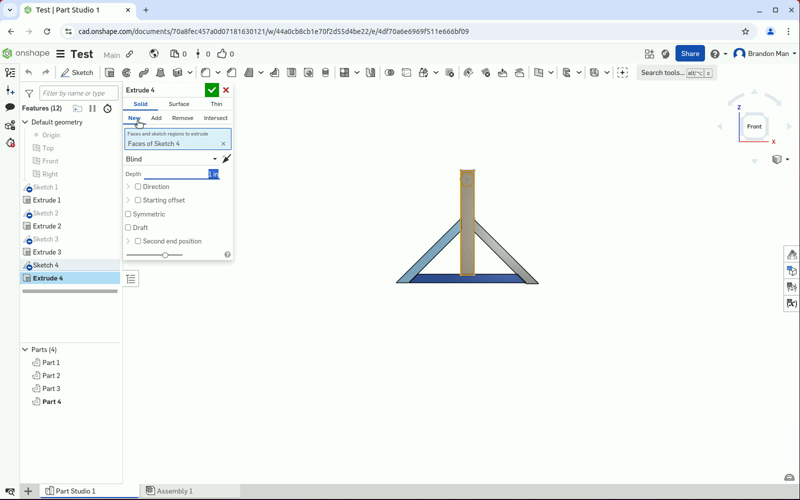
text(2.648)
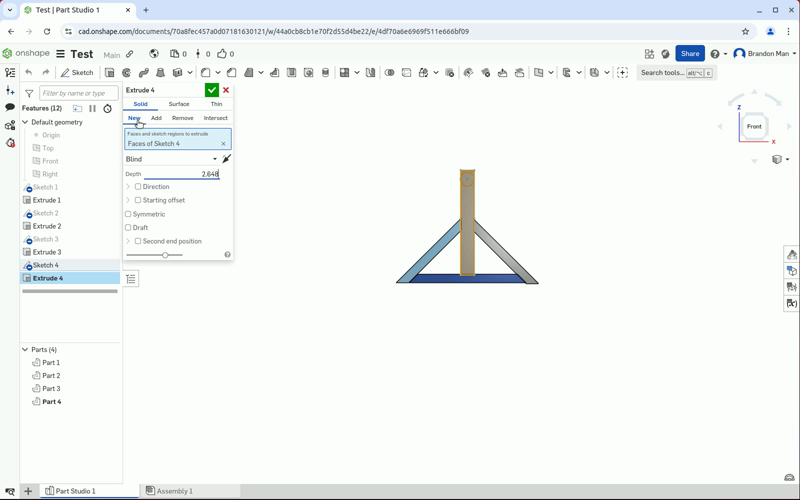
key(enter)
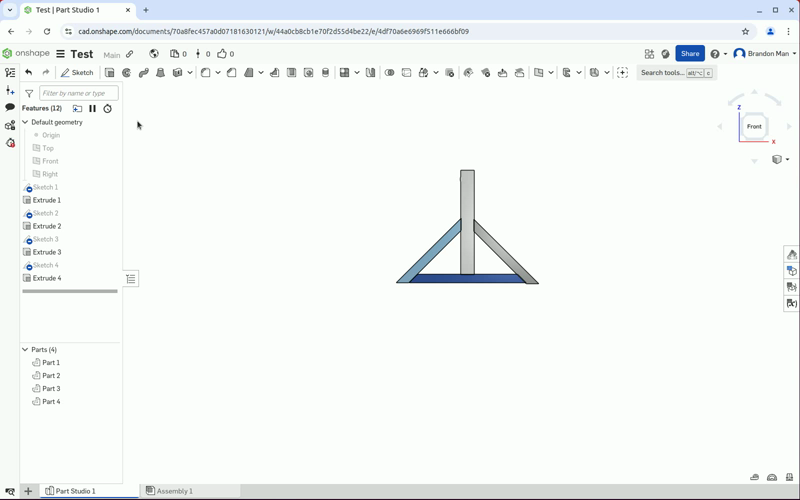
key(shift+h)
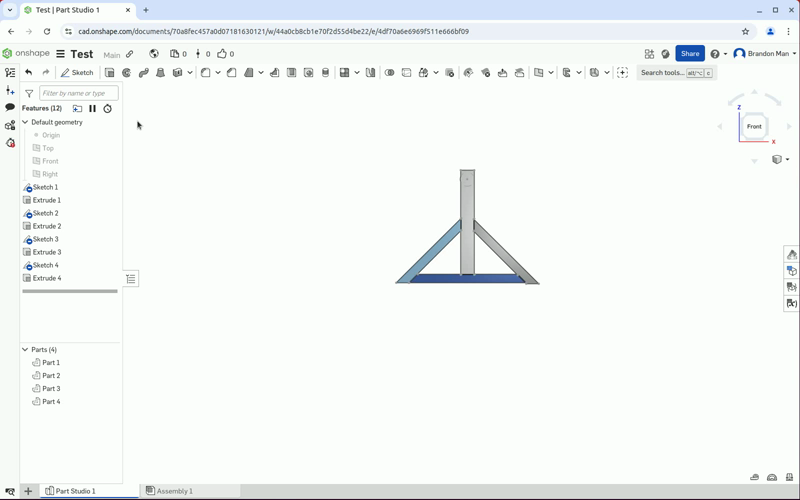
key(shift+h)
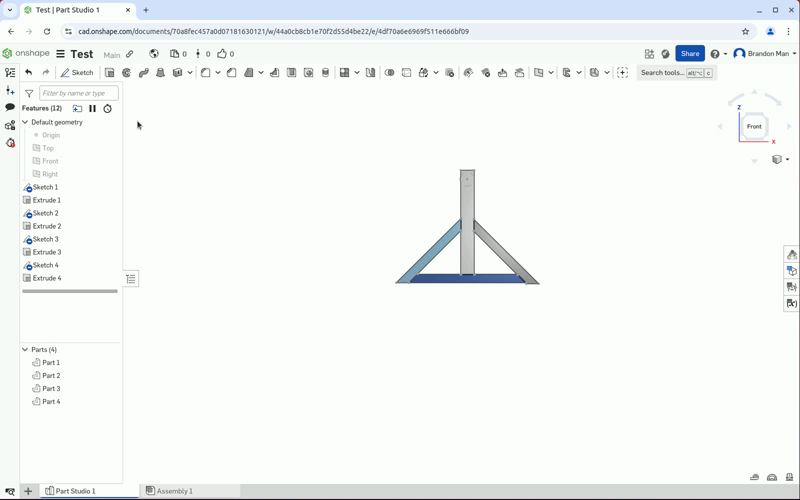
key(shift+7)
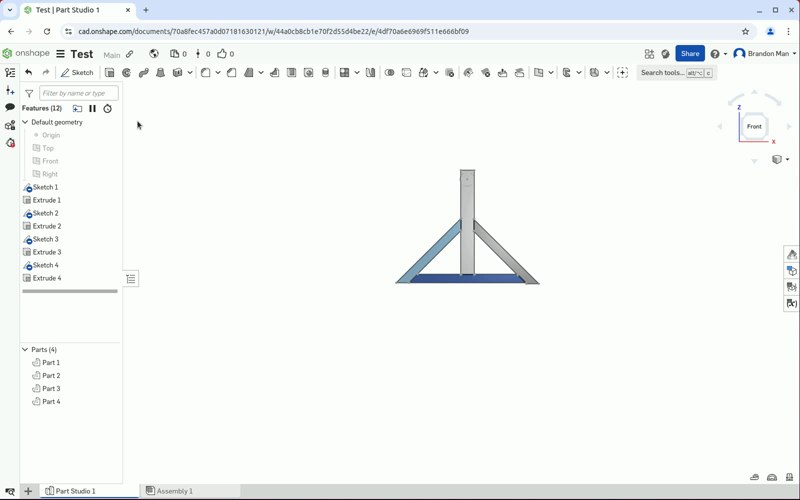
key(left, 2)
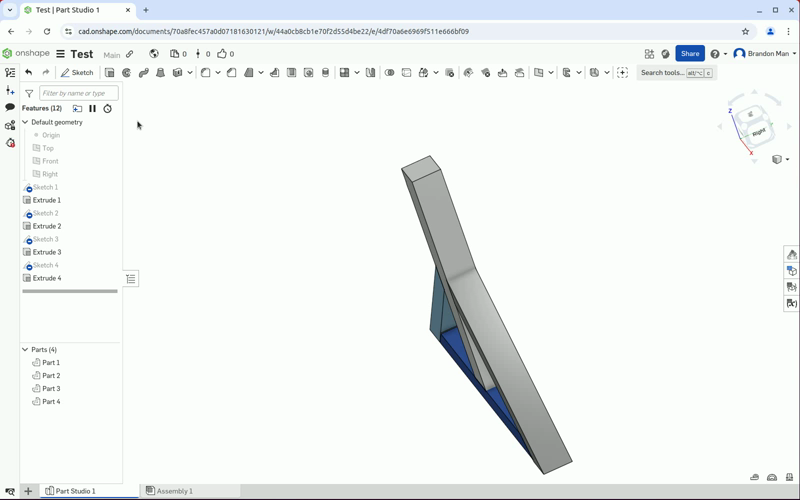
key(down, 2)
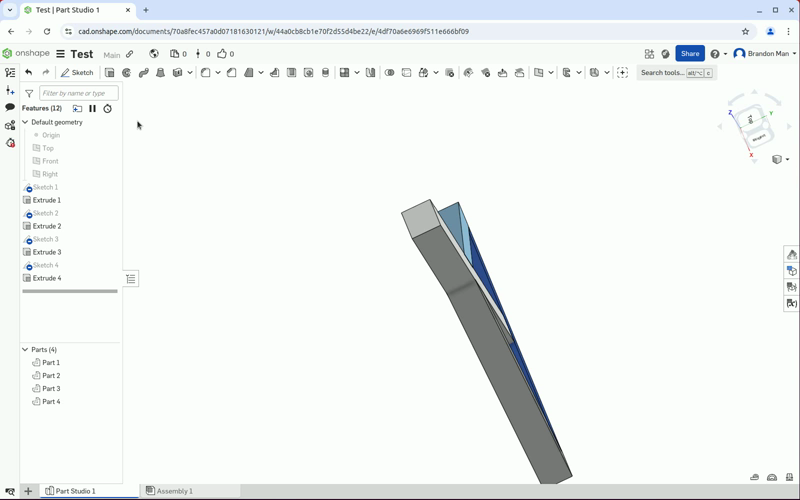
key(up, 2)
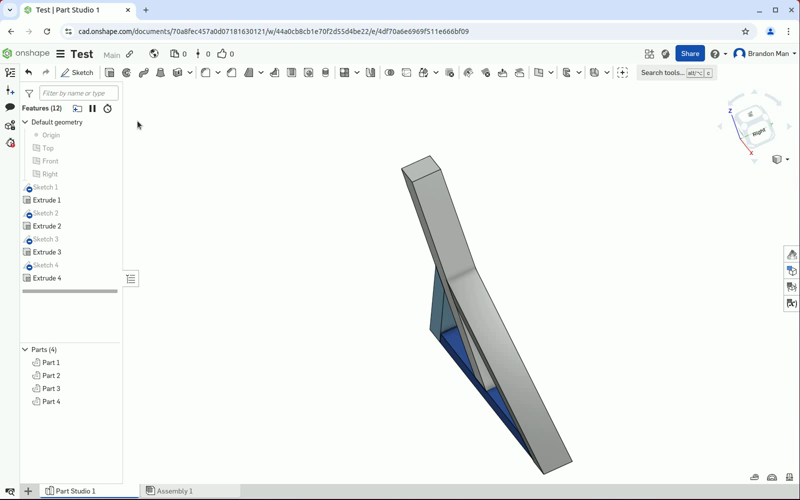
key(right, 2)
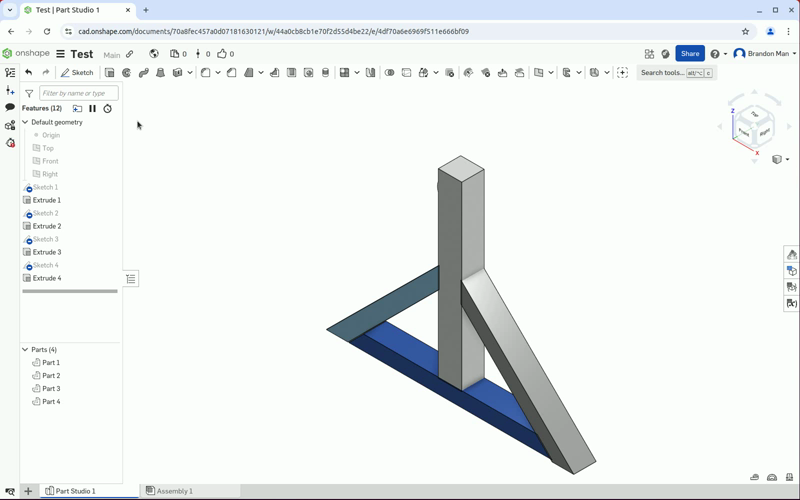
mouse_move(73, 189)
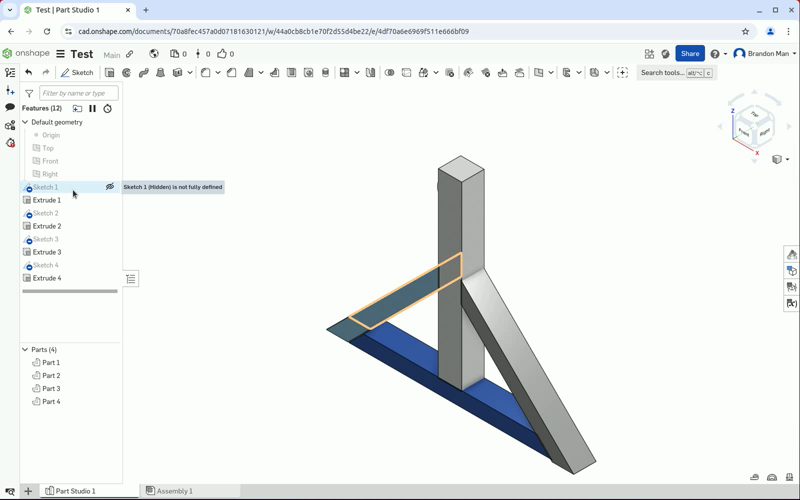
click(73, 189)